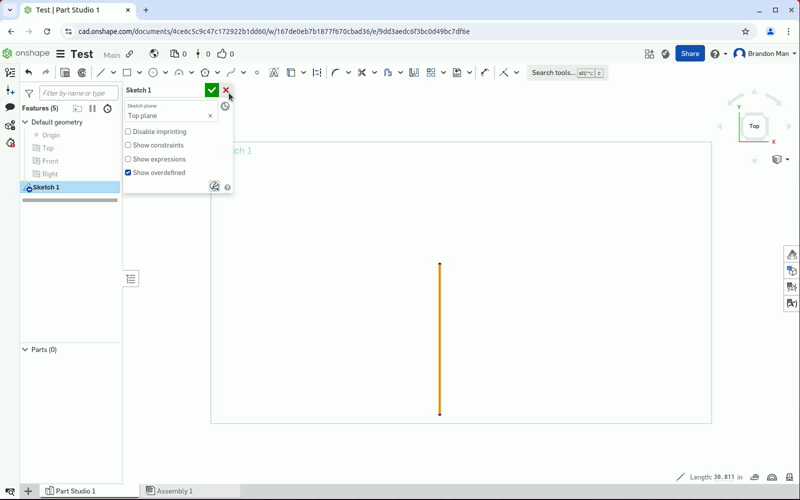
key(shift+h)
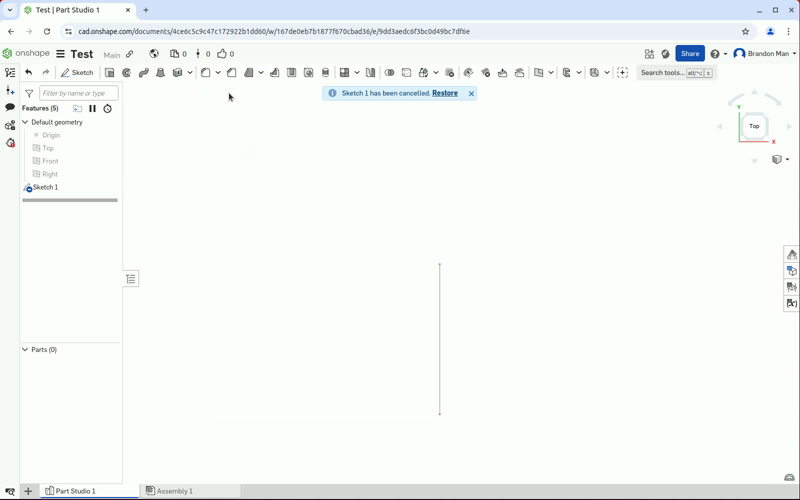
key(shift+s)
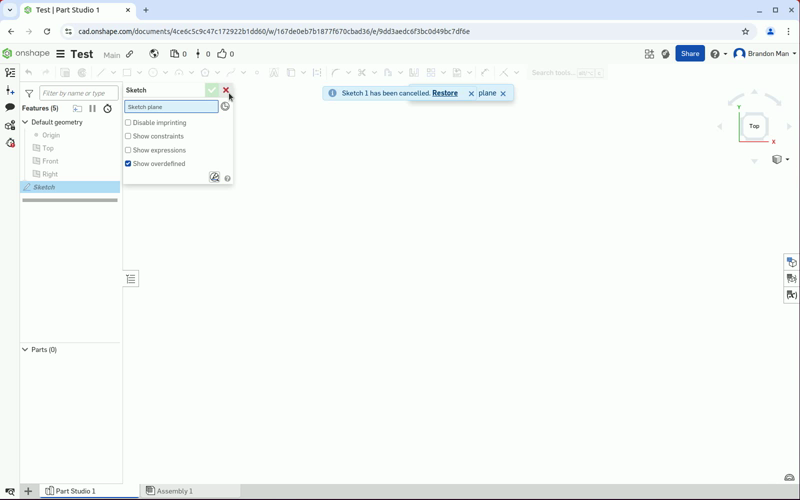
mouse_move(73, 150)
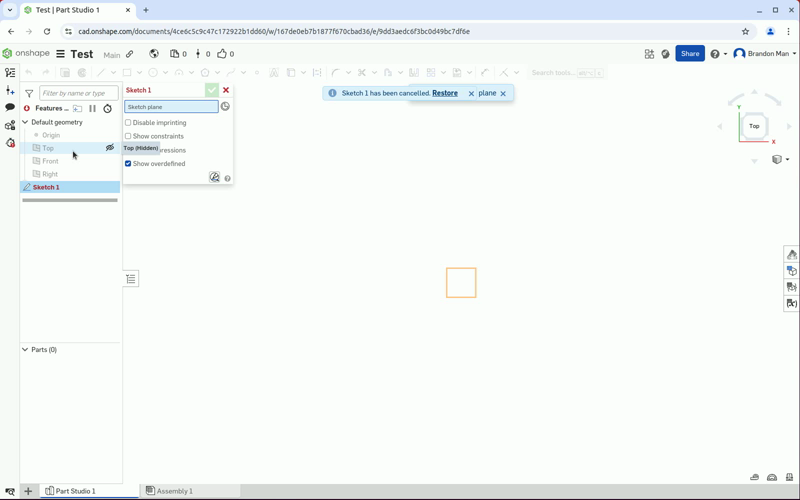
click(73, 150)
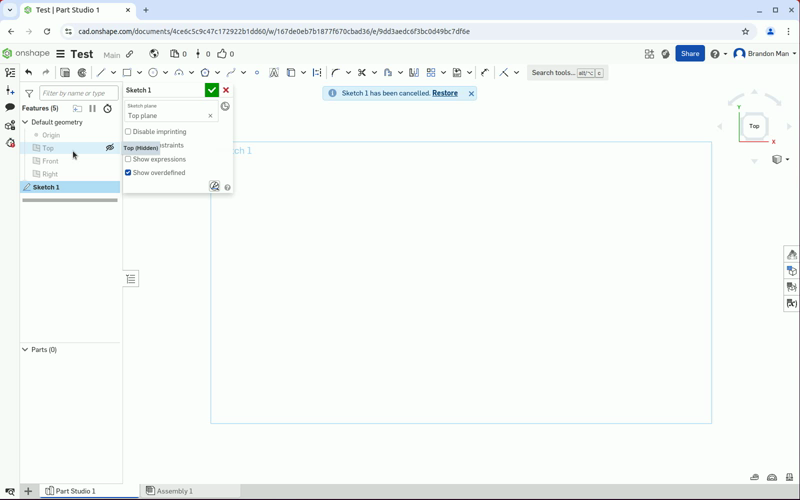
mouse_move(73, 352)
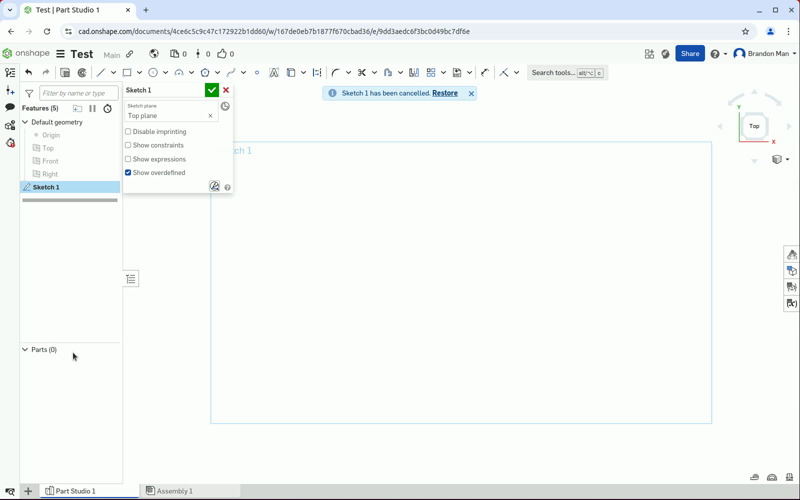
key(y)
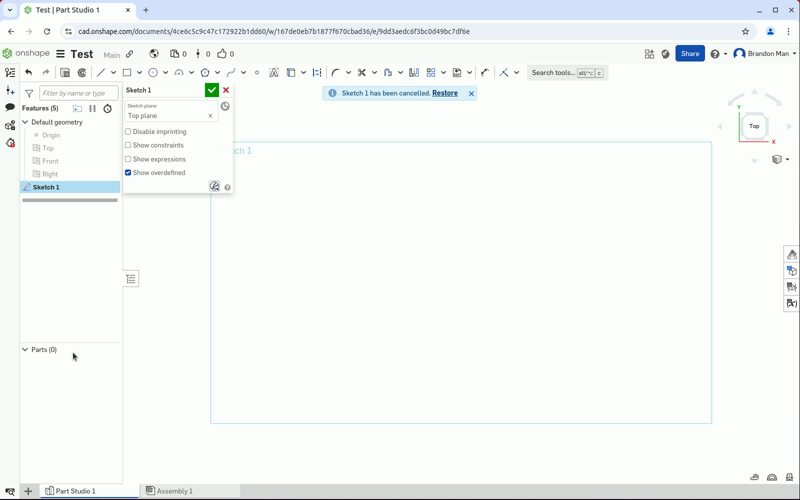
key(l)
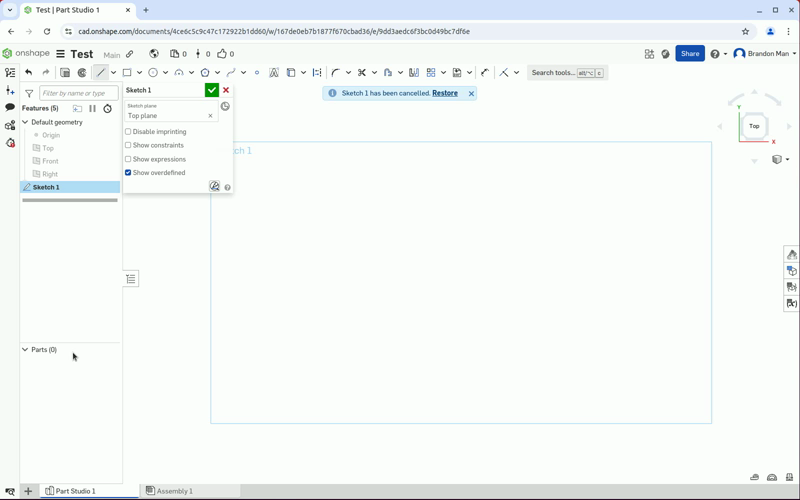
key_down(shift)
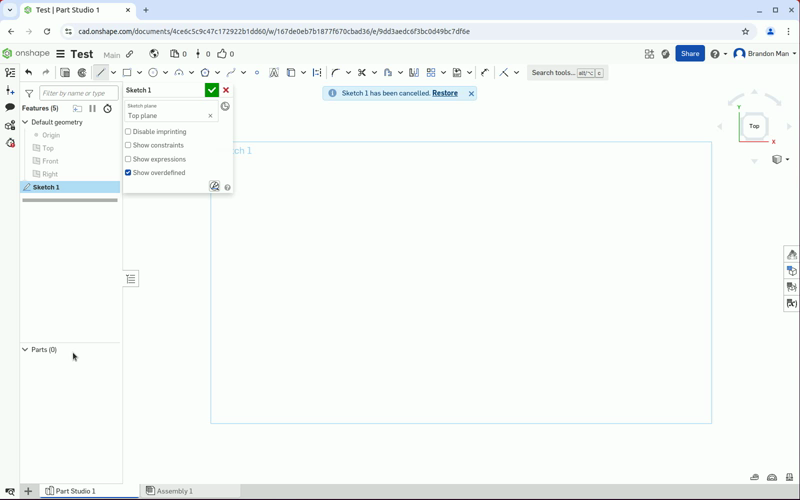
mouse_move(348, 285)
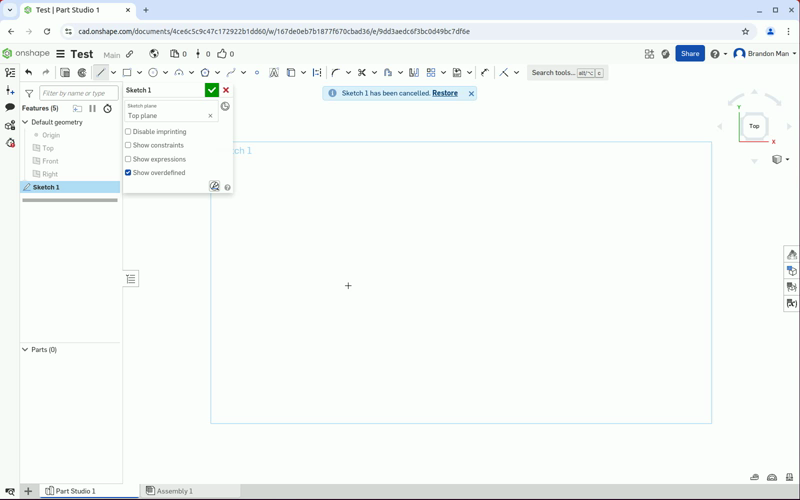
click(348, 285)
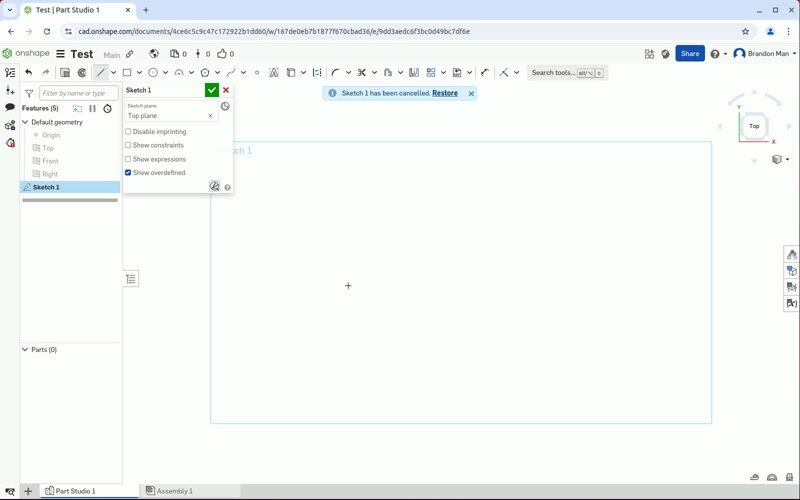
key_up(shift)
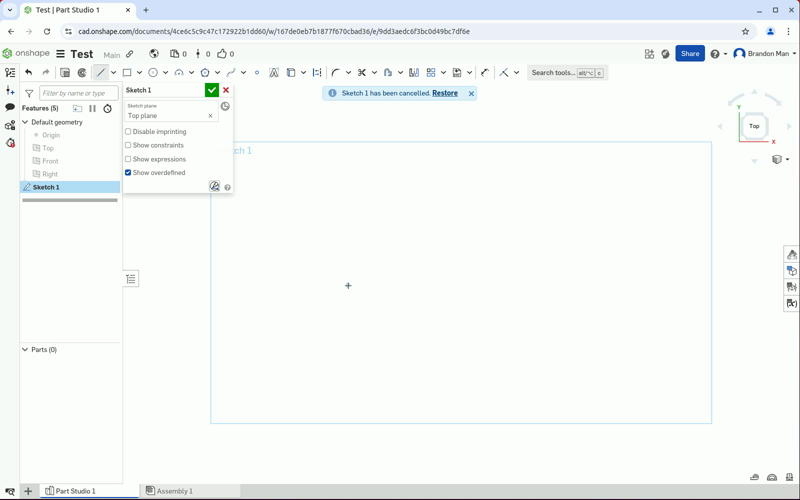
key_down(shift)
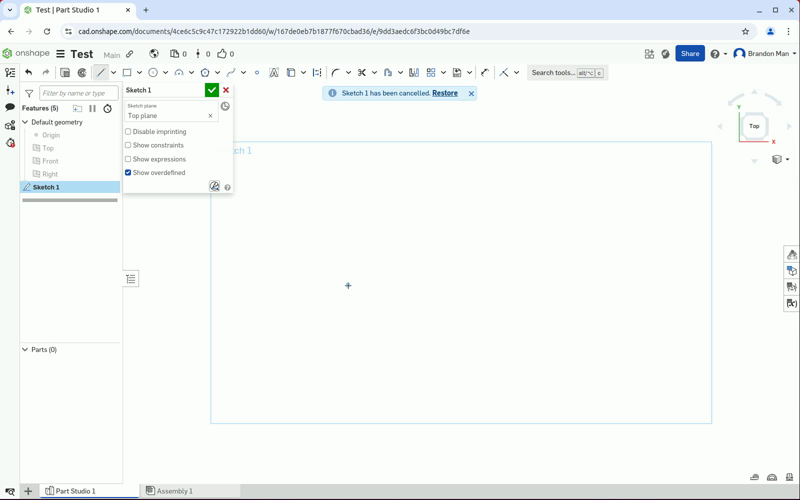
mouse_move(570, 285)
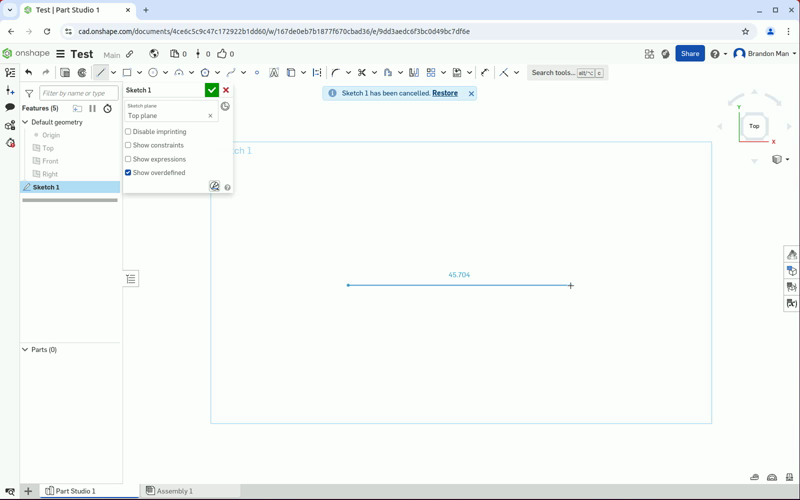
click(570, 285)
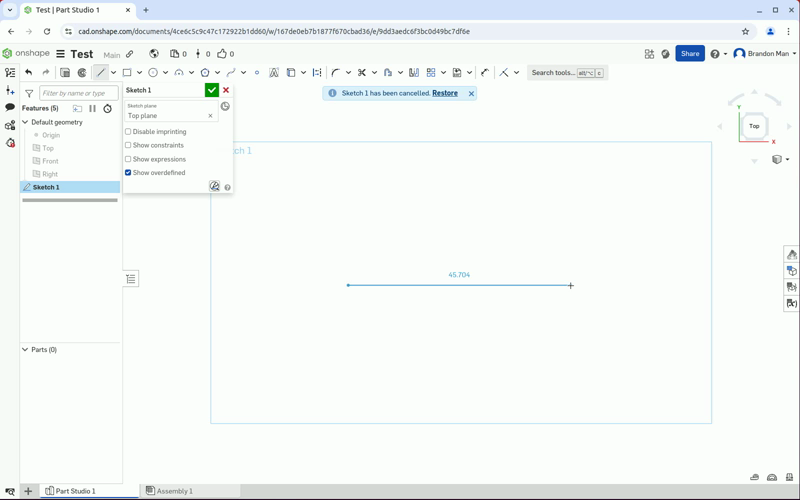
key_up(shift)
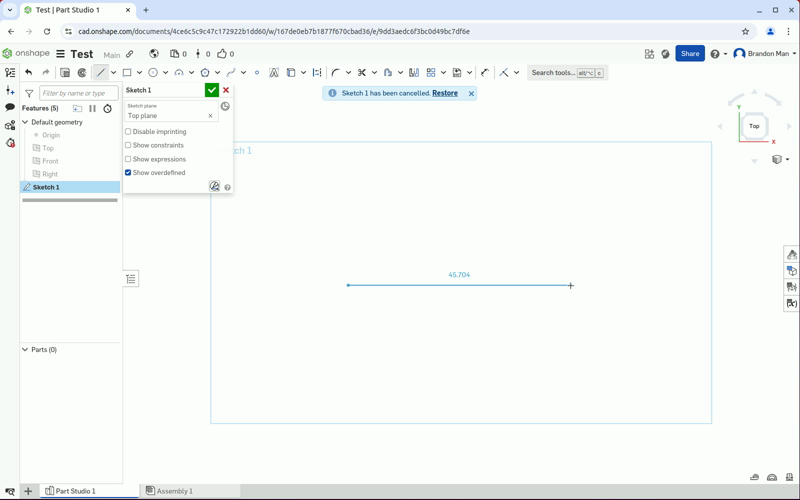
key_down(shift)
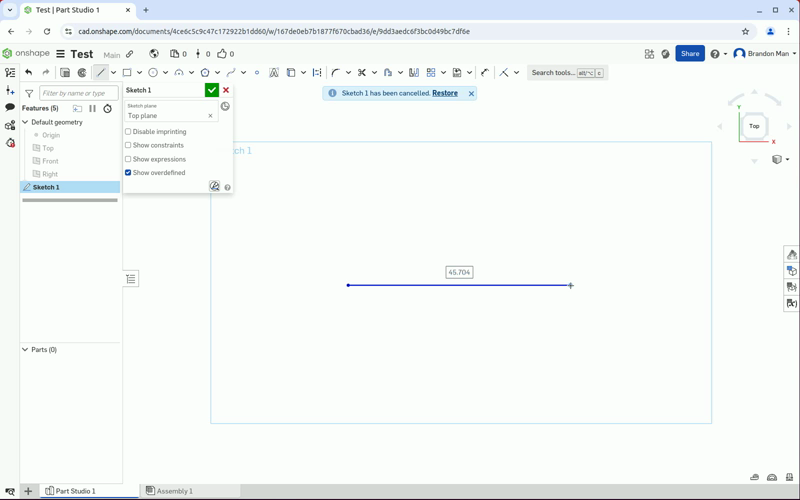
mouse_move(589, 285)
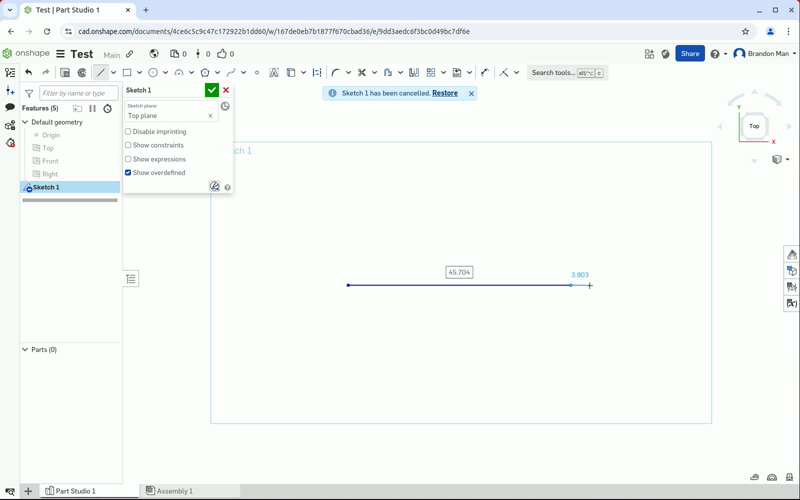
mouse_move(570, 282)
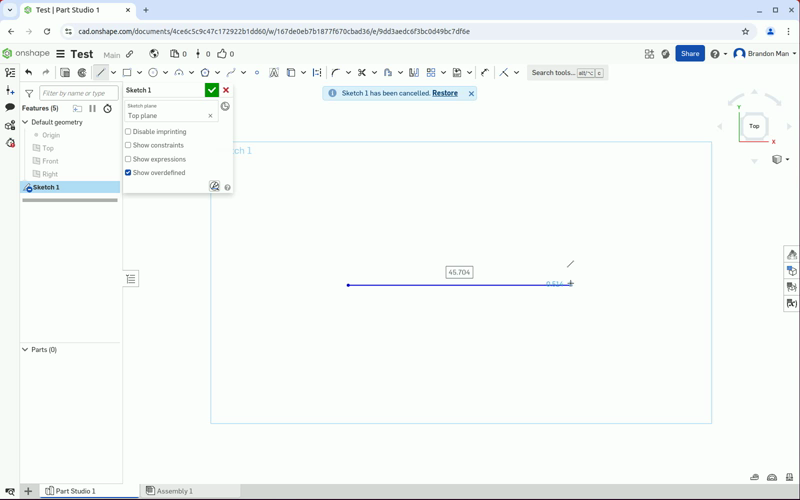
scroll(6)
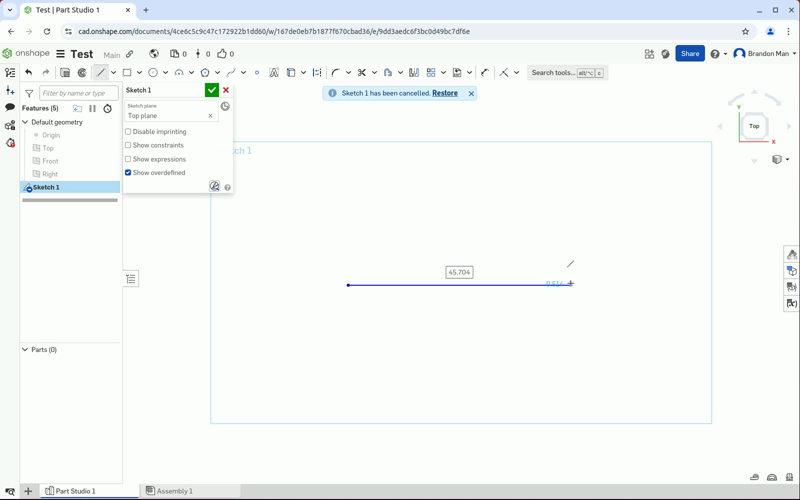
scroll(6)
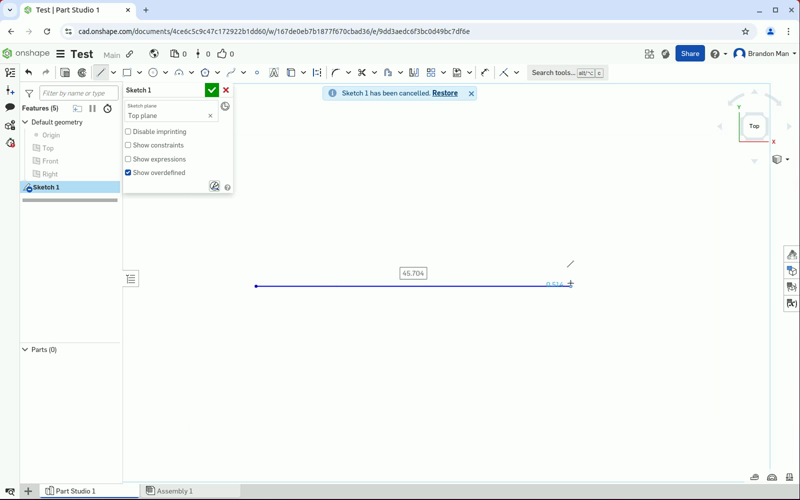
scroll(6)
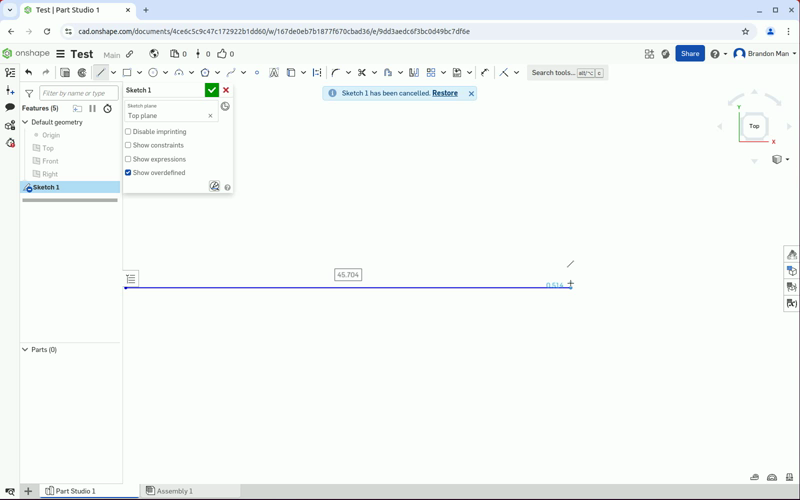
scroll(6)
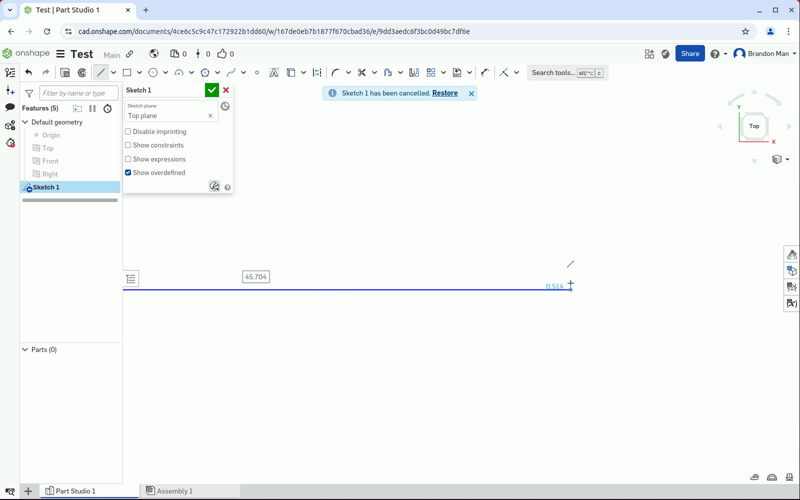
scroll(6)
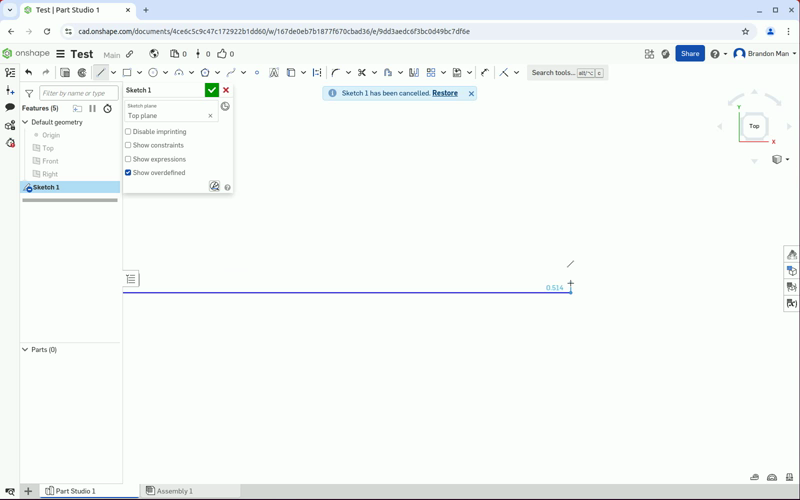
scroll(6)
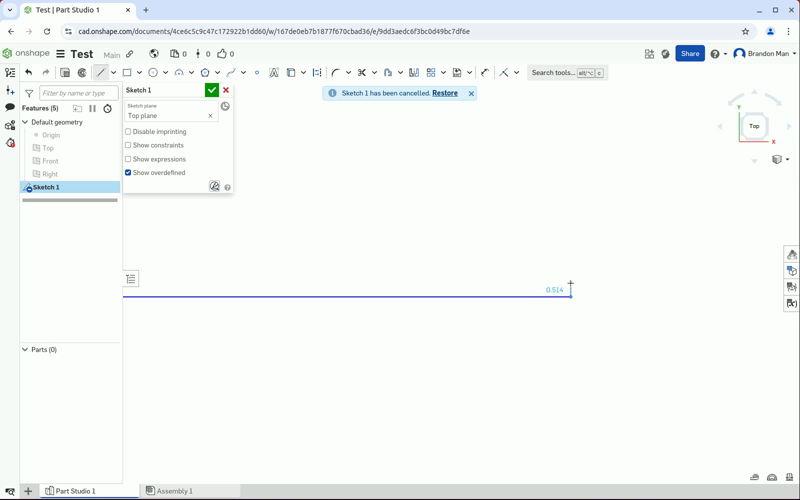
scroll(6)
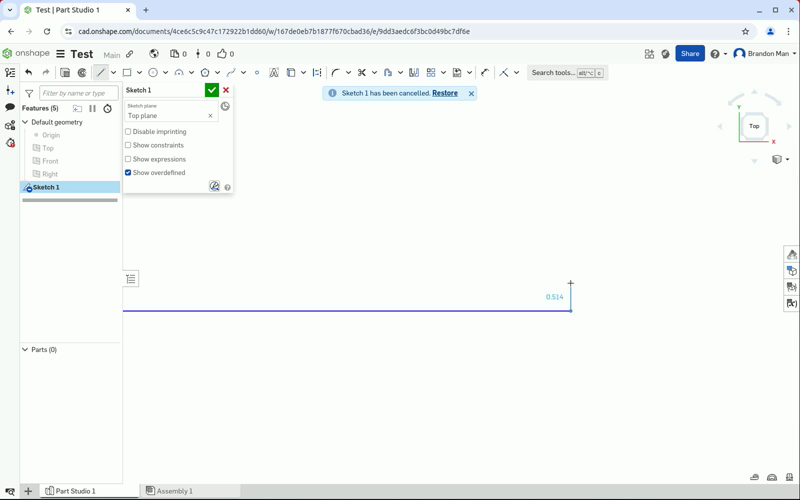
click(570, 282)
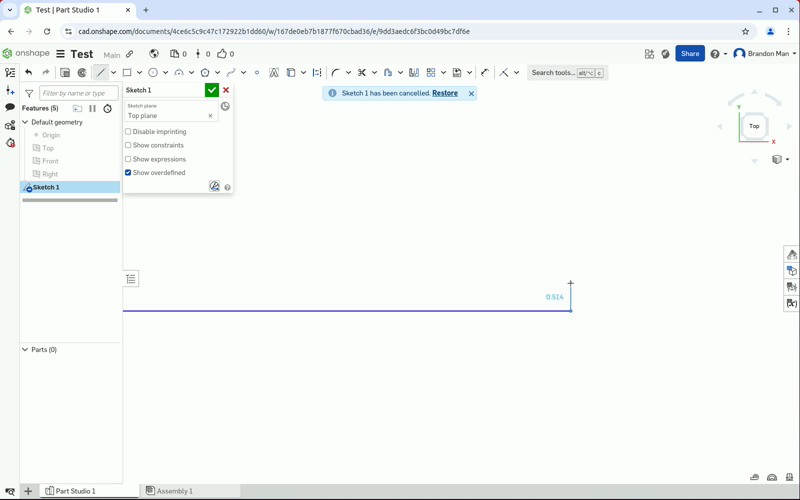
scroll(-6)
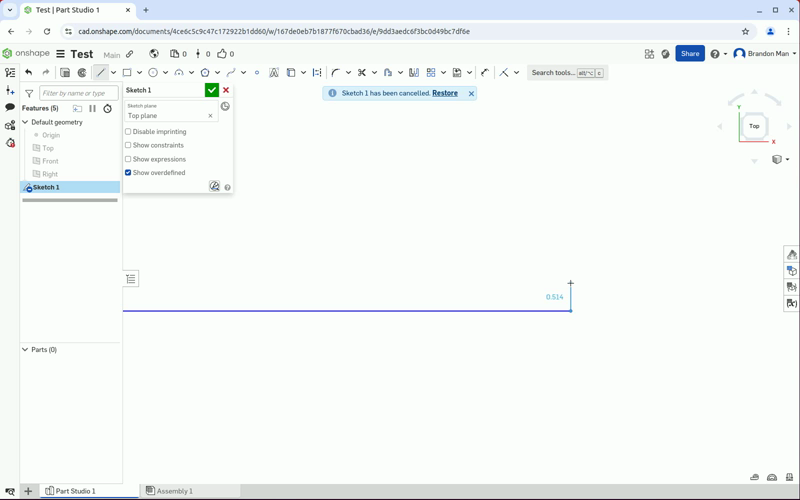
scroll(-6)
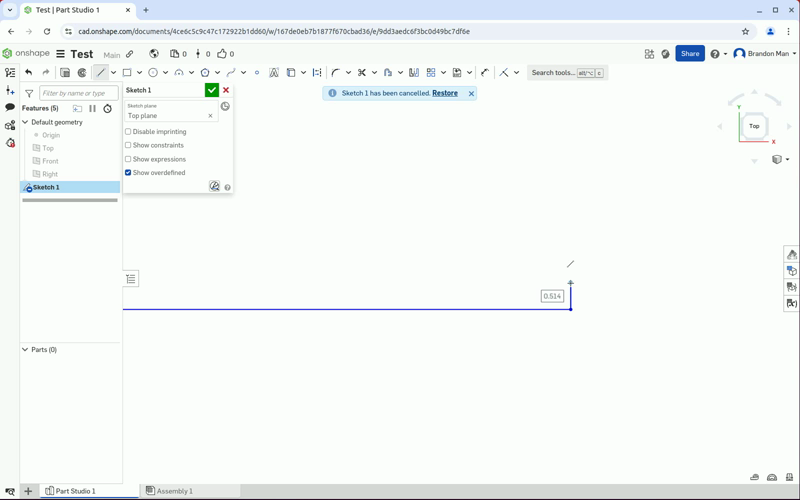
scroll(-6)
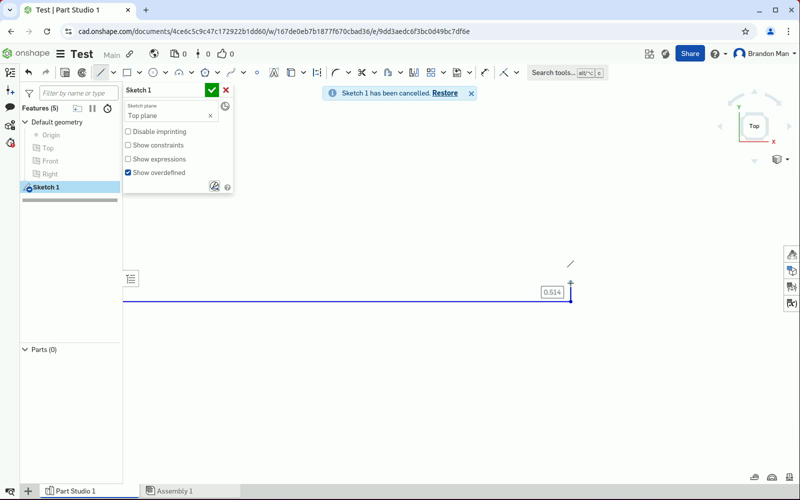
scroll(-6)
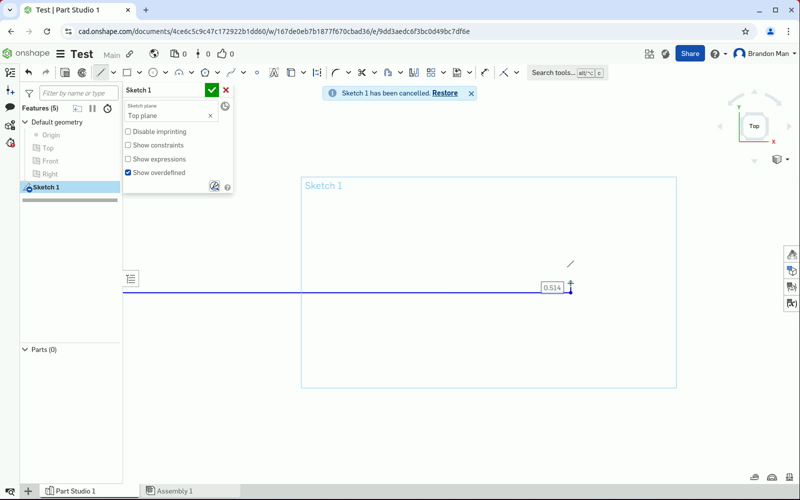
scroll(-6)
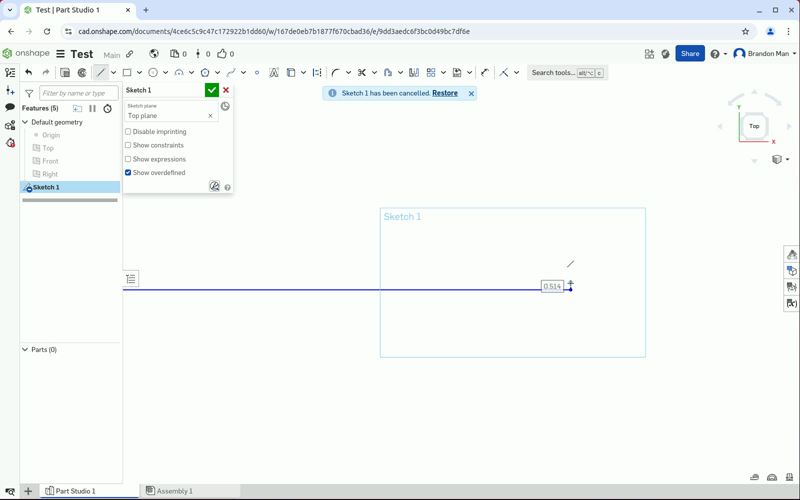
scroll(-6)
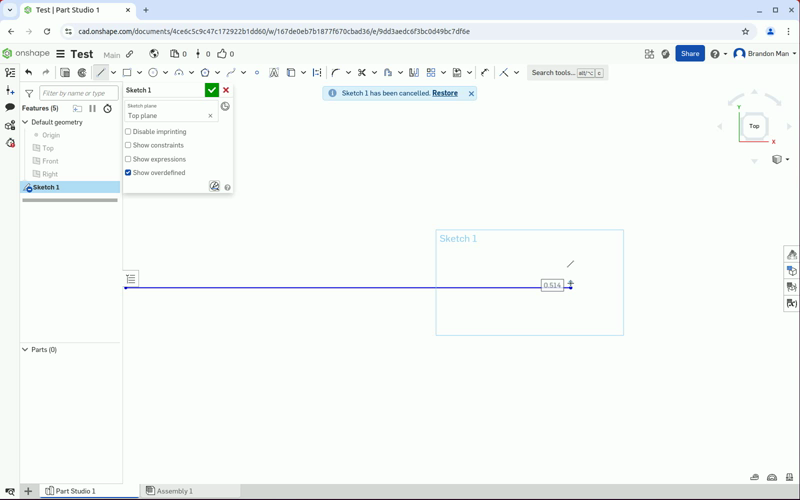
scroll(-6)
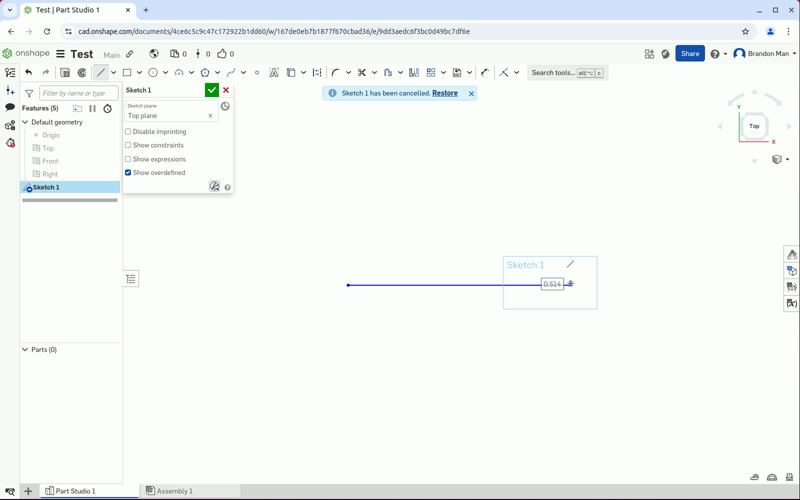
key_up(shift)
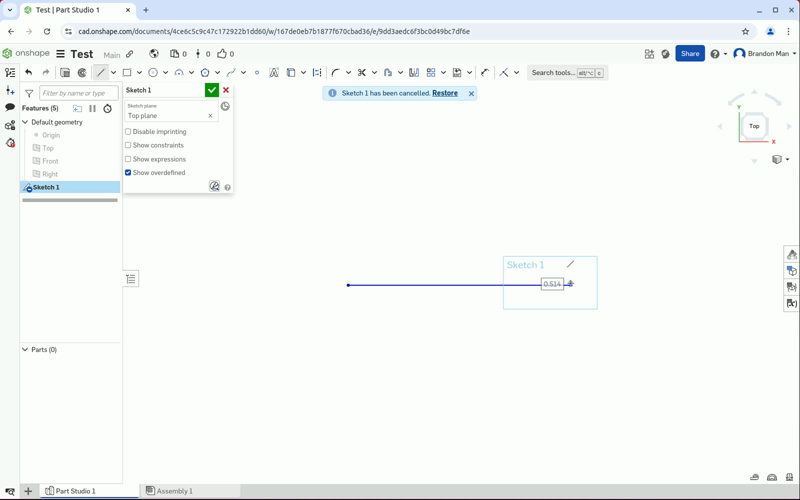
key_down(shift)
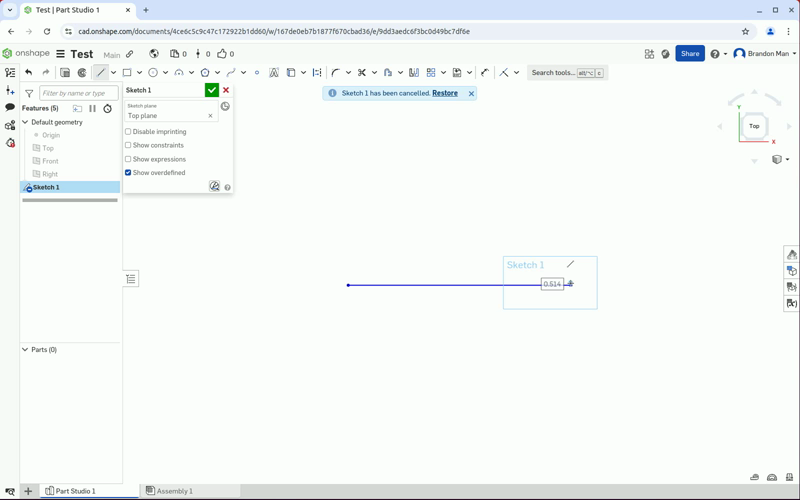
mouse_move(348, 282)
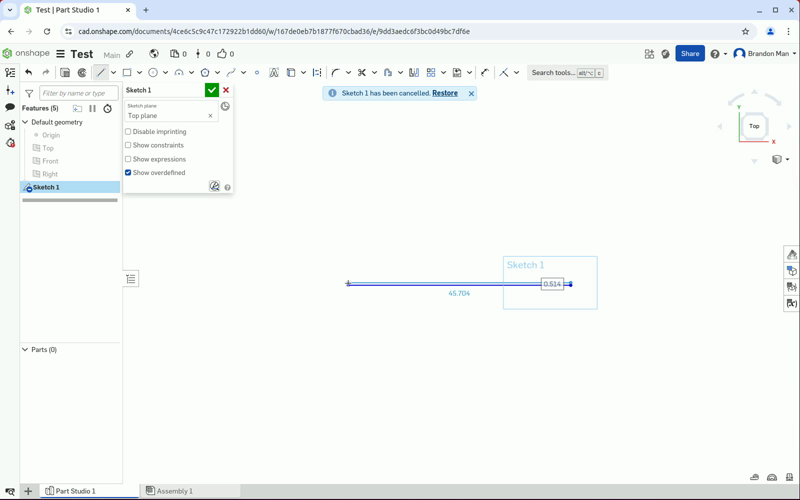
scroll(6)
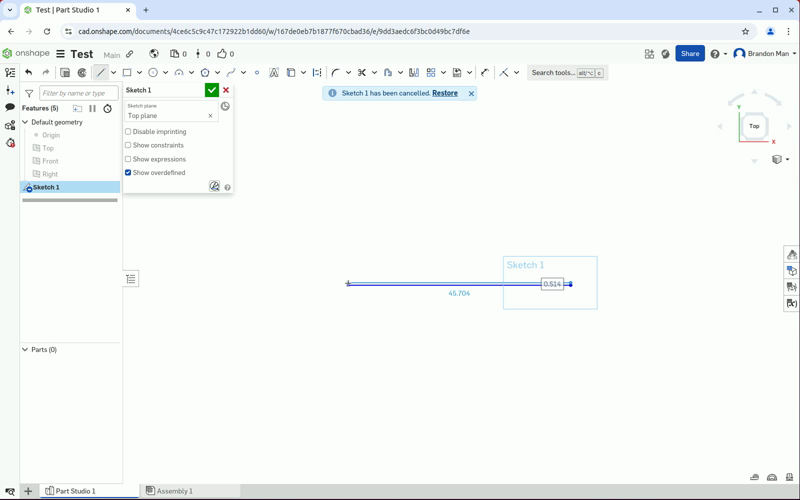
scroll(6)
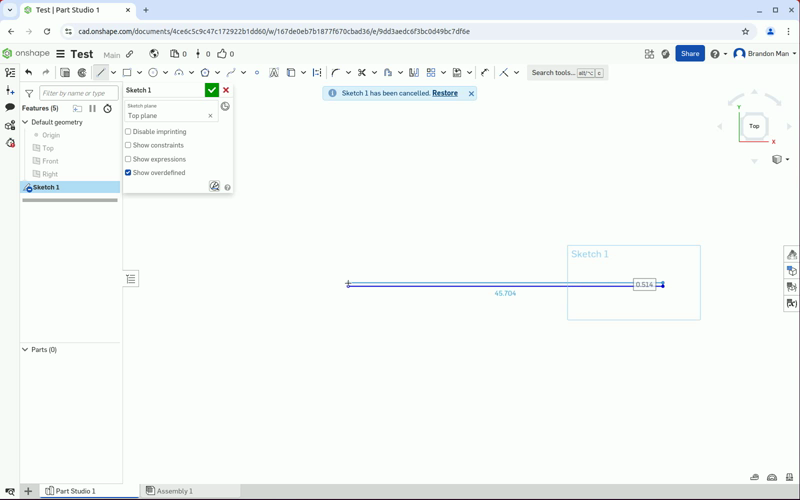
scroll(6)
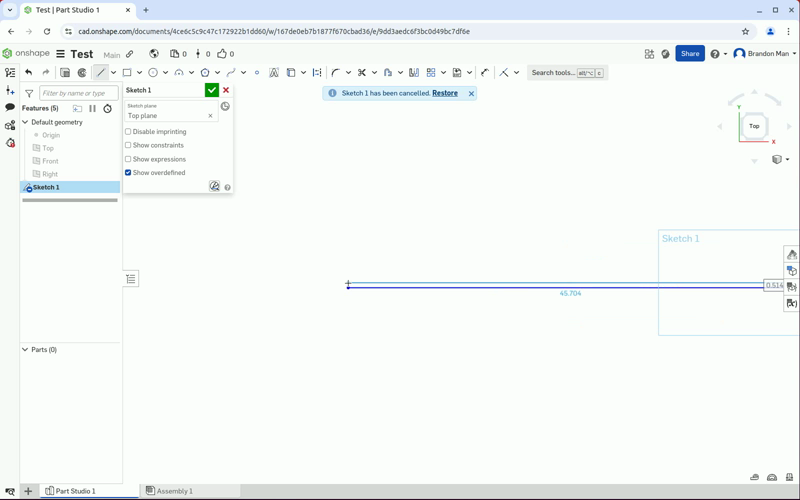
scroll(6)
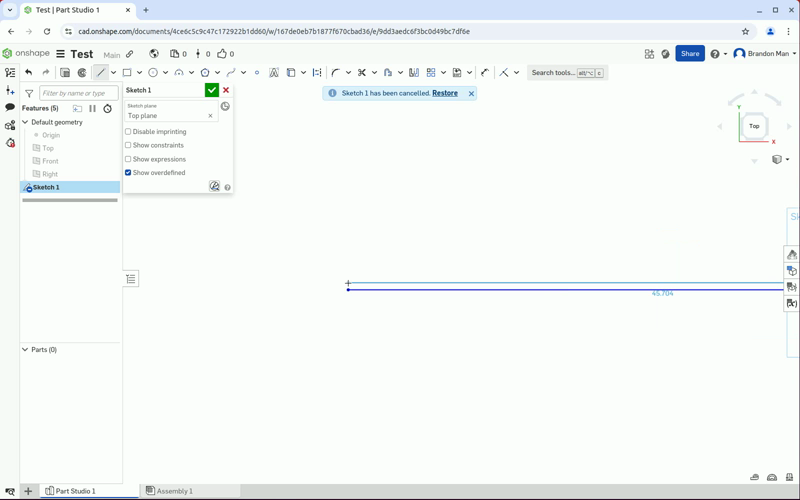
scroll(6)
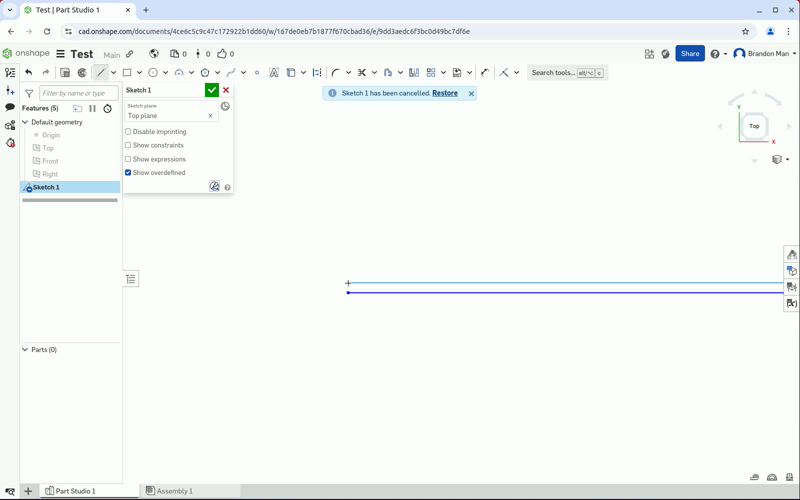
scroll(6)
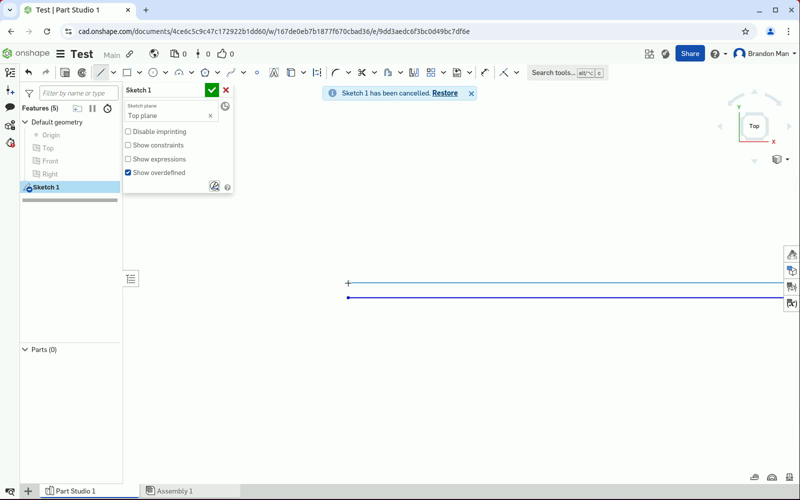
scroll(6)
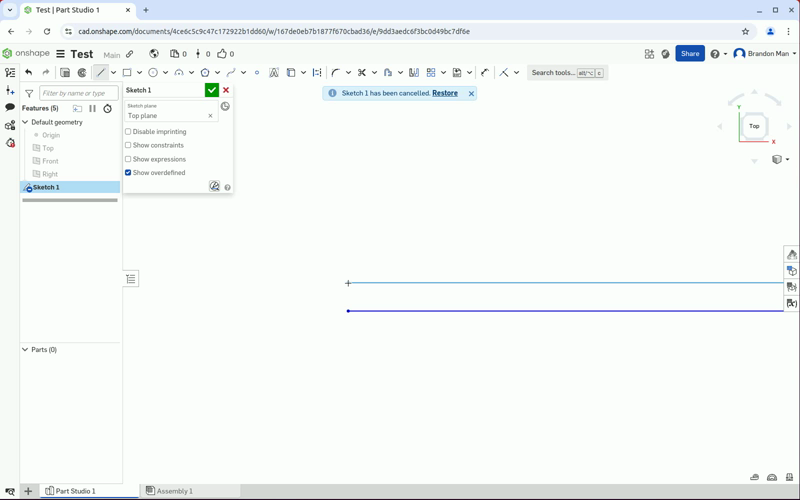
click(348, 282)
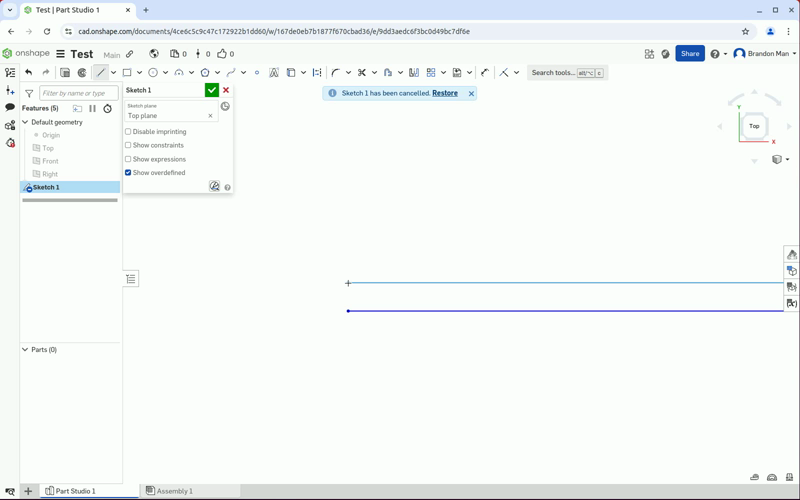
scroll(-6)
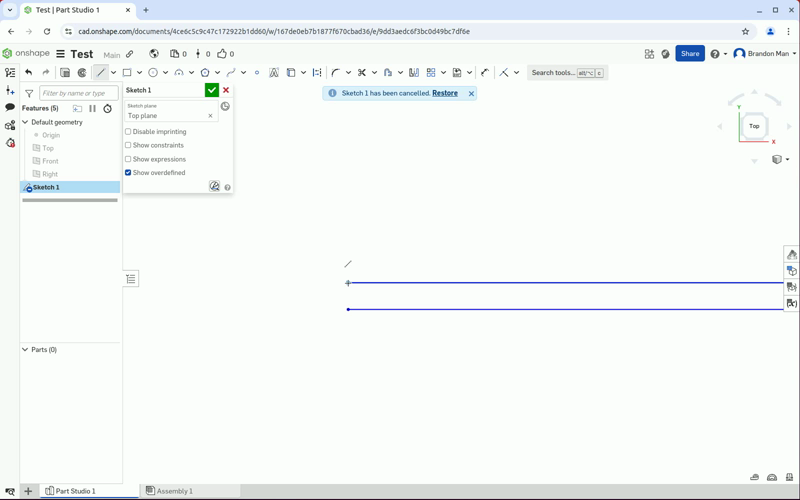
scroll(-6)
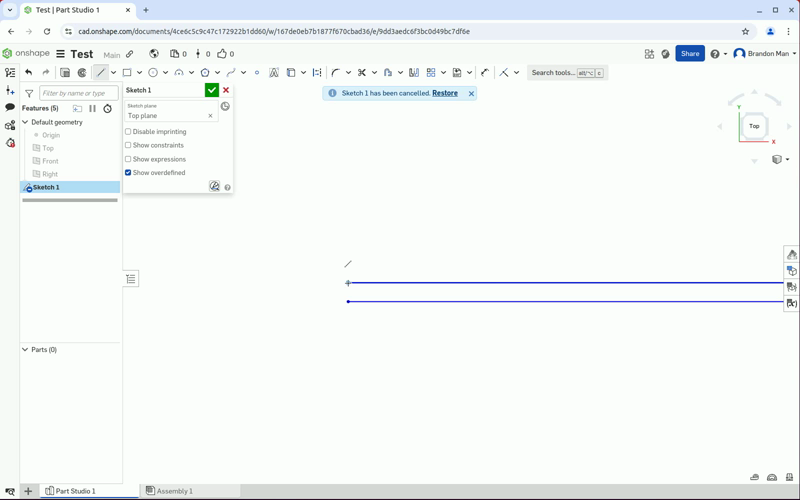
scroll(-6)
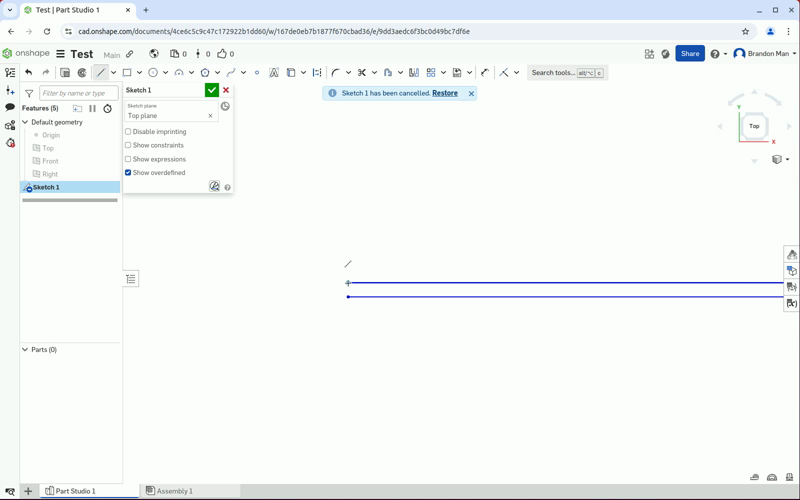
scroll(-6)
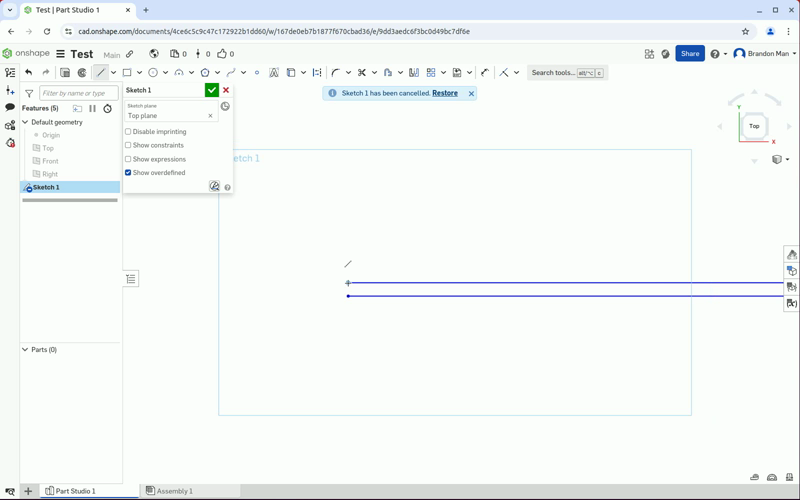
scroll(-6)
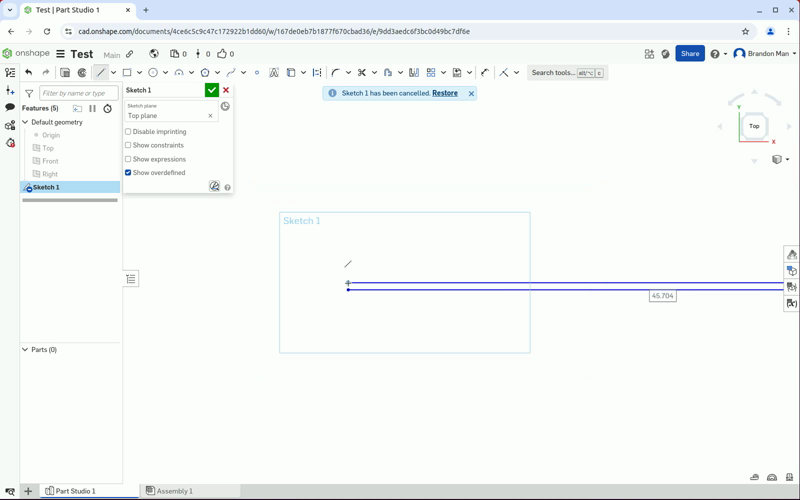
scroll(-6)
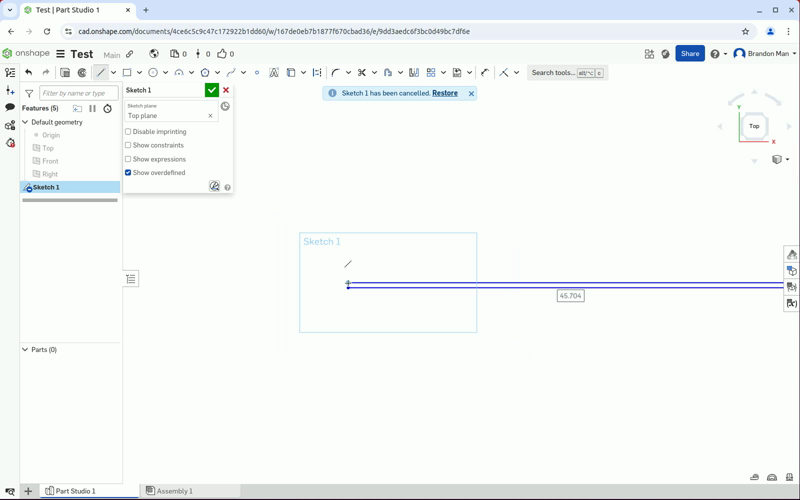
scroll(-6)
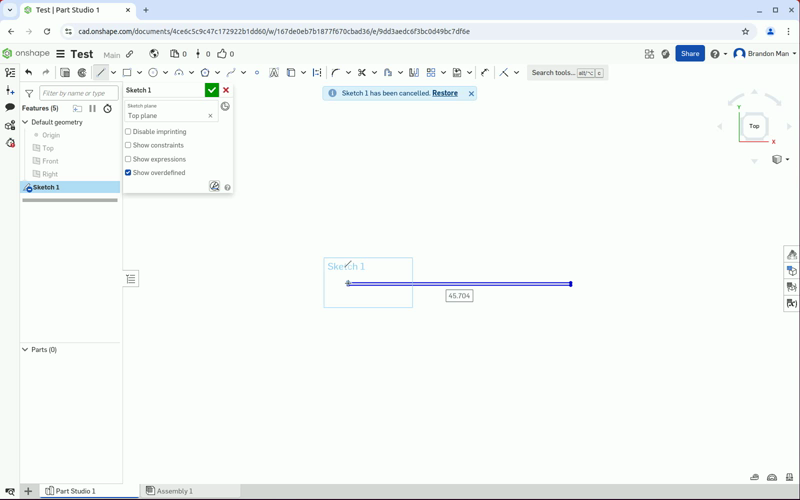
key_up(shift)
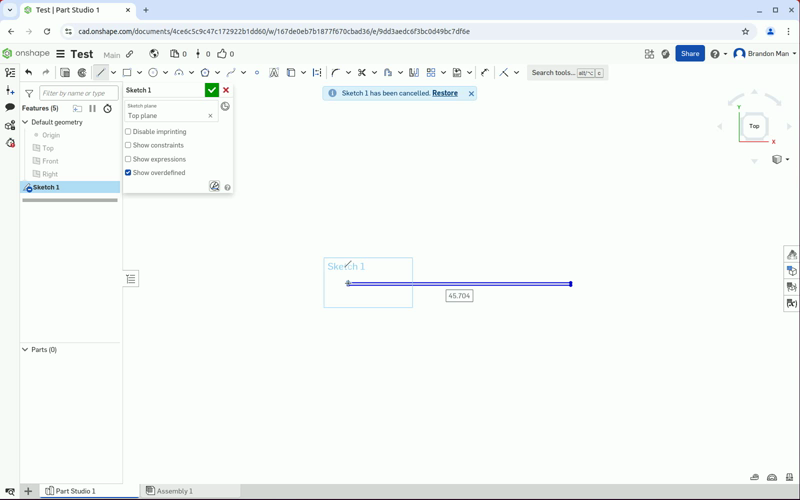
mouse_move(378, 282)
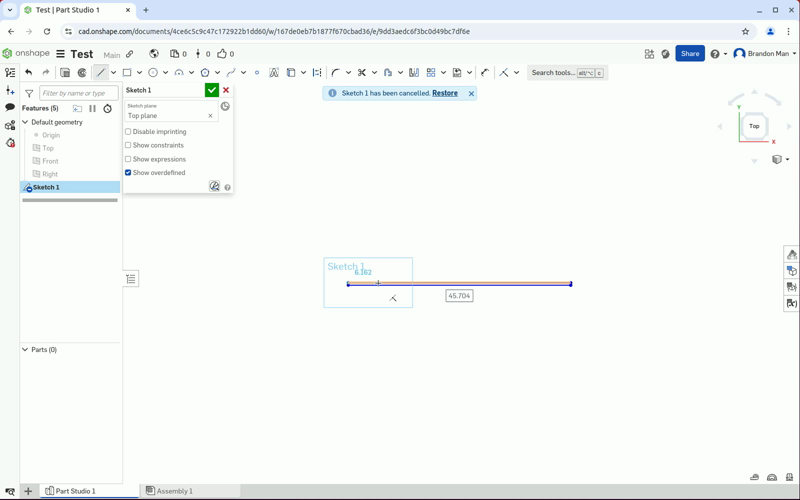
key_down(shift)
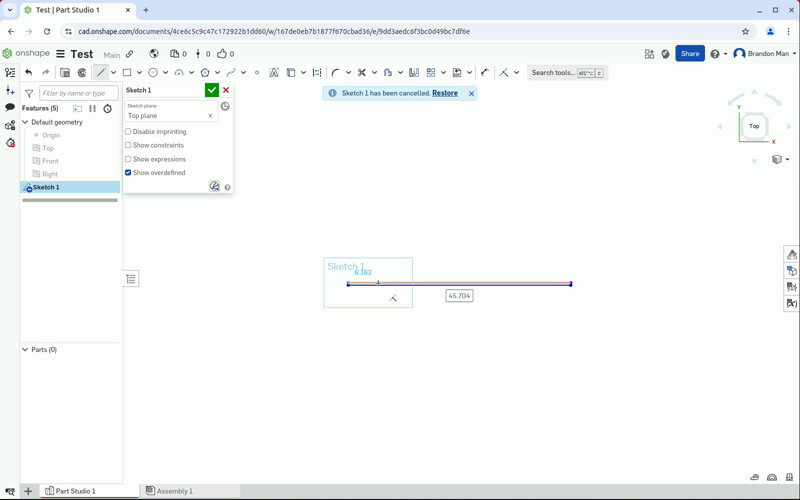
mouse_move(348, 285)
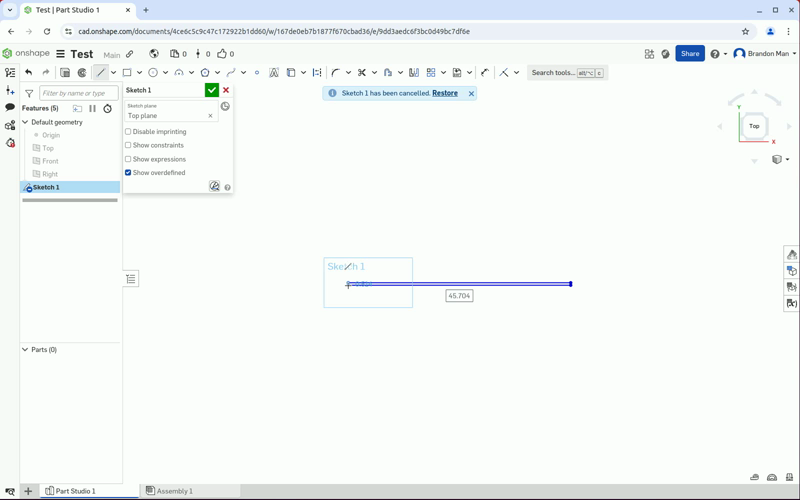
scroll(6)
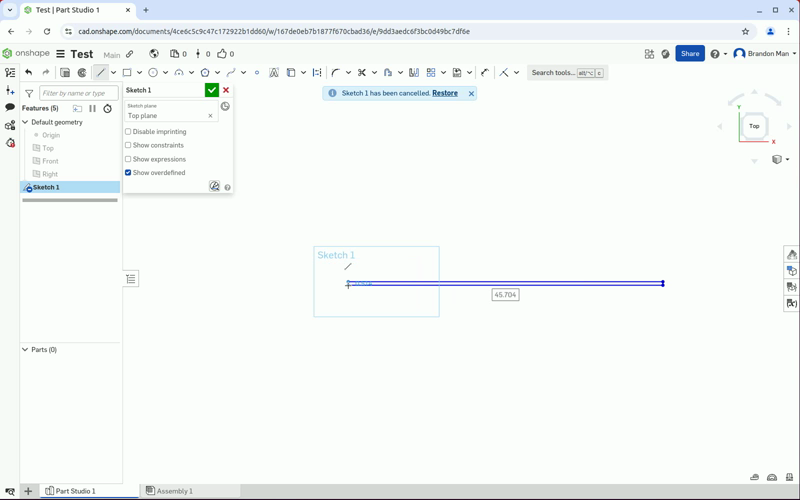
scroll(6)
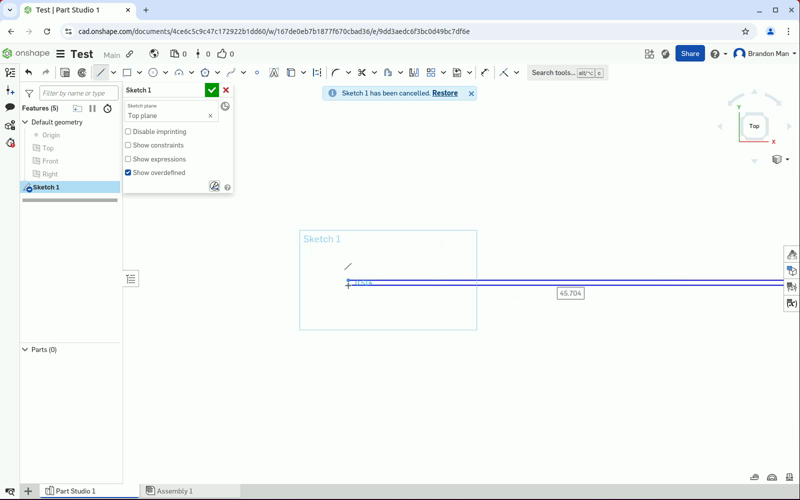
scroll(6)
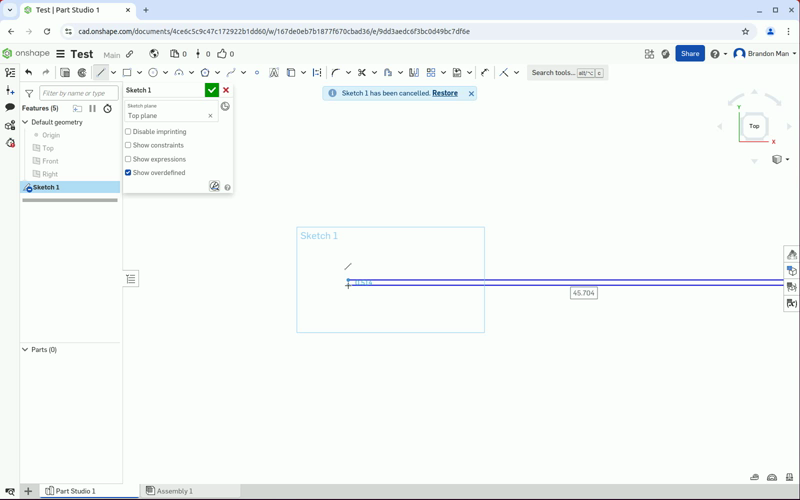
scroll(6)
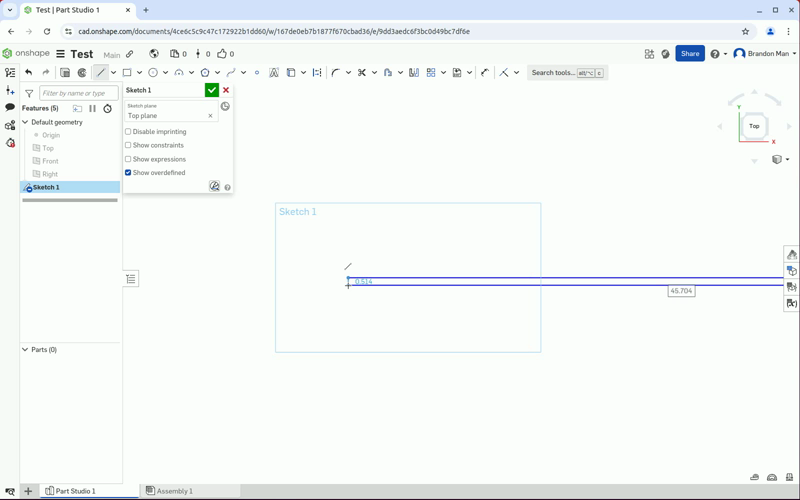
scroll(6)
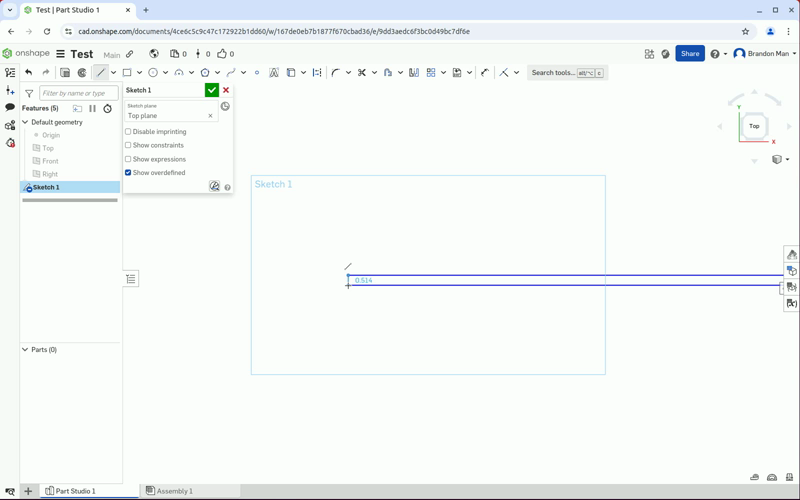
scroll(6)
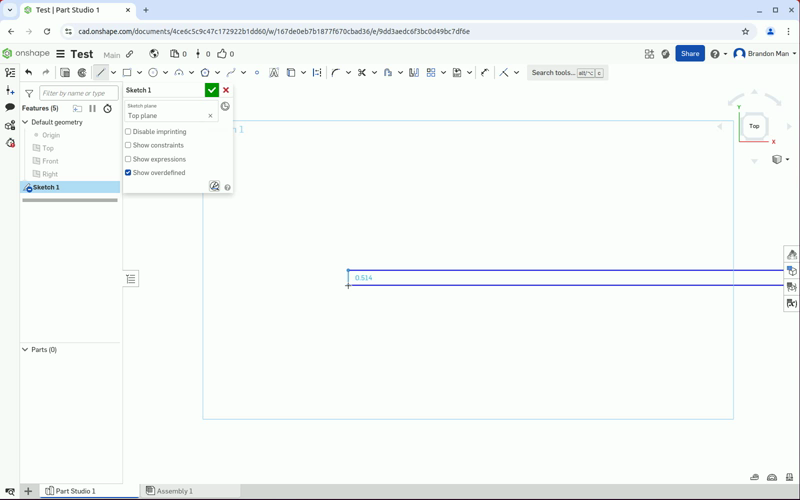
scroll(6)
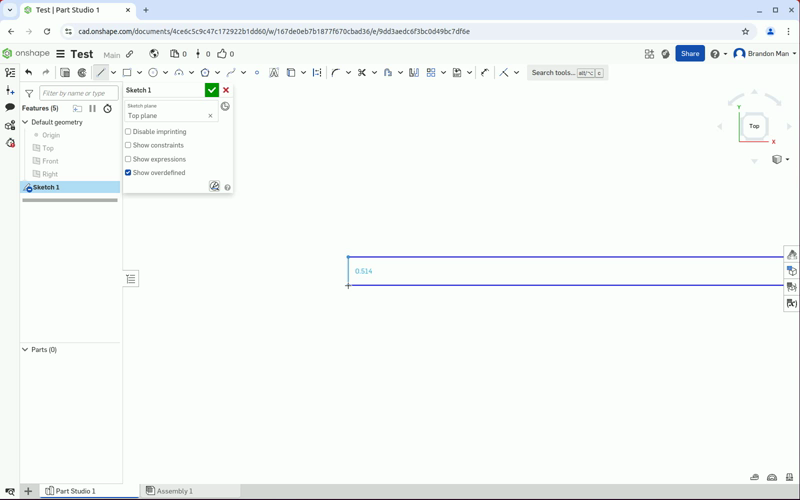
key_up(shift)
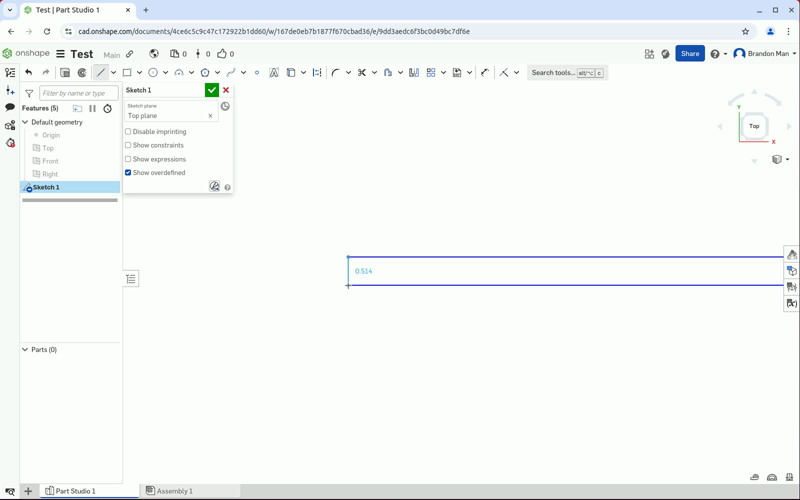
click(348, 285)
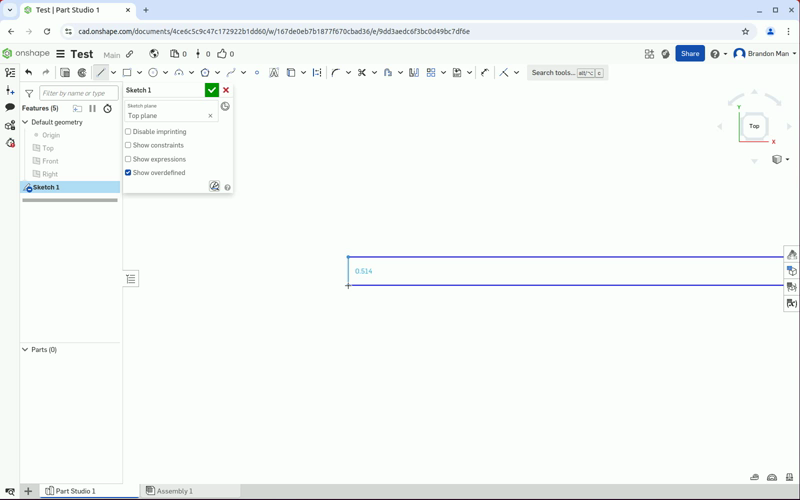
scroll(-6)
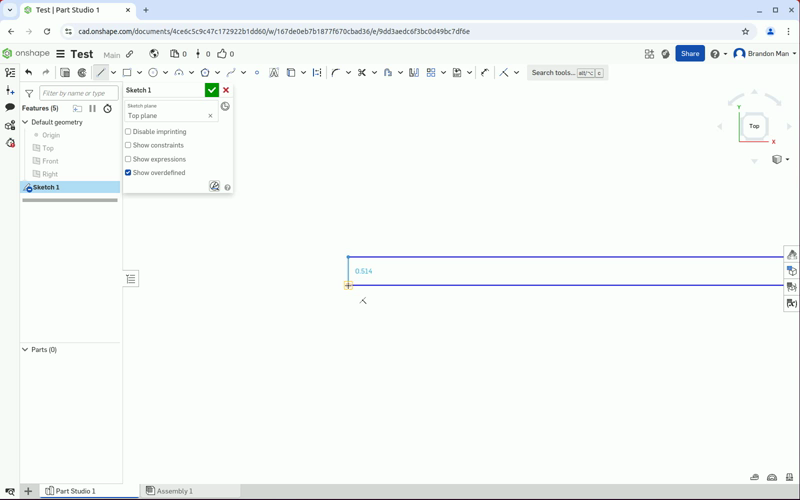
scroll(-6)
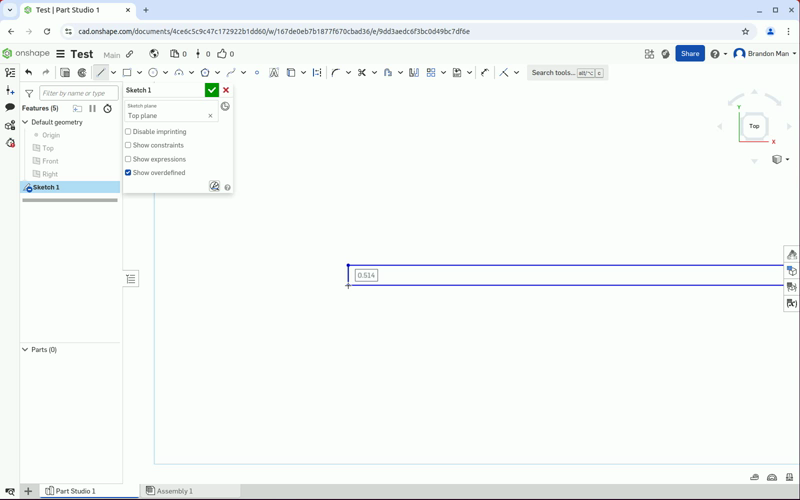
scroll(-6)
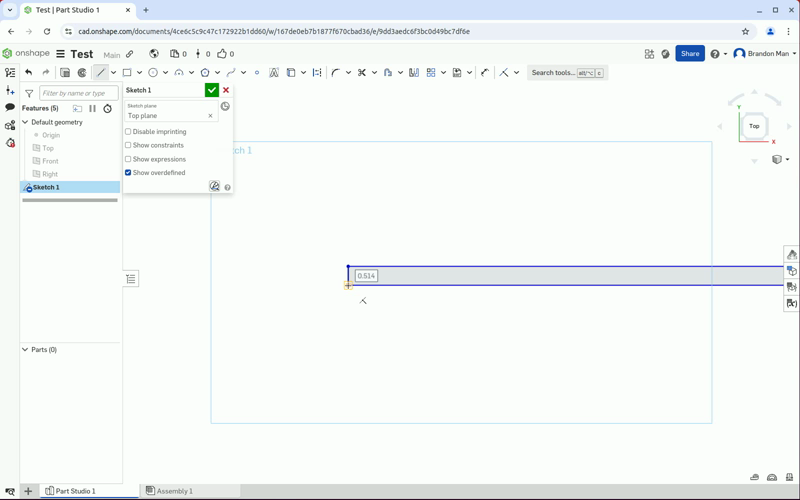
scroll(-6)
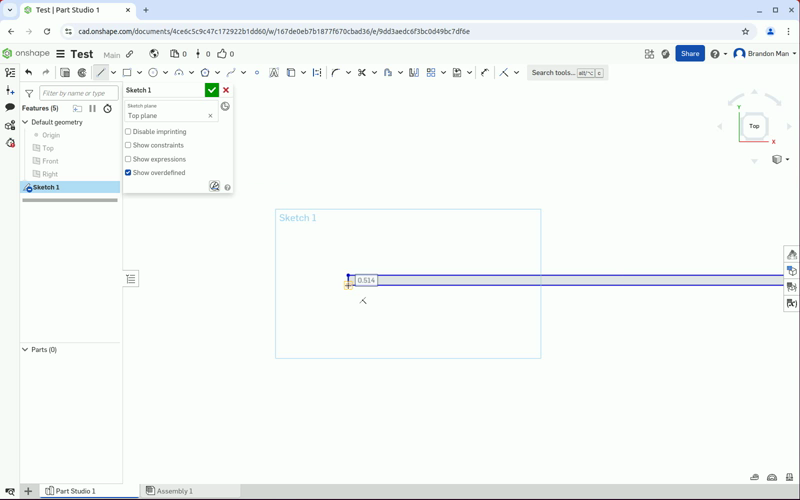
scroll(-6)
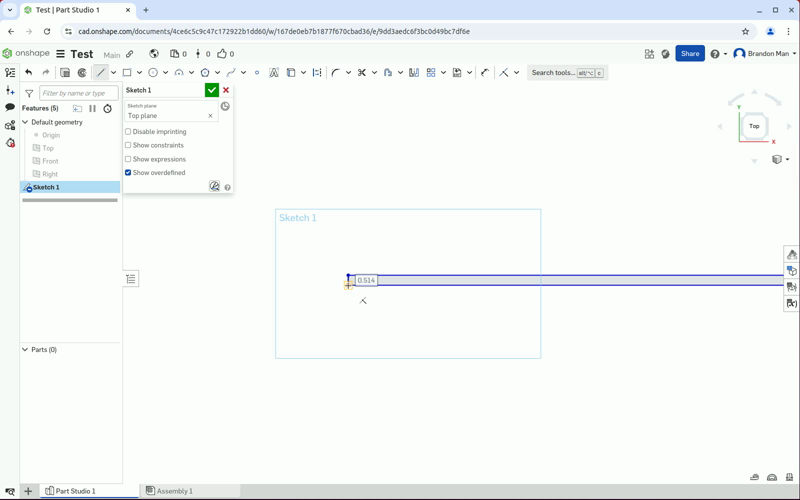
scroll(-6)
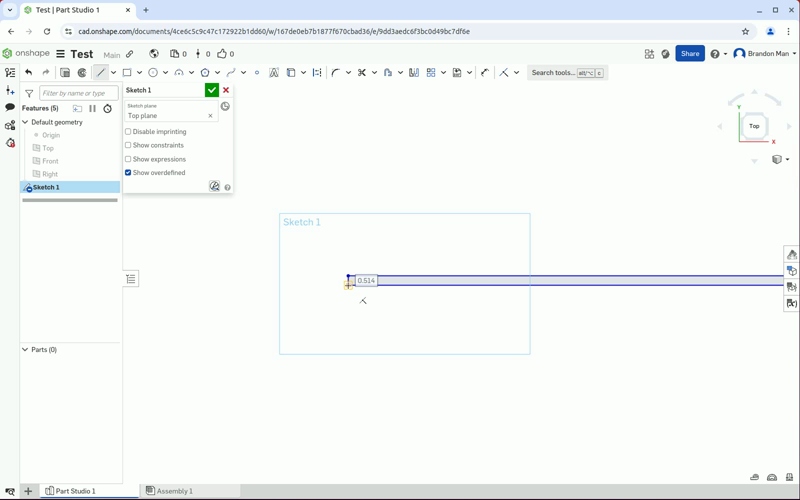
scroll(-6)
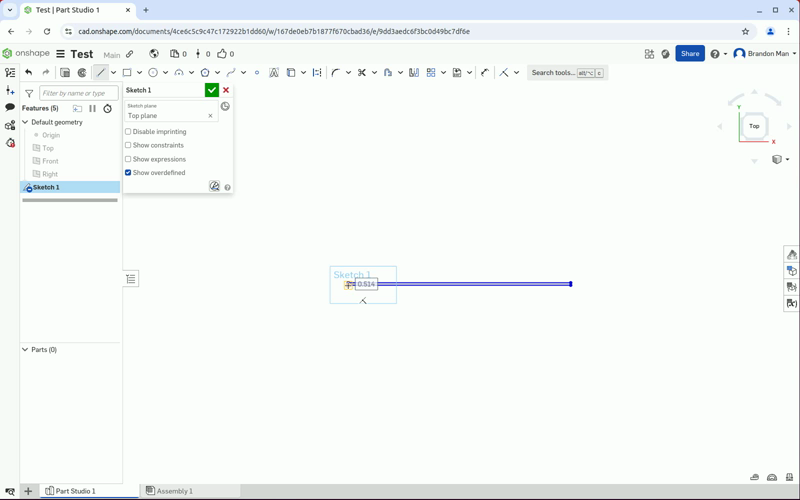
key(esc)
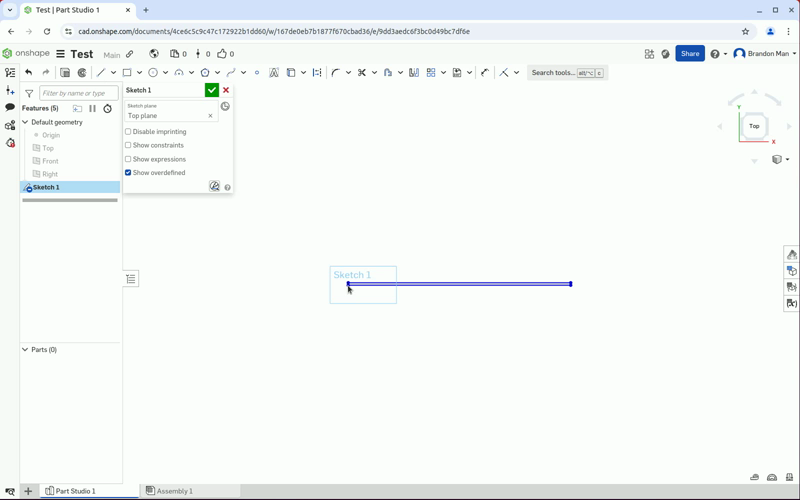
mouse_move(413, 283)
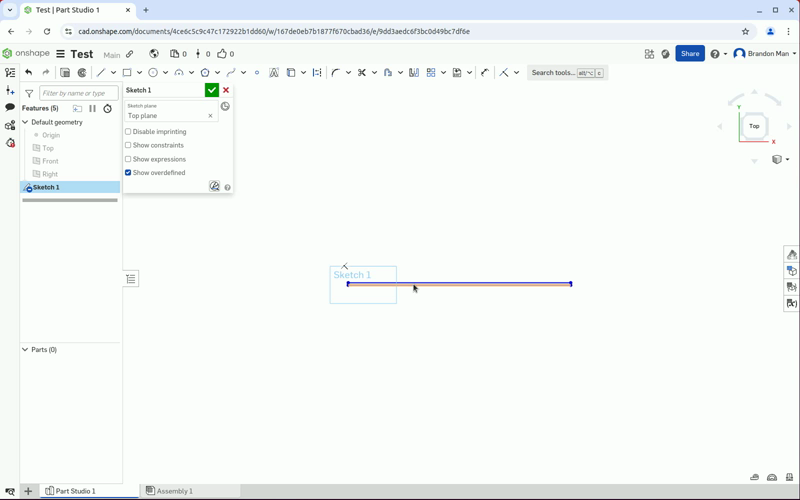
scroll(6)
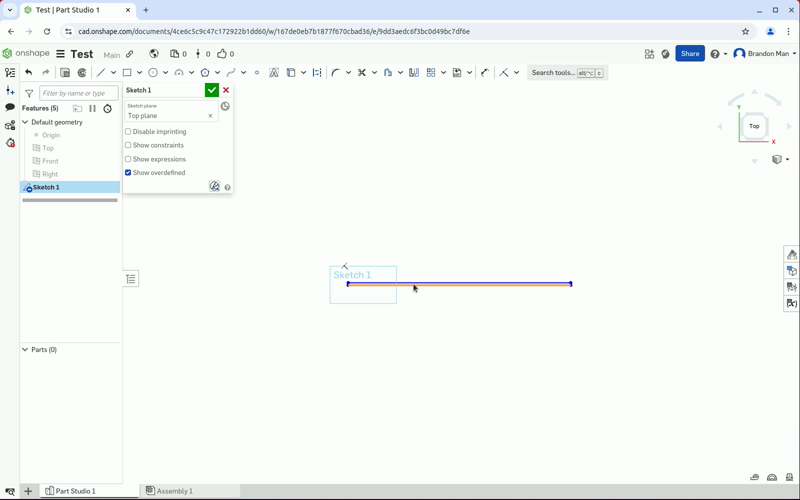
scroll(6)
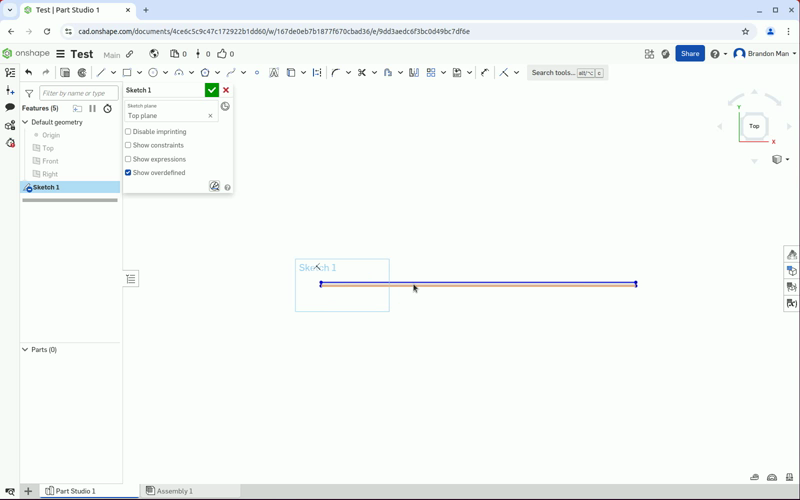
scroll(6)
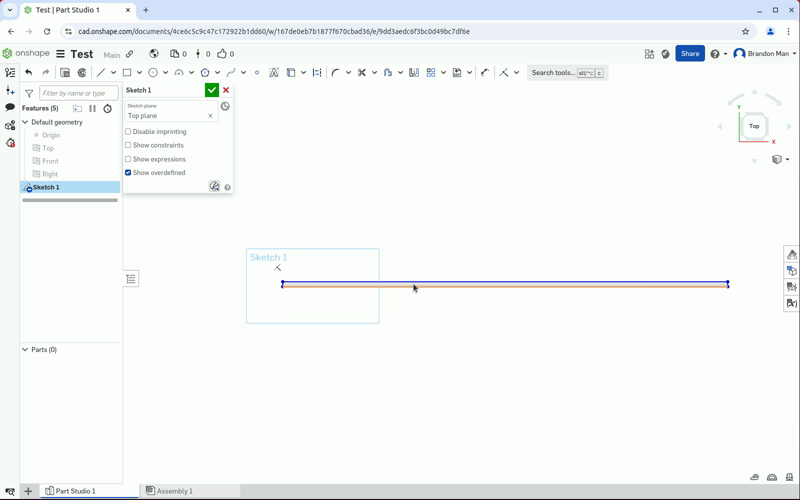
scroll(6)
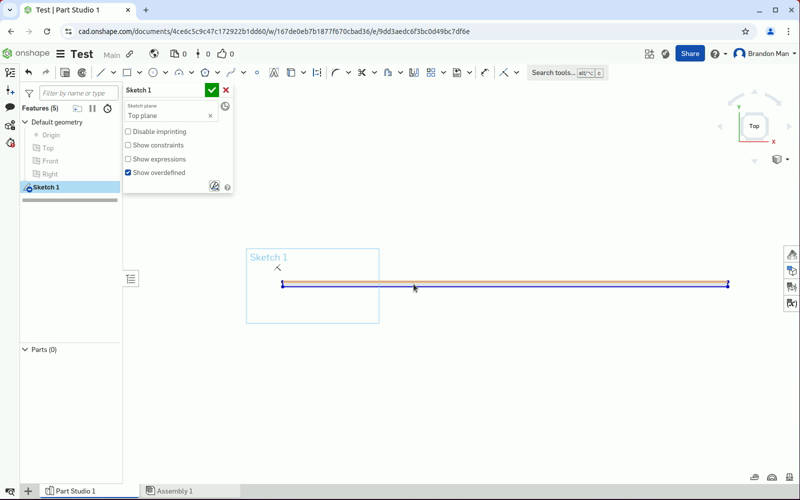
scroll(6)
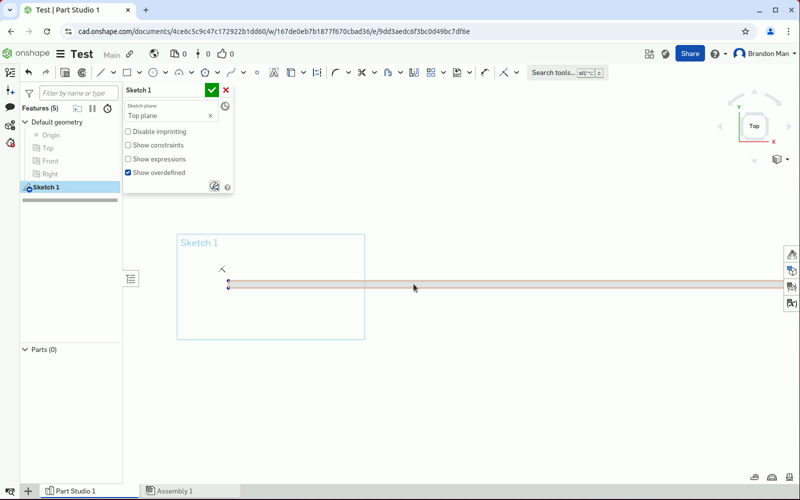
scroll(6)
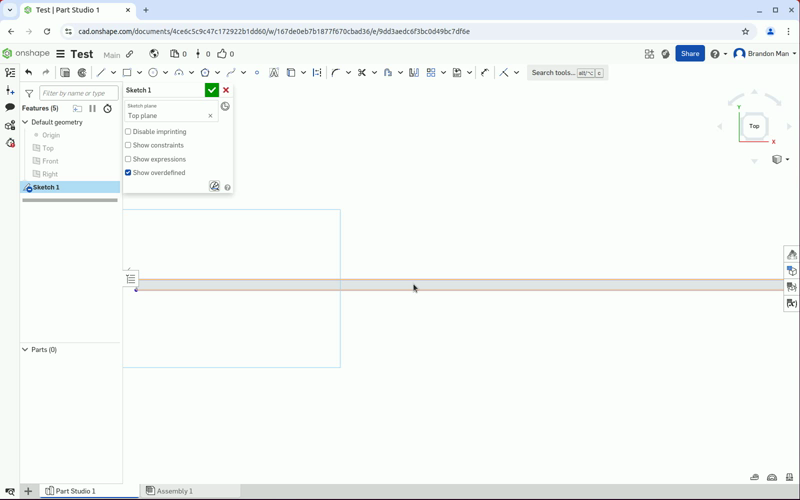
scroll(6)
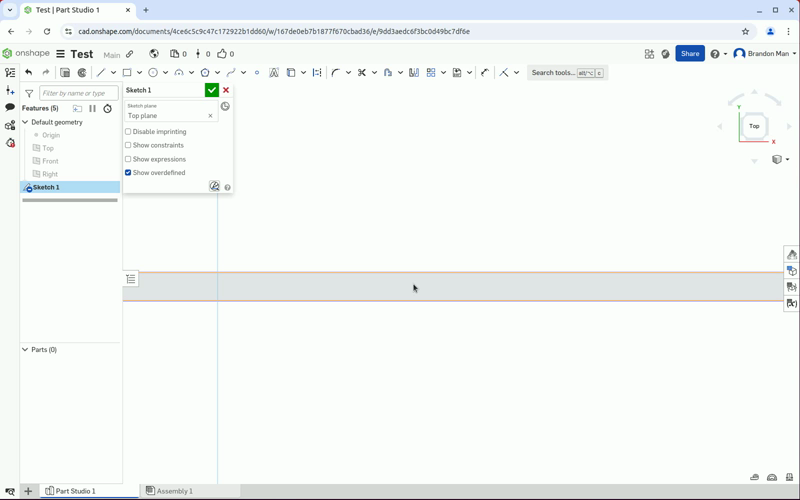
click(413, 283)
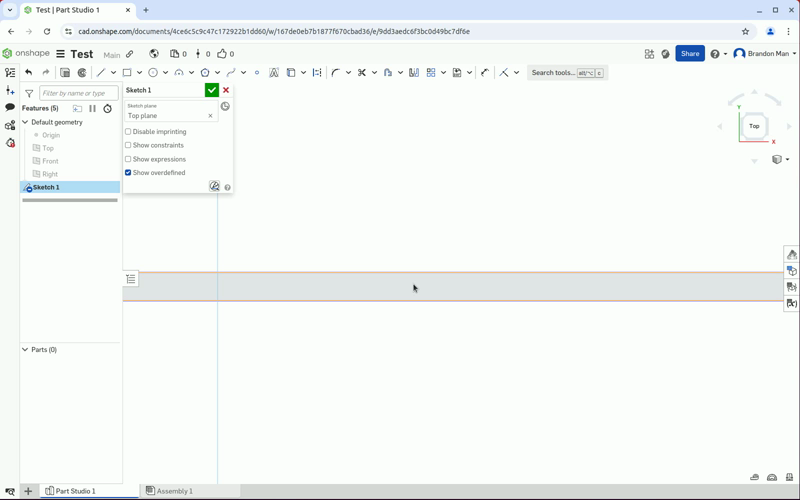
scroll(-6)
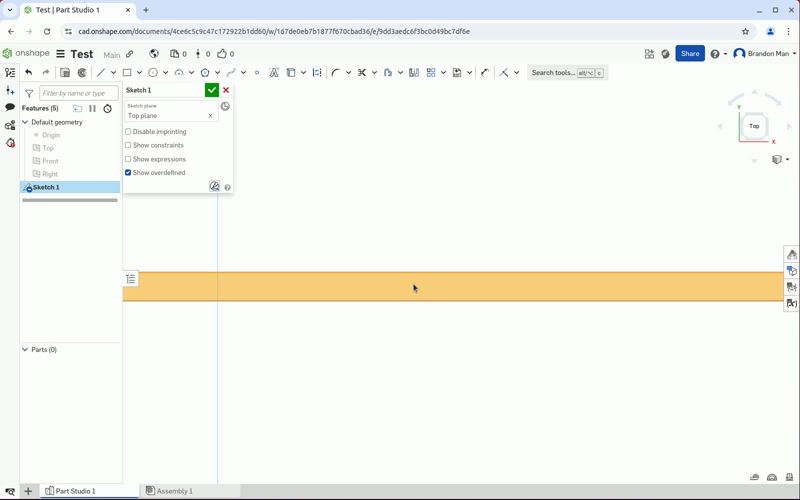
scroll(-6)
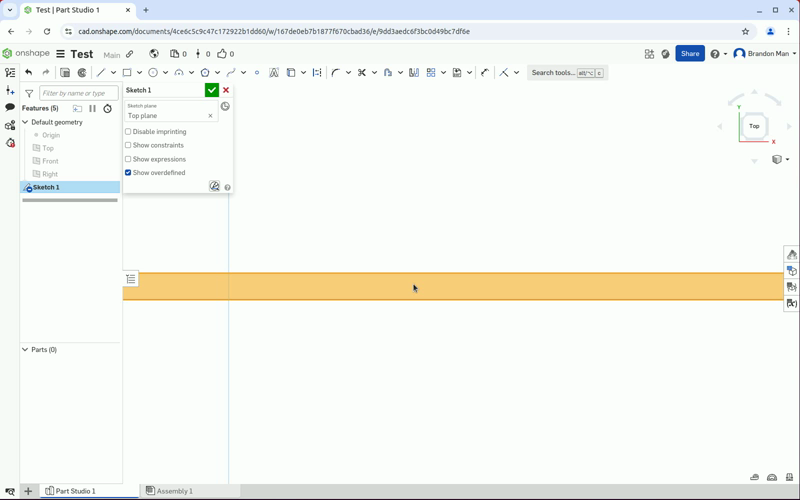
scroll(-6)
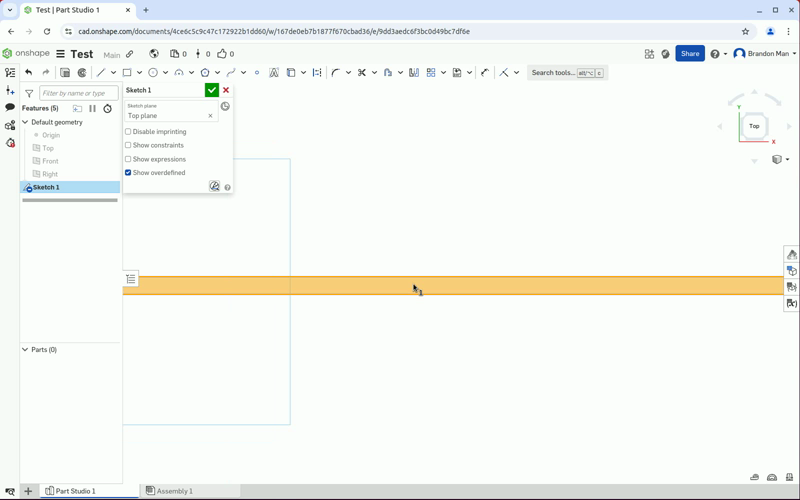
scroll(-6)
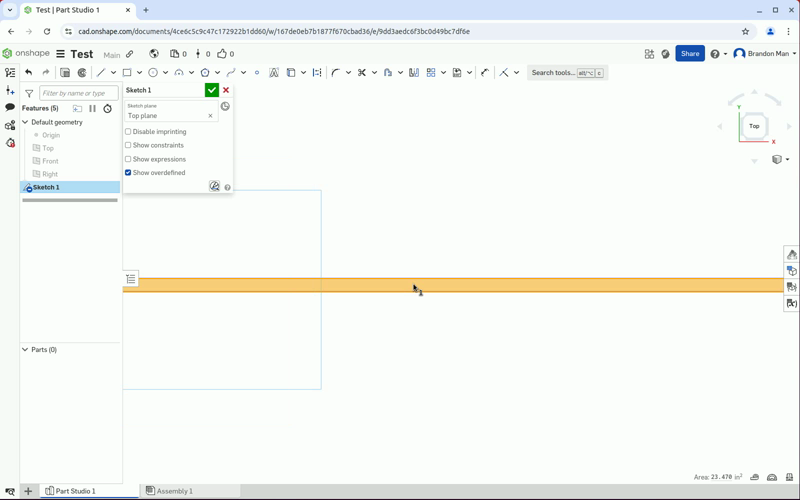
scroll(-6)
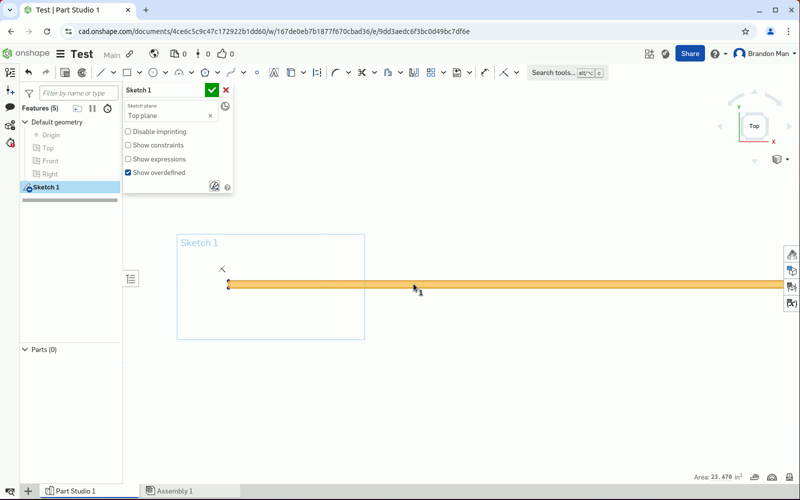
scroll(-6)
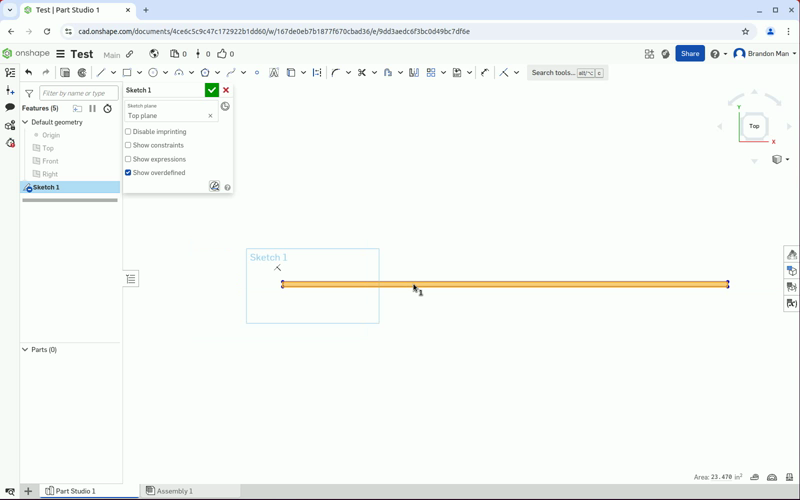
scroll(-6)
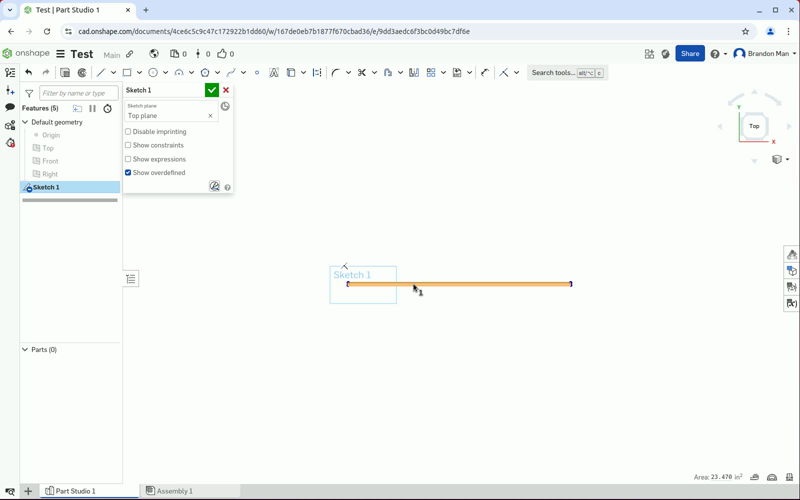
mouse_move(73, 352)
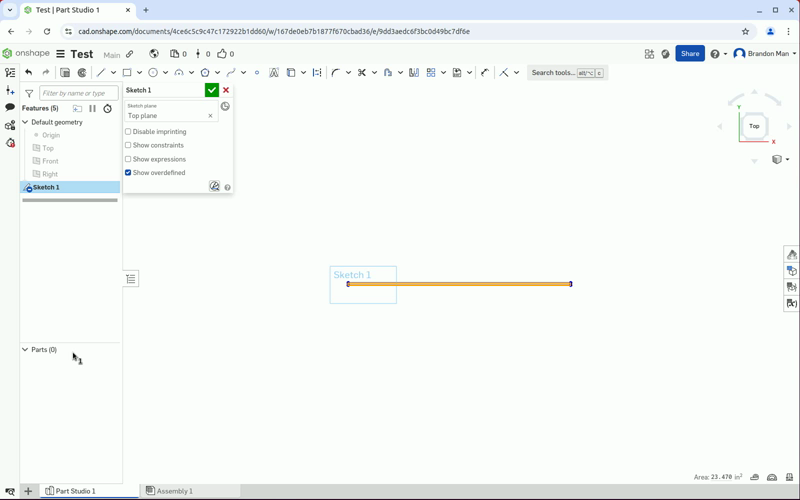
key(shift+y)
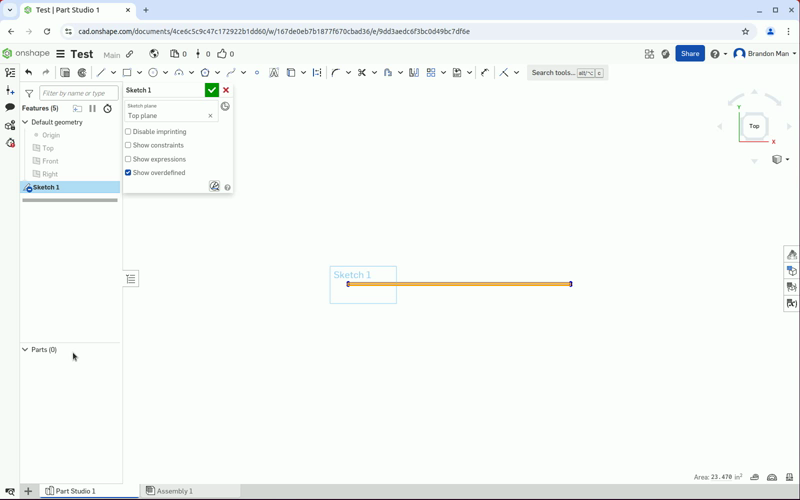
key(shift+e)
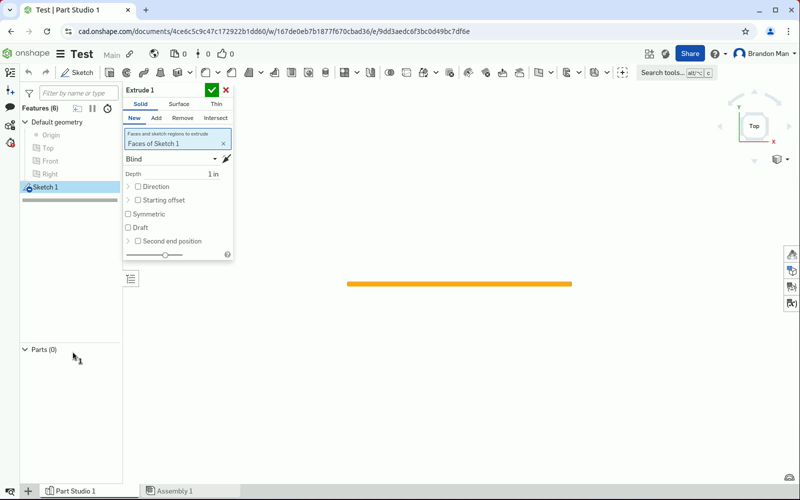
mouse_move(143, 106)
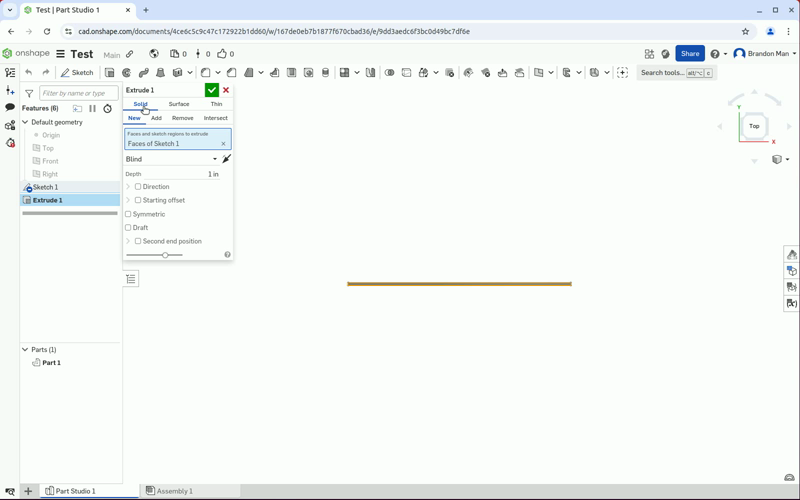
click(143, 106)
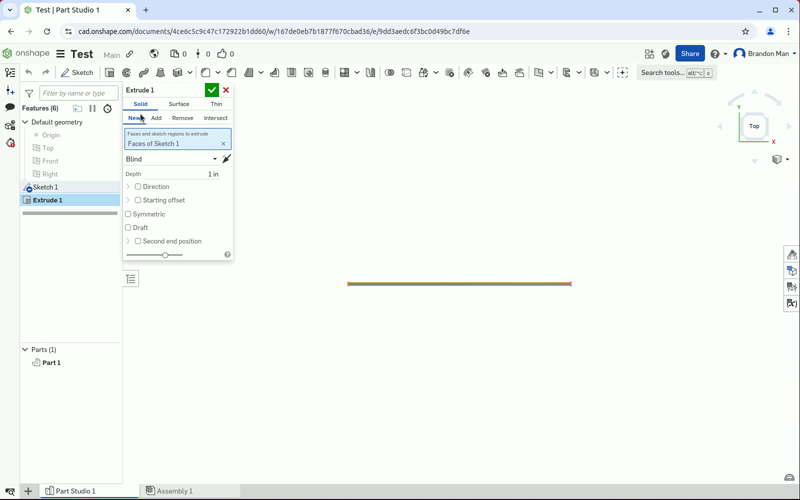
mouse_move(137, 120)
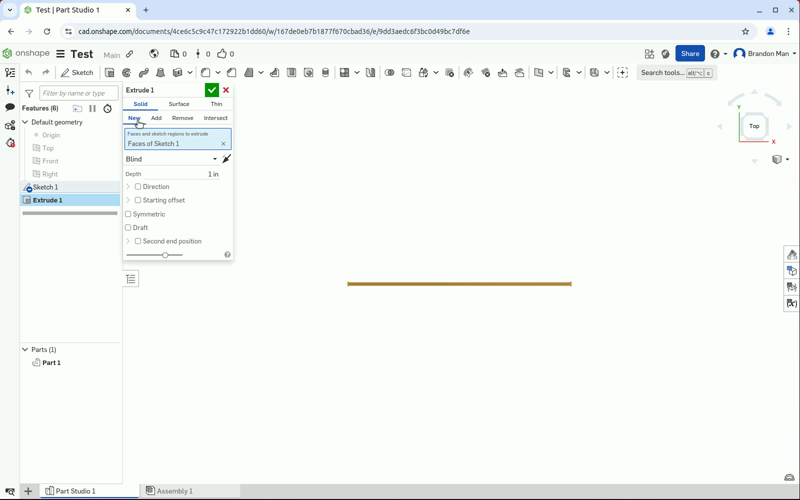
click(137, 120)
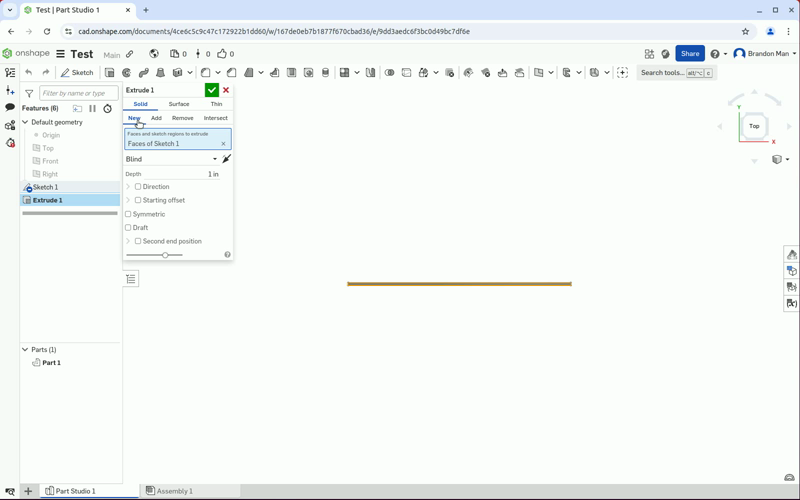
key(tab, 4)
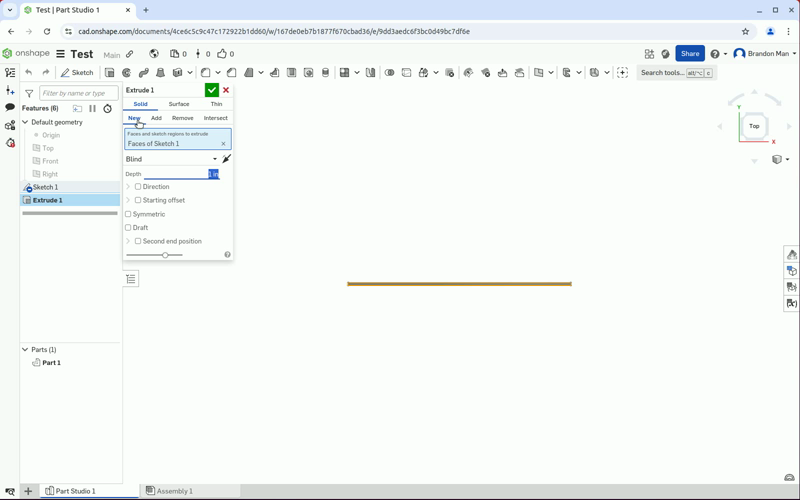
text(13.721)
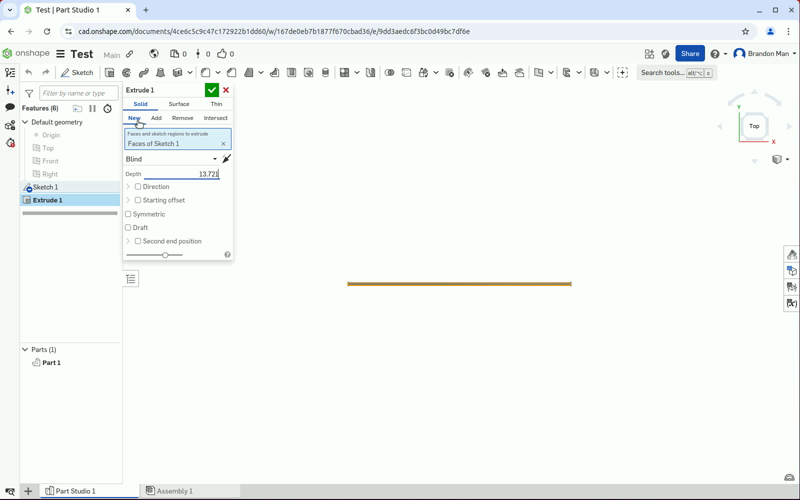
key(enter)
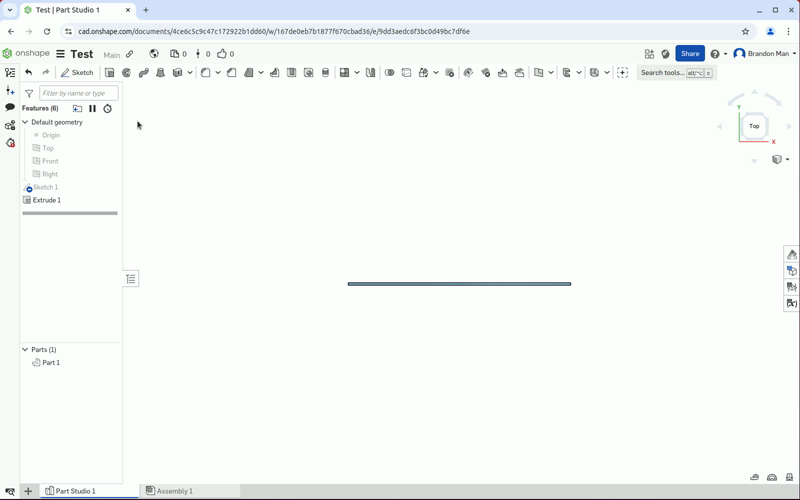
key(shift+h)
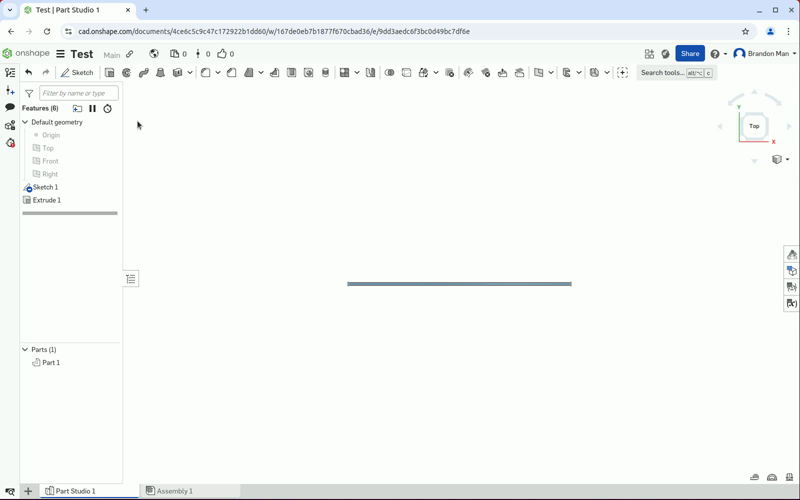
key(shift+h)
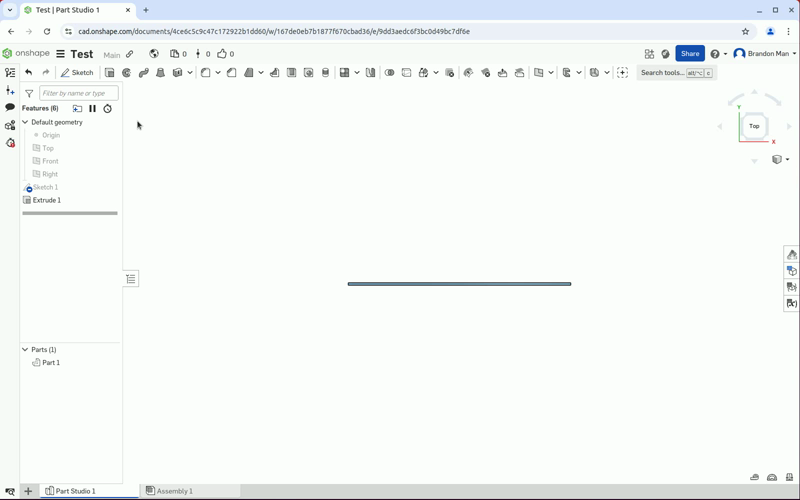
mouse_move(73, 189)
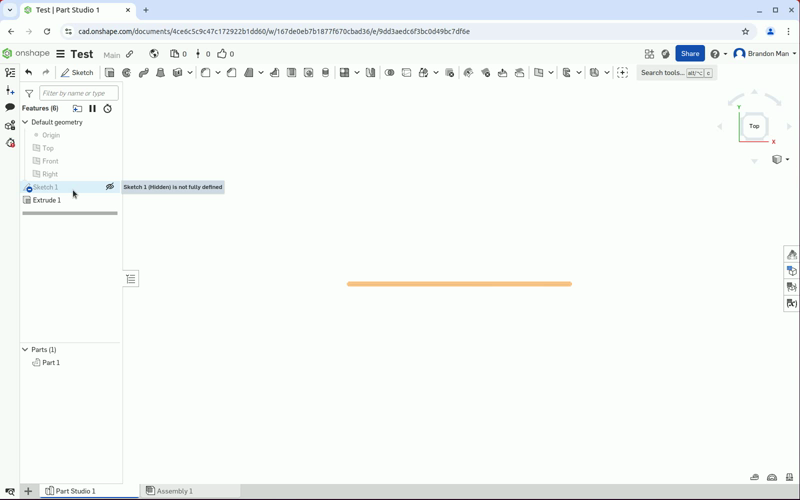
click(73, 189)
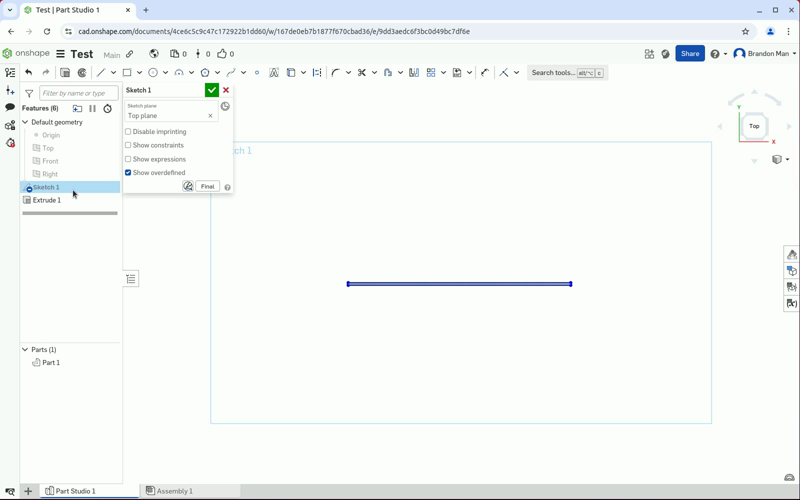
mouse_move(229, 92)
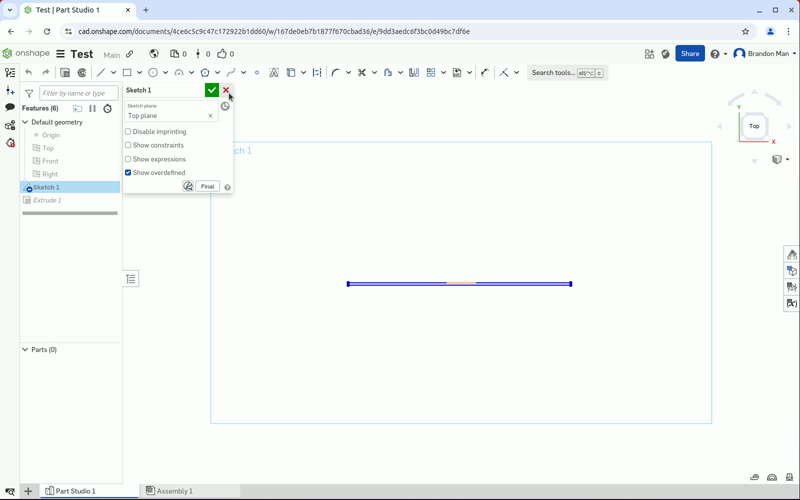
click(229, 92)
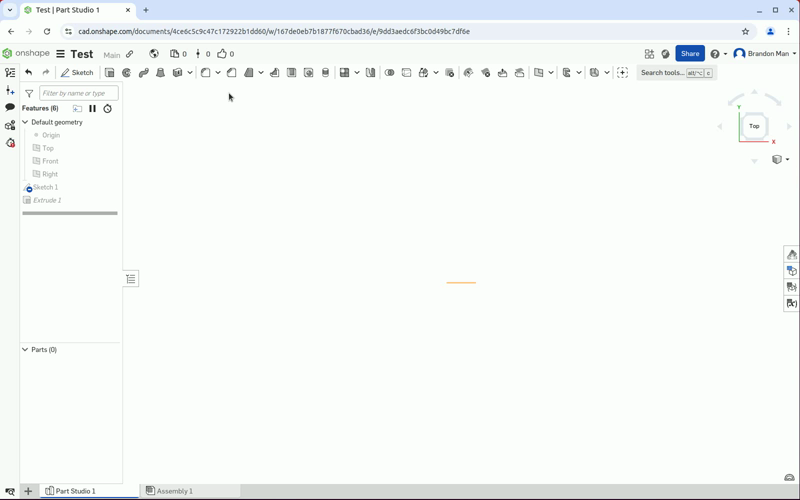
mouse_move(73, 352)
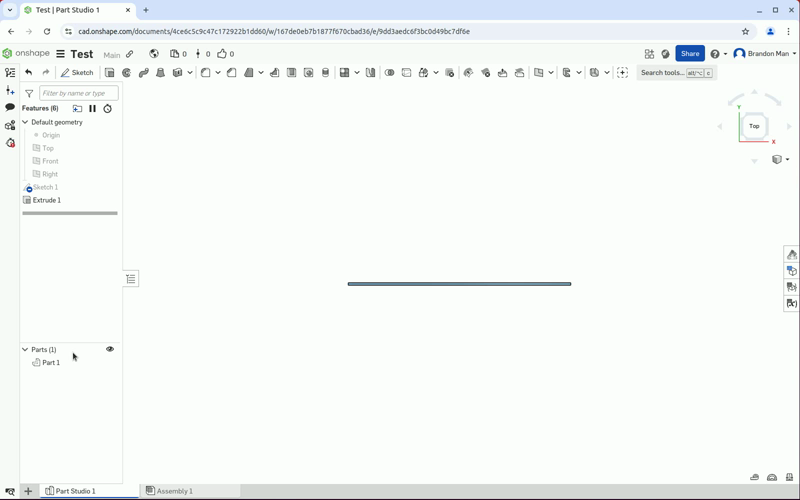
key(y)
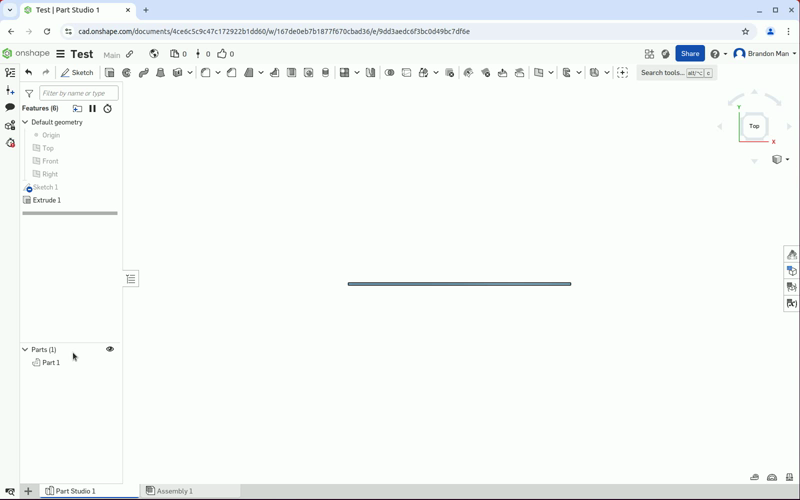
key(shift+p)
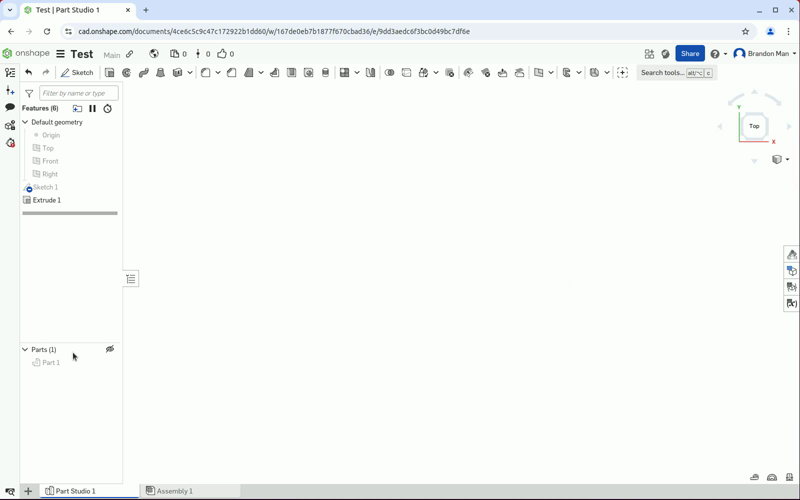
key(space)
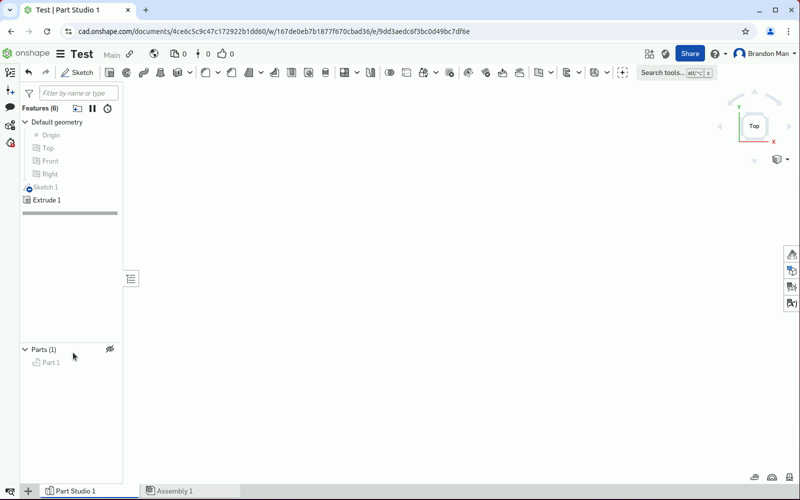
key_down(shift)
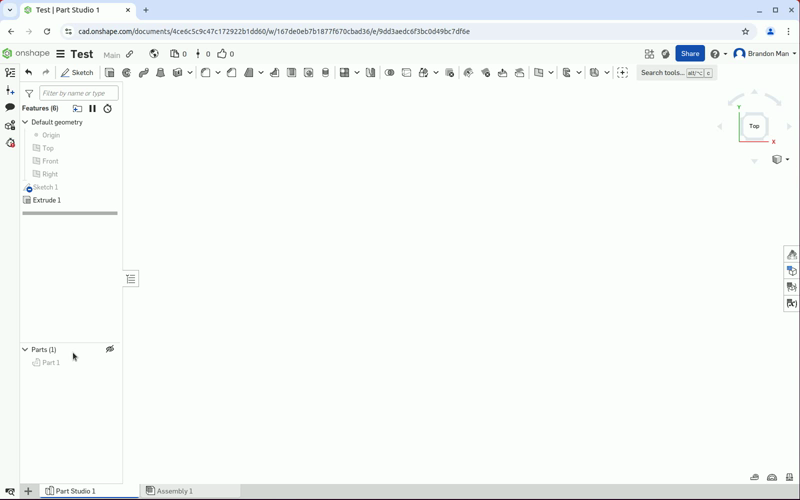
key(up)
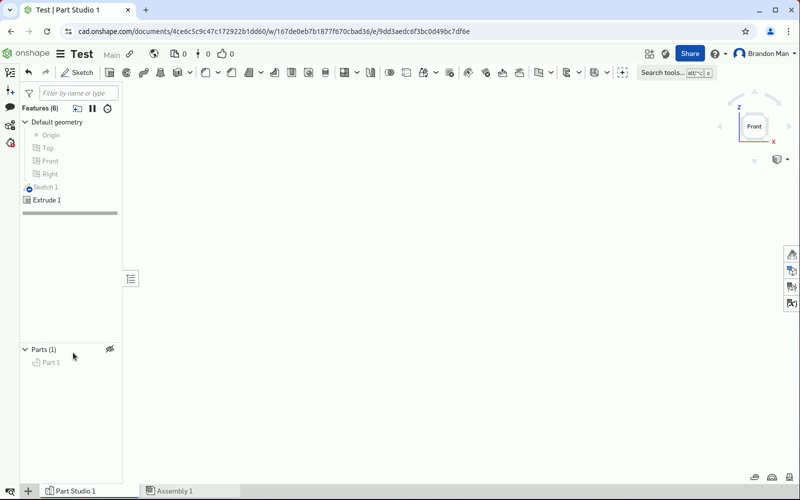
key_up(shift)
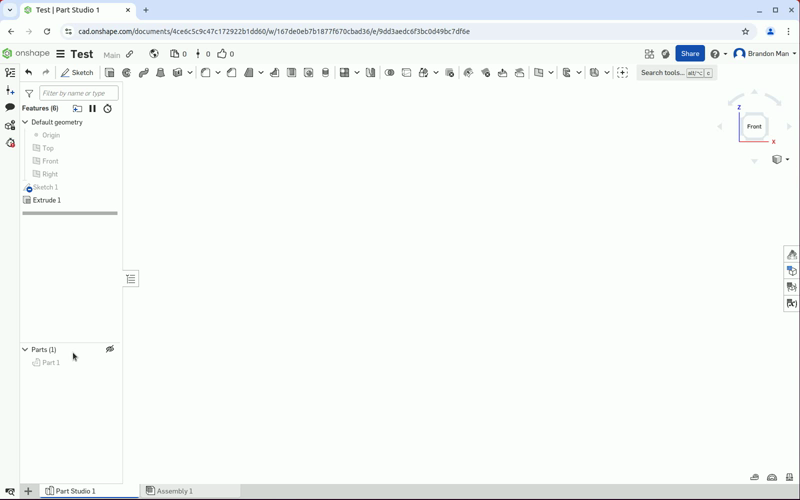
mouse_move(73, 352)
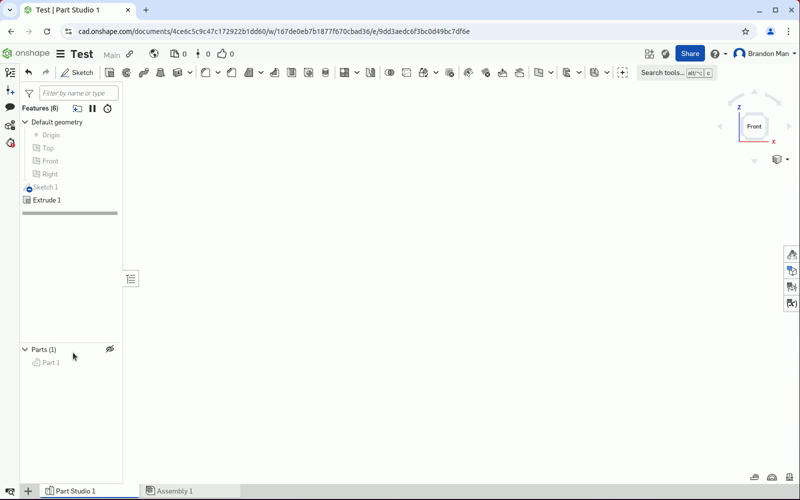
key(shift+y)
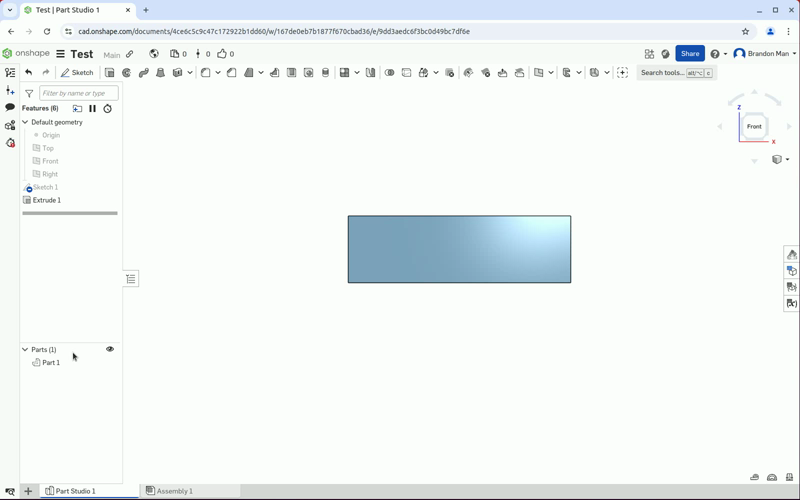
mouse_move(541, 75)
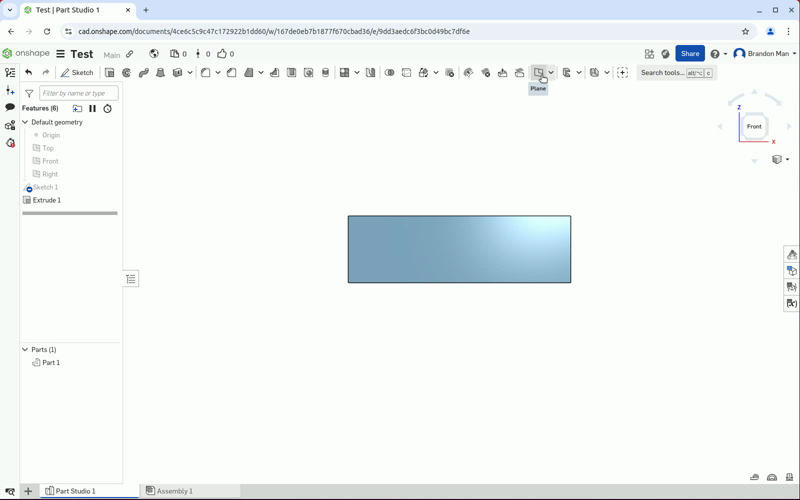
click(541, 75)
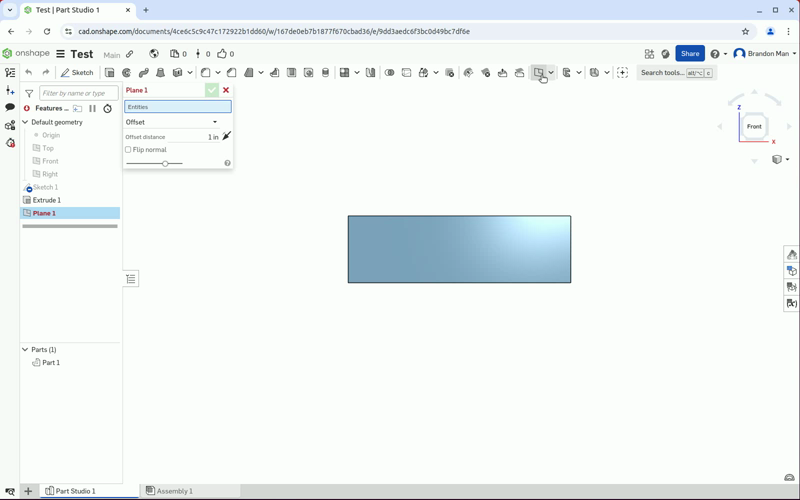
mouse_move(73, 163)
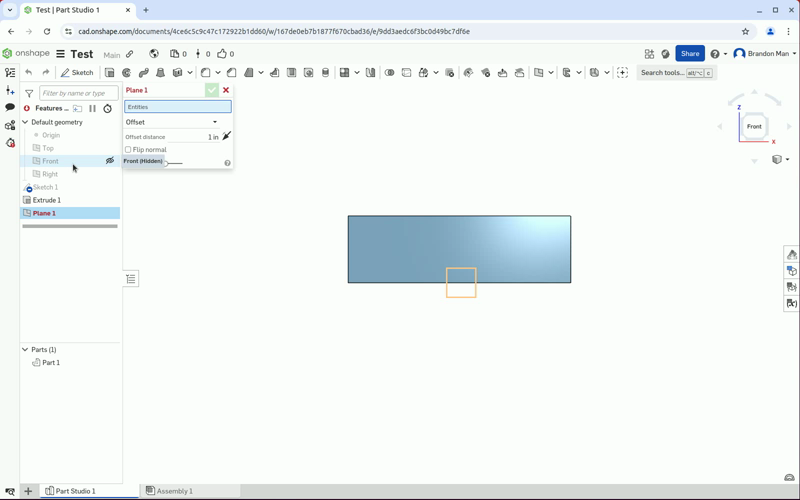
click(73, 163)
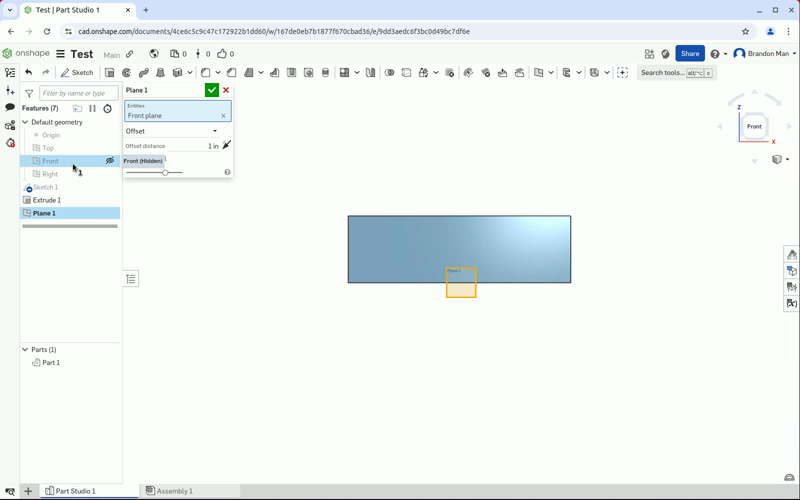
key(tab, 2)
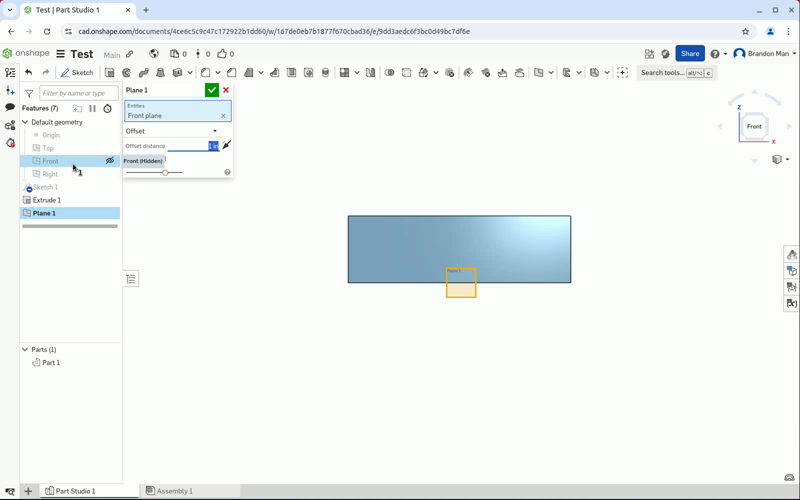
text(0.493)
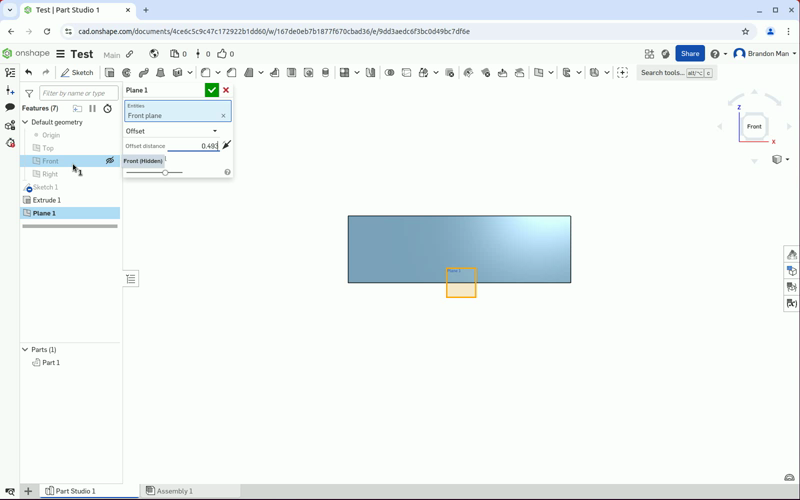
key(enter, 2)
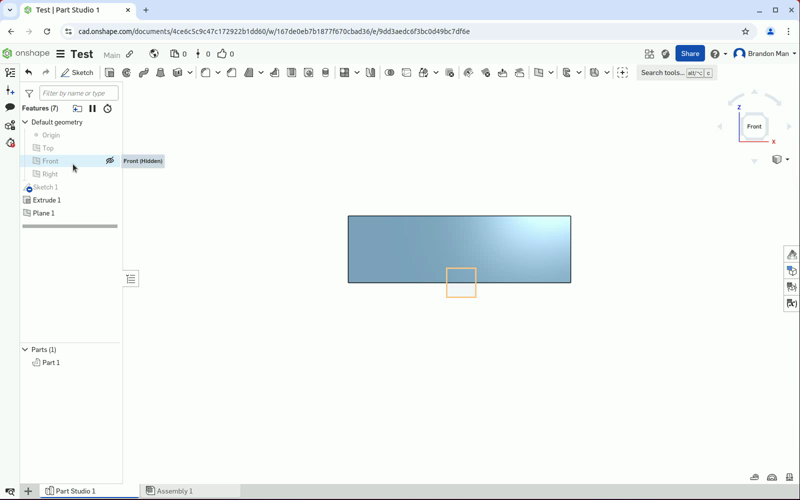
key(shift+s)
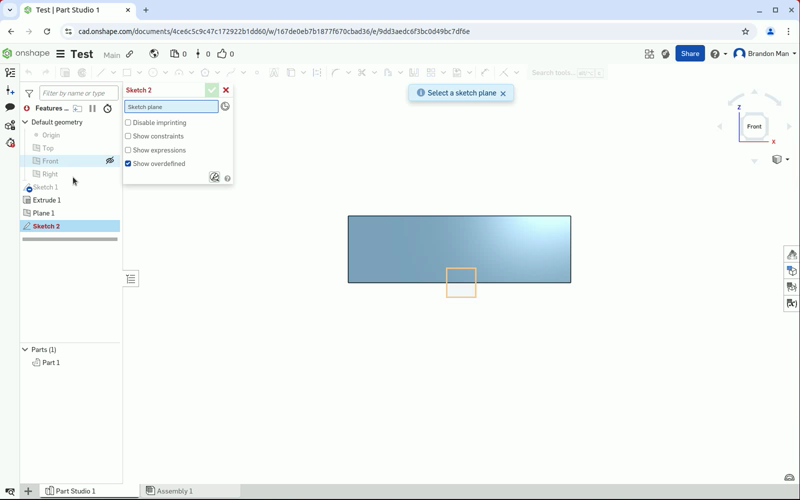
mouse_move(73, 215)
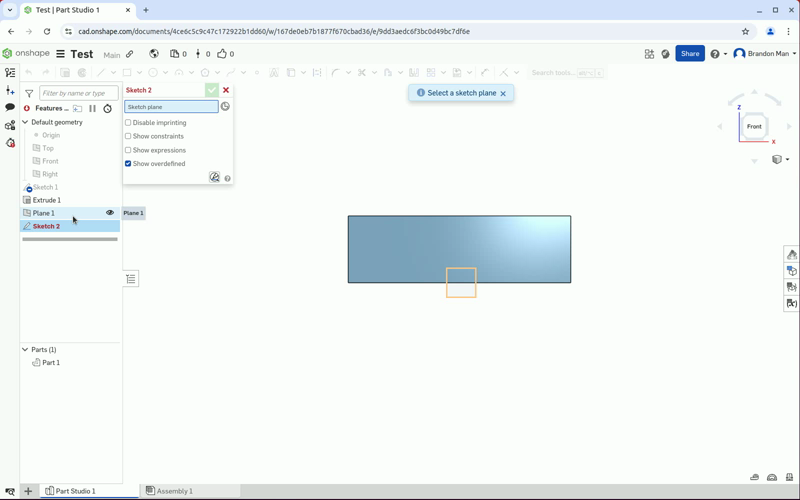
click(73, 215)
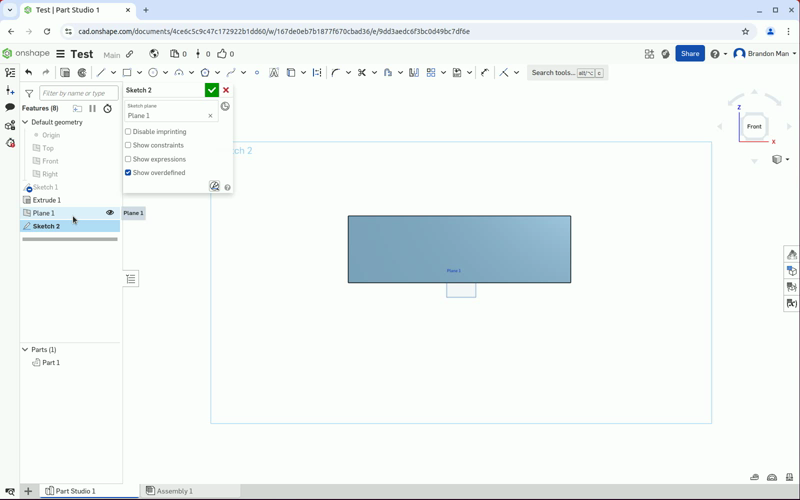
mouse_move(73, 352)
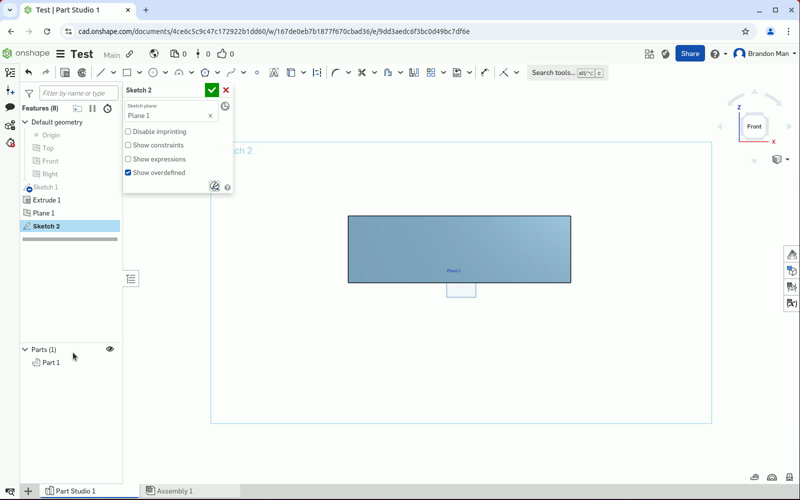
key(y)
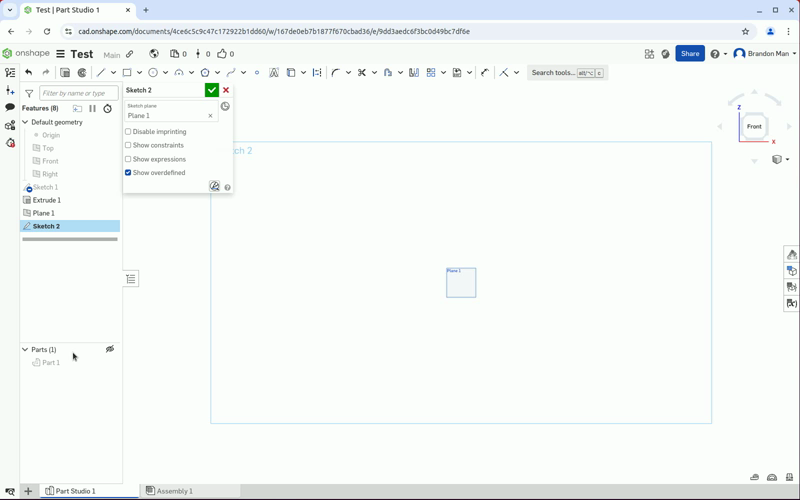
key(l)
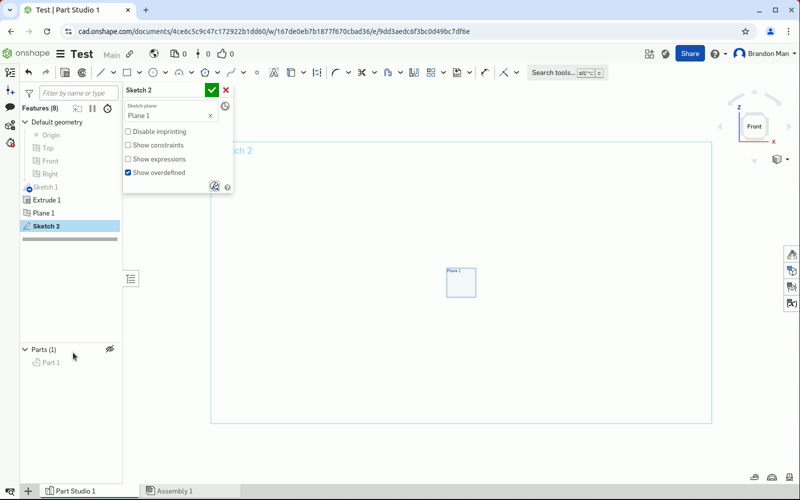
key_down(shift)
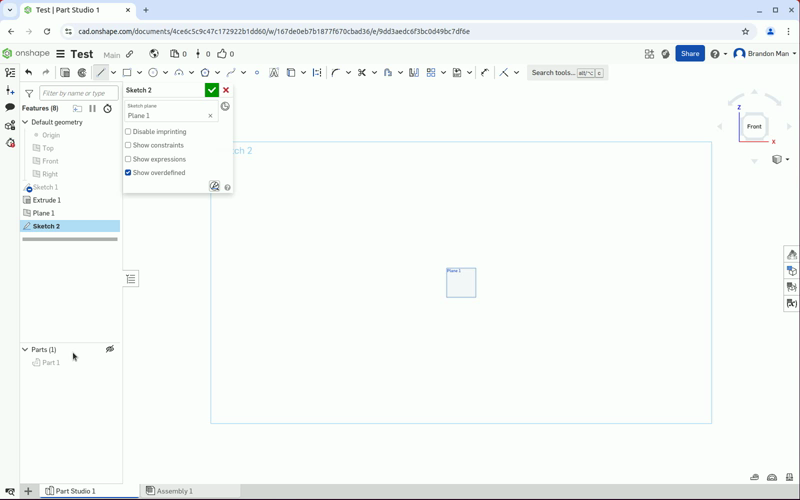
mouse_move(443, 282)
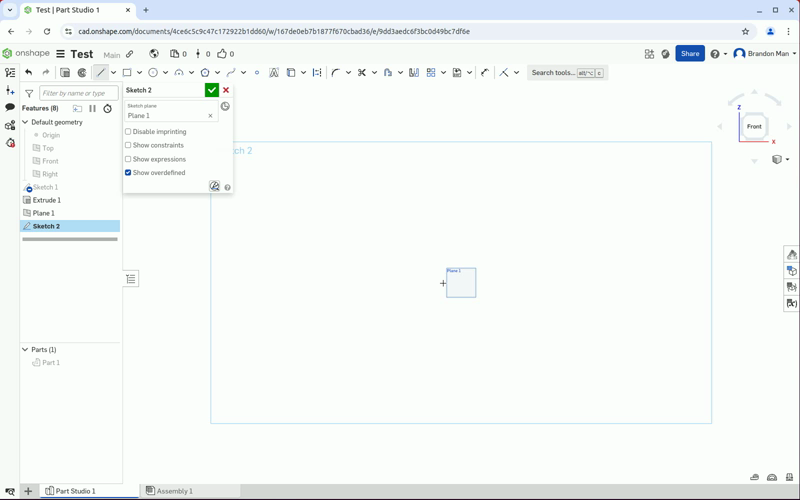
click(443, 282)
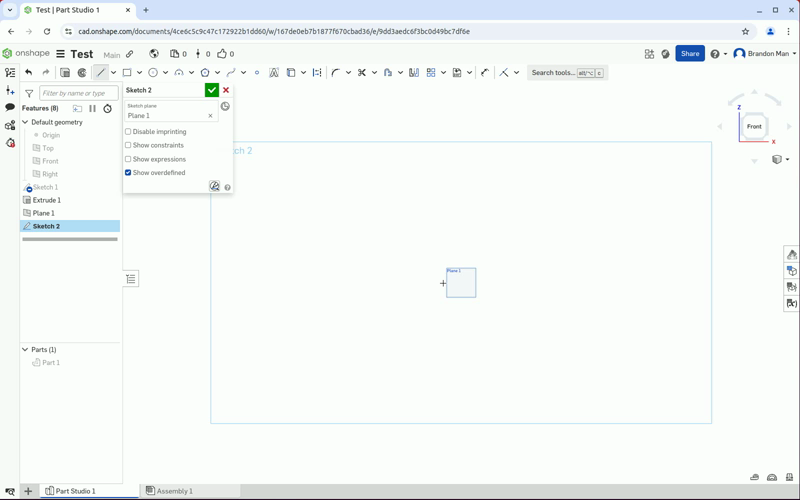
key_up(shift)
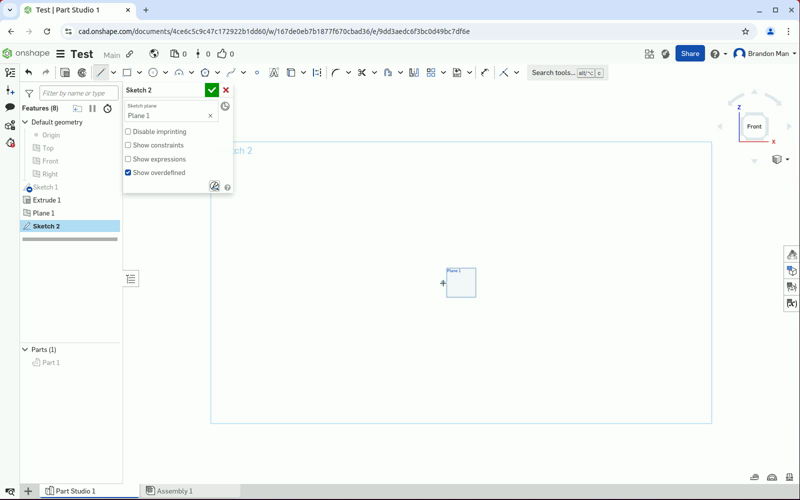
key_down(shift)
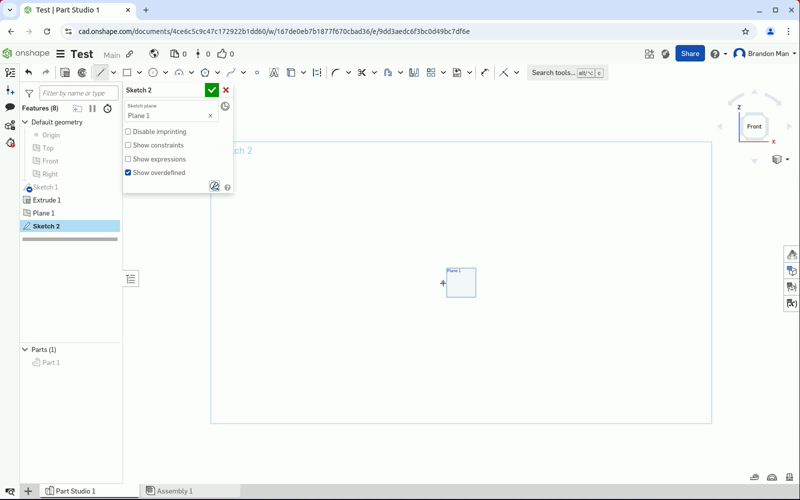
mouse_move(516, 282)
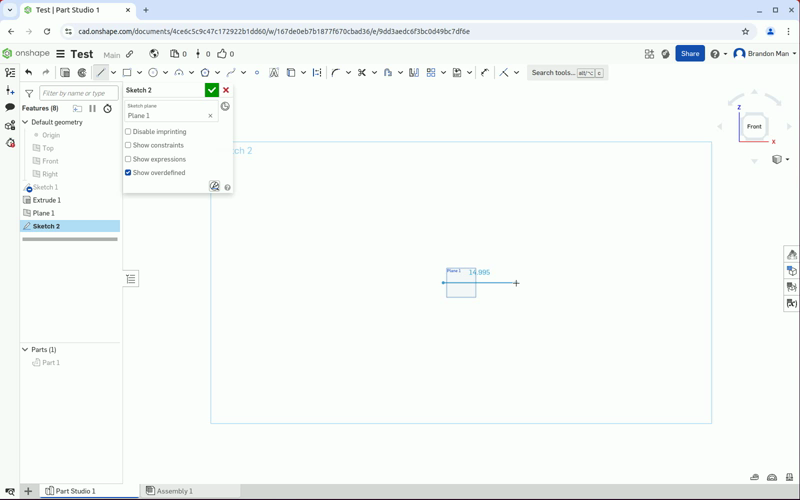
click(516, 282)
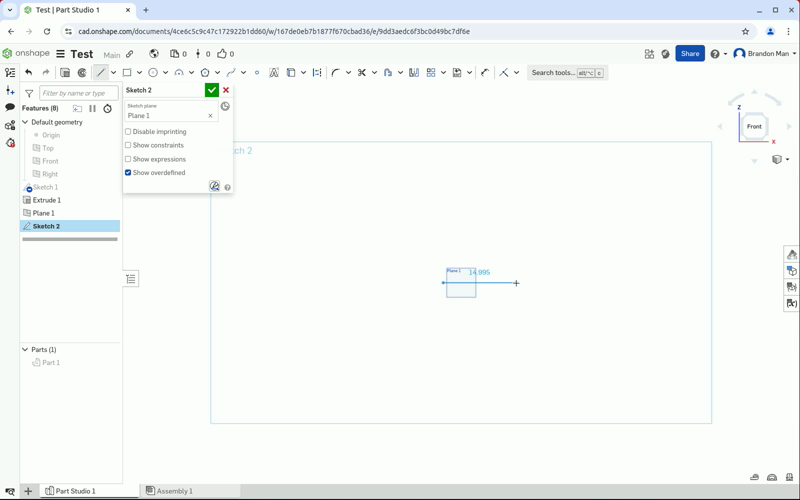
key_up(shift)
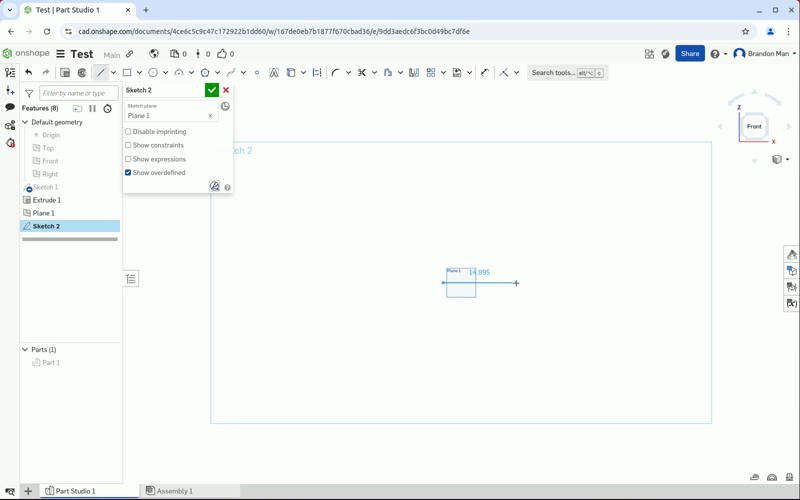
key_down(shift)
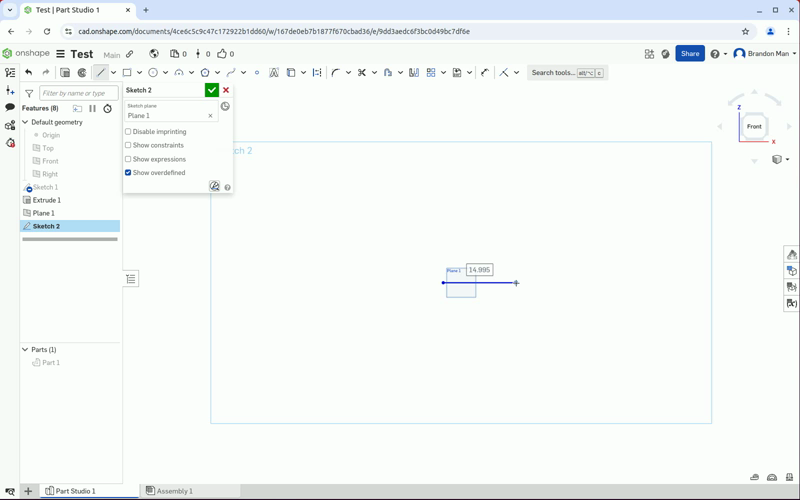
mouse_move(516, 222)
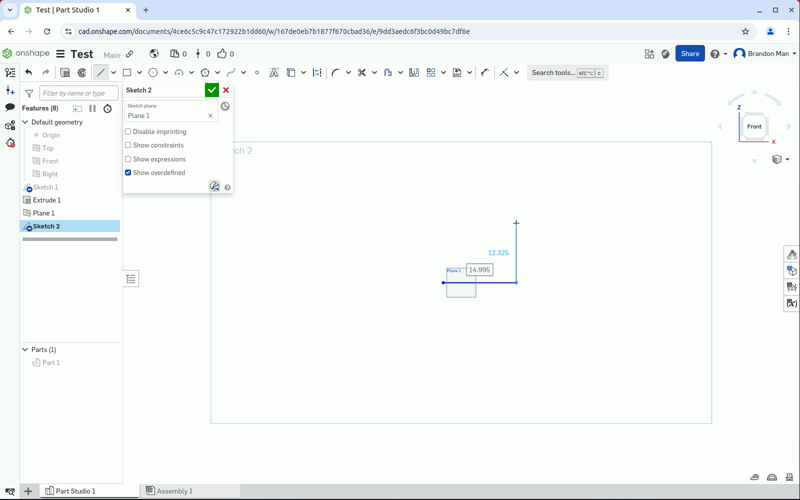
click(516, 222)
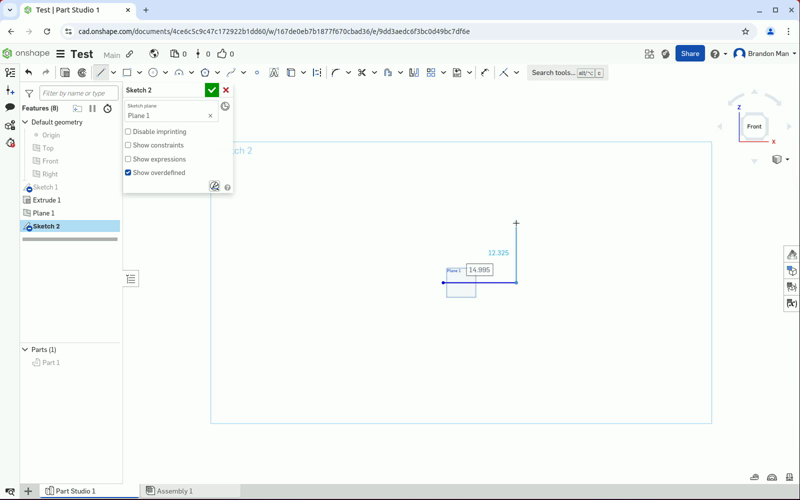
key_up(shift)
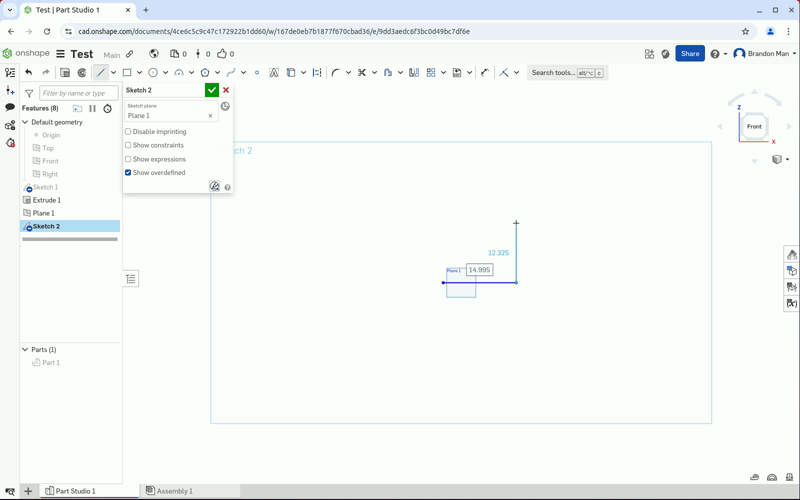
key_down(shift)
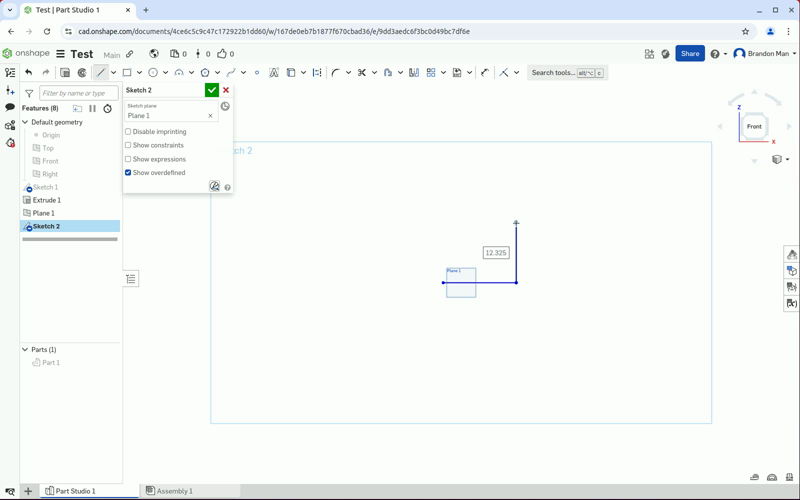
mouse_move(443, 222)
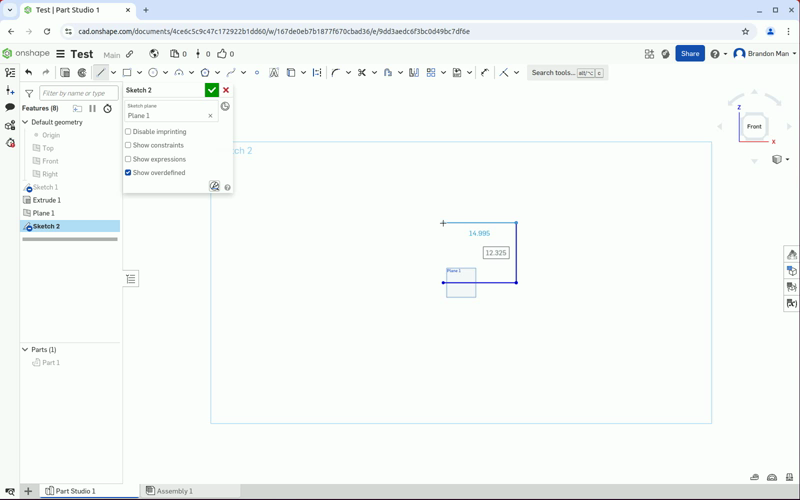
click(443, 222)
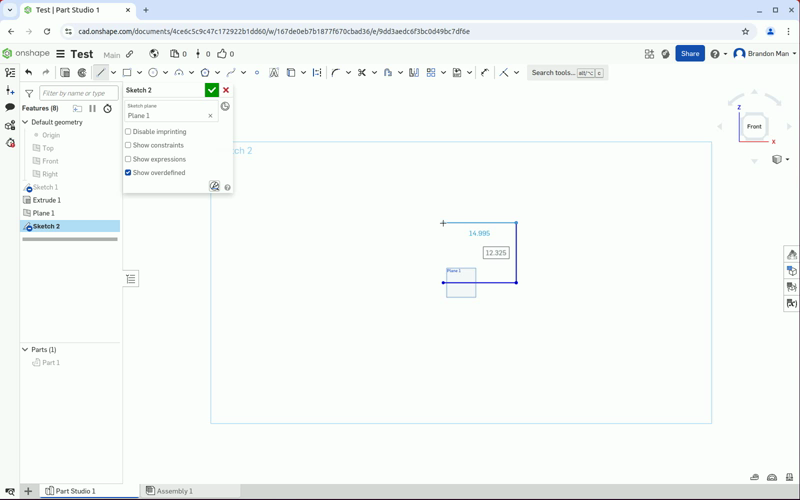
key_up(shift)
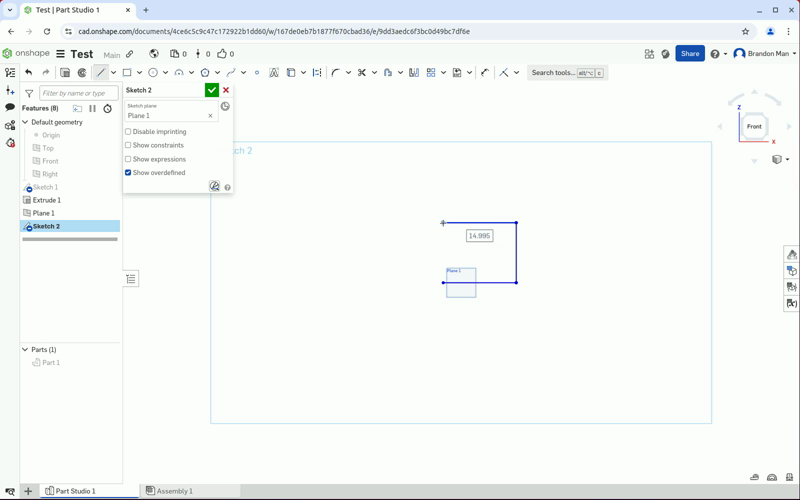
key_down(shift)
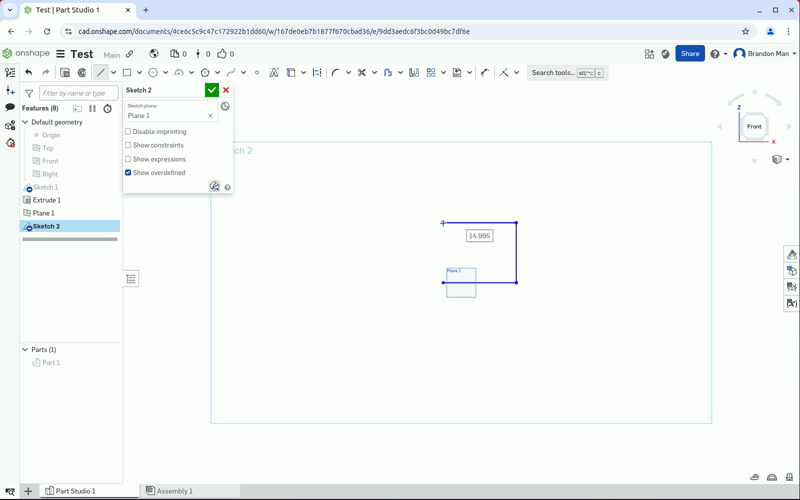
mouse_move(443, 282)
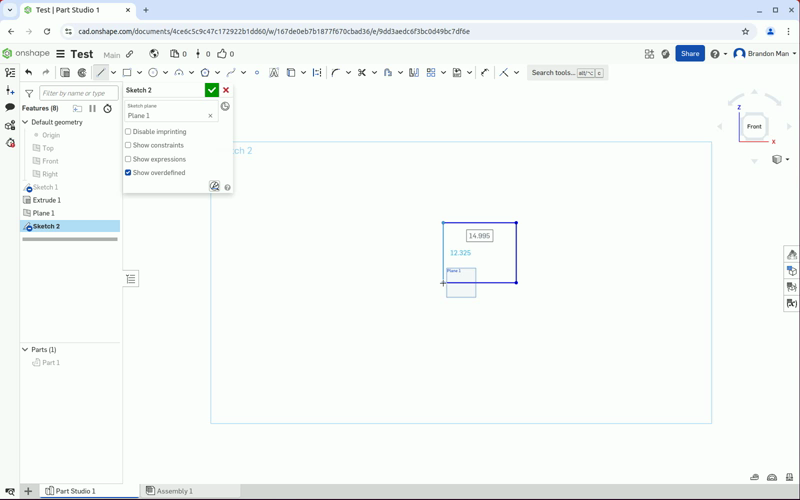
key_up(shift)
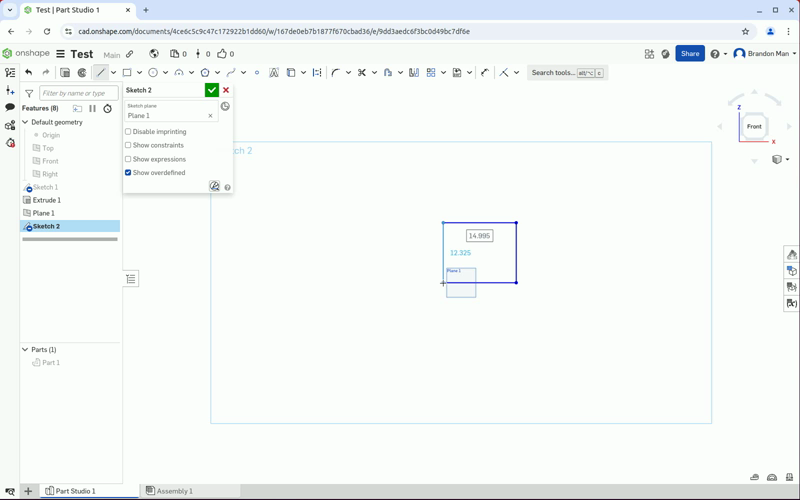
click(443, 282)
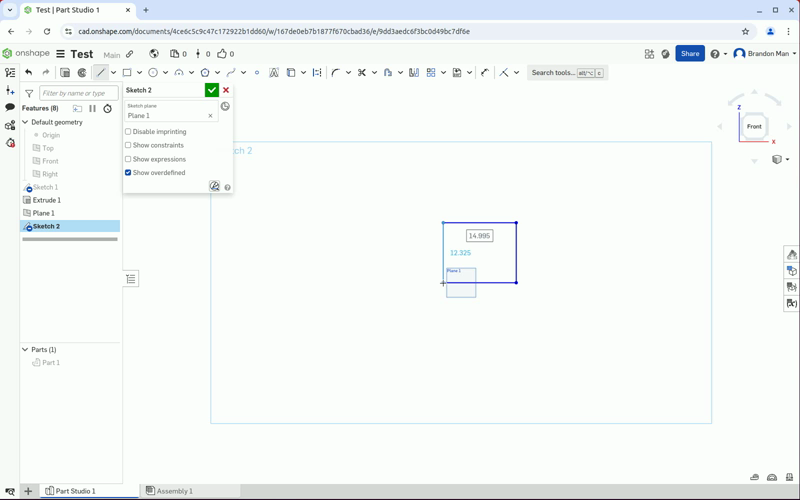
key(esc)
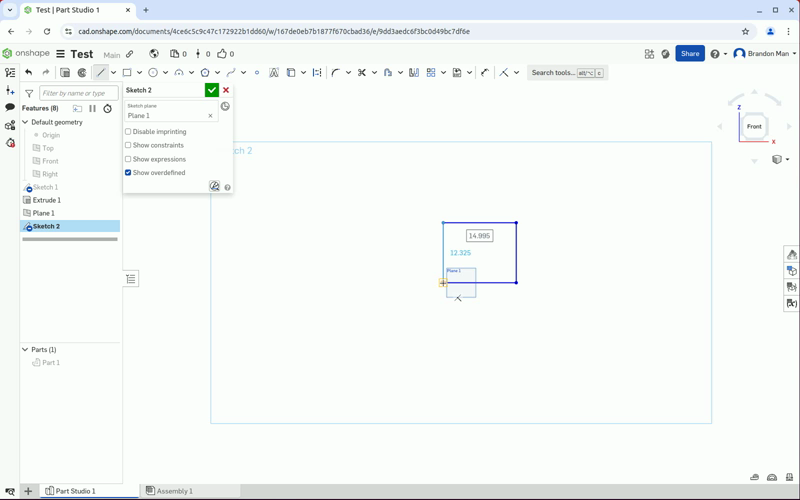
mouse_move(464, 274)
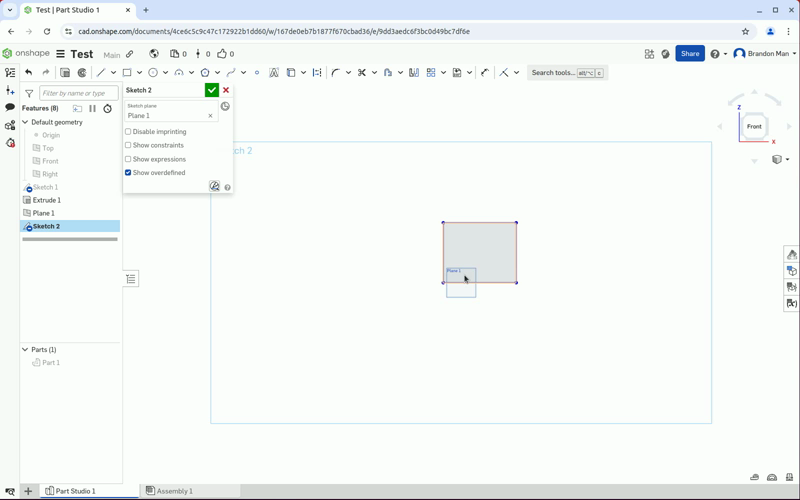
click(464, 274)
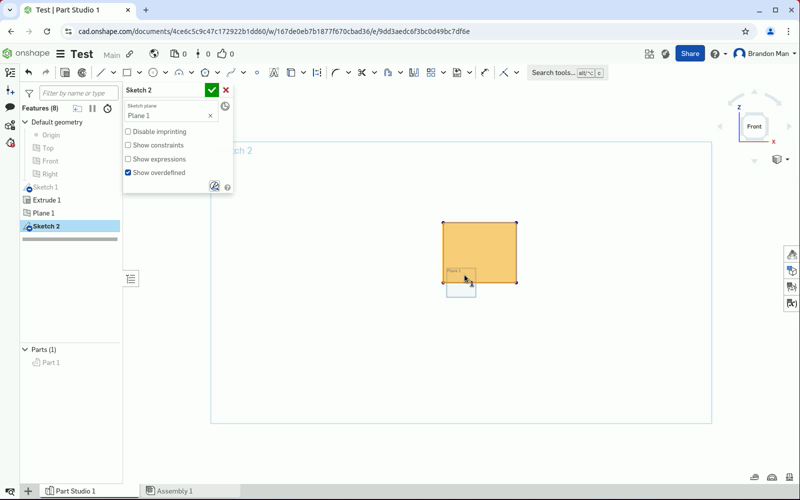
mouse_move(73, 352)
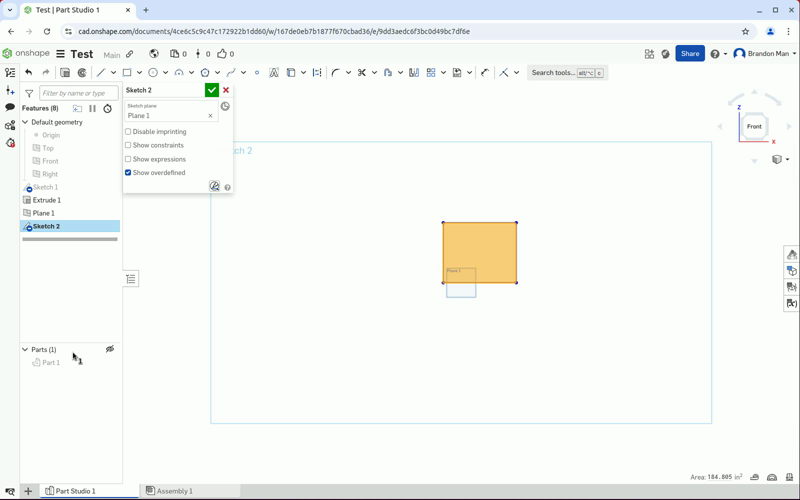
key(shift+y)
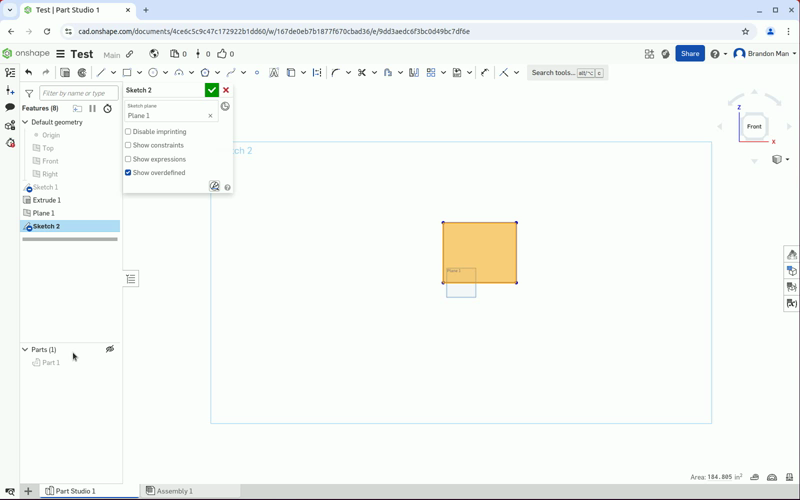
key(shift+e)
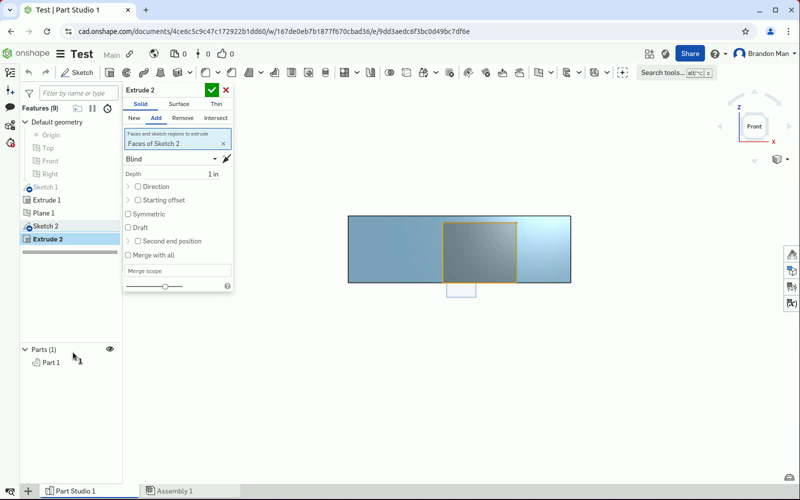
mouse_move(143, 106)
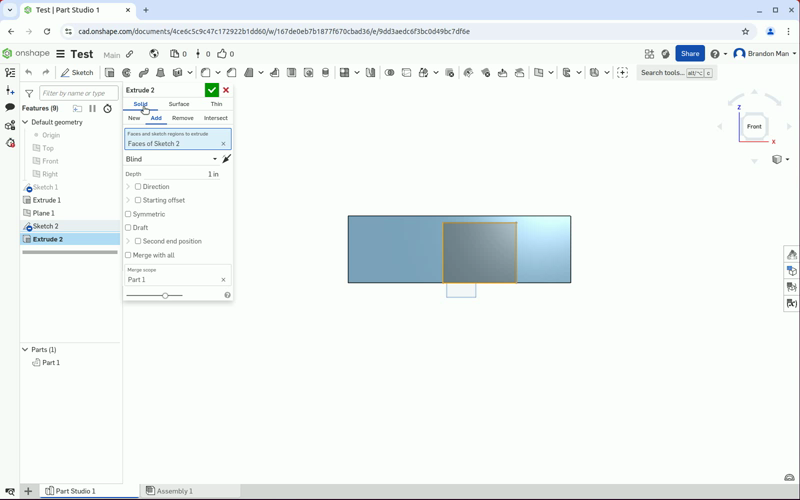
click(143, 106)
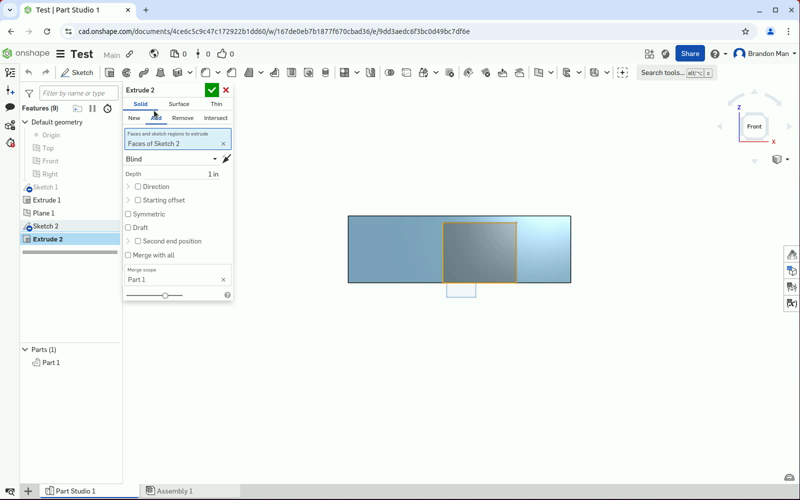
mouse_move(186, 120)
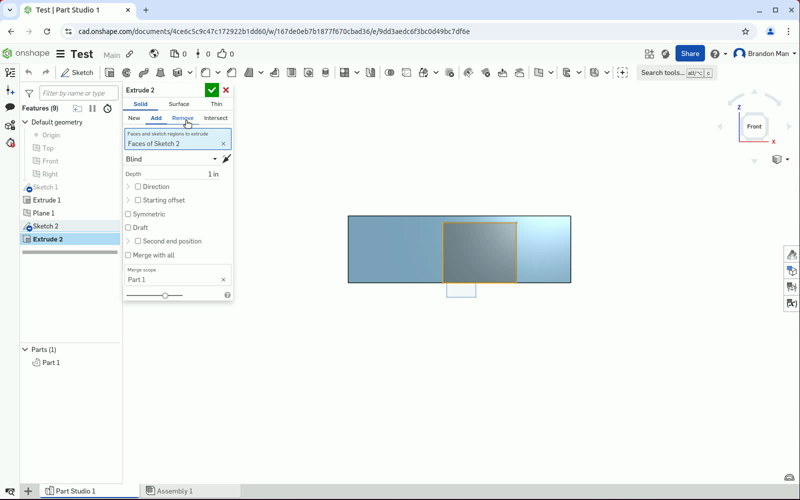
click(186, 120)
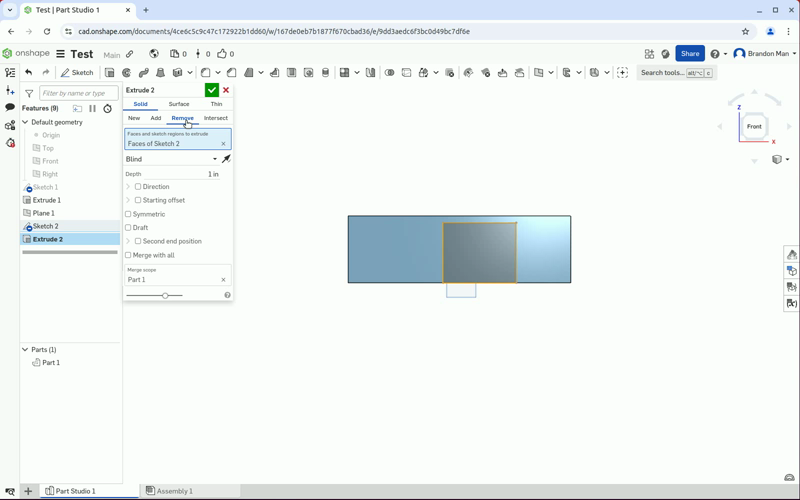
key(tab, 4)
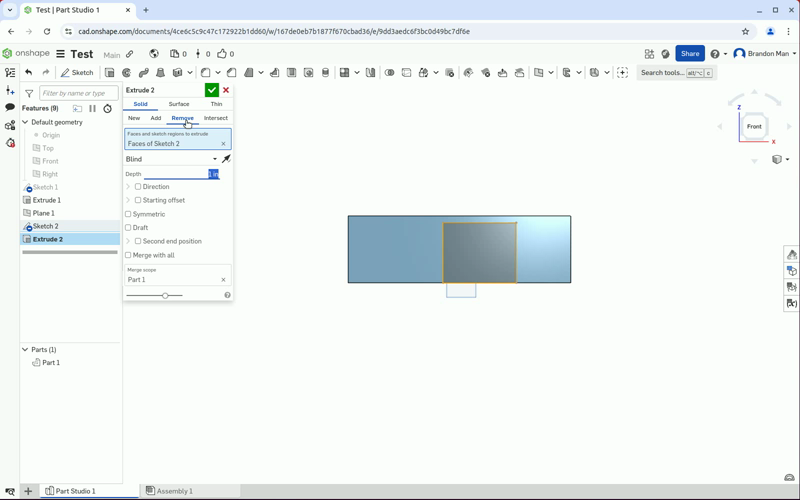
text(6.258)
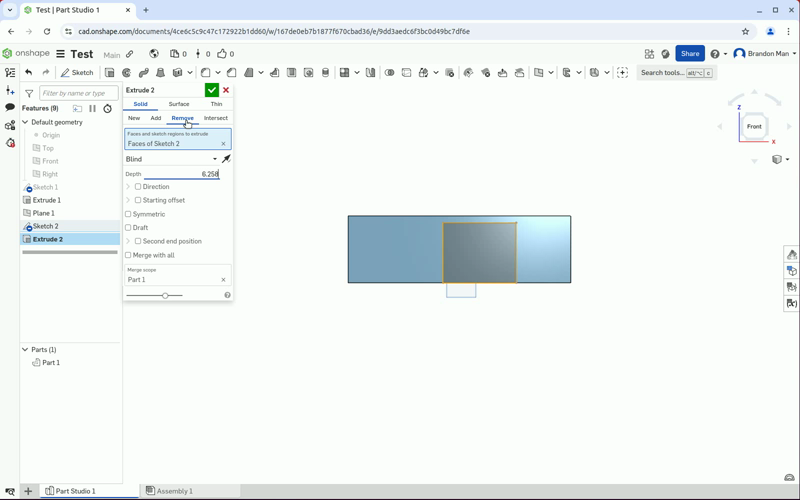
key(tab, 6)
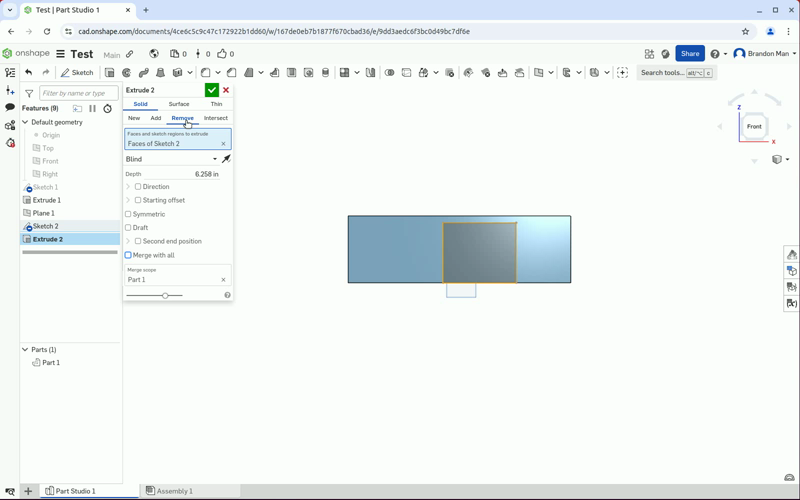
key(space)
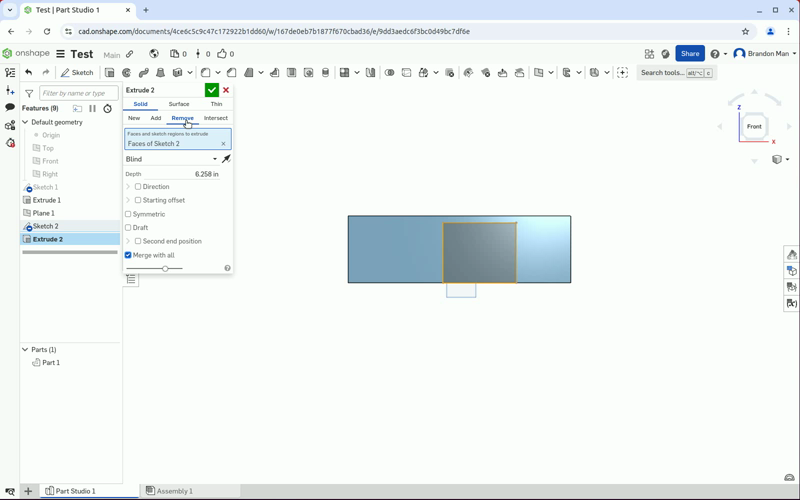
key(enter)
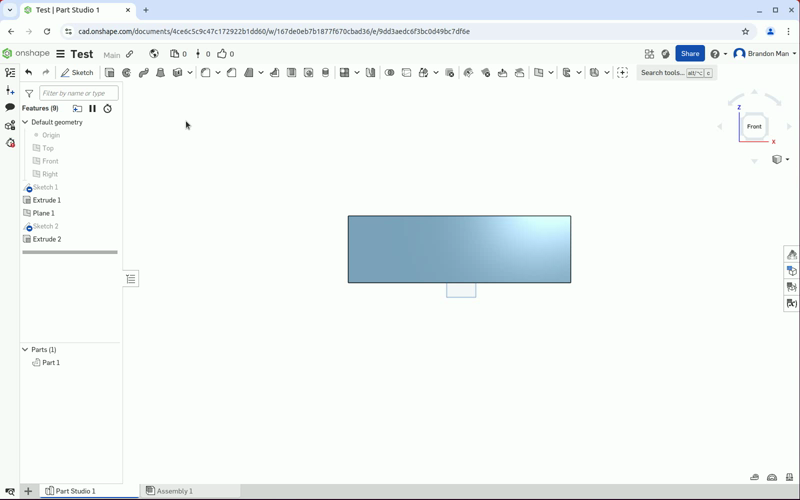
key(shift+h)
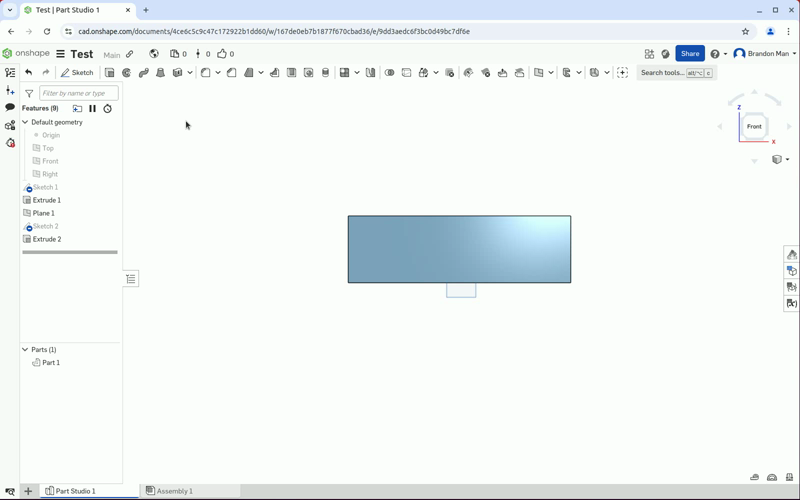
key(shift+h)
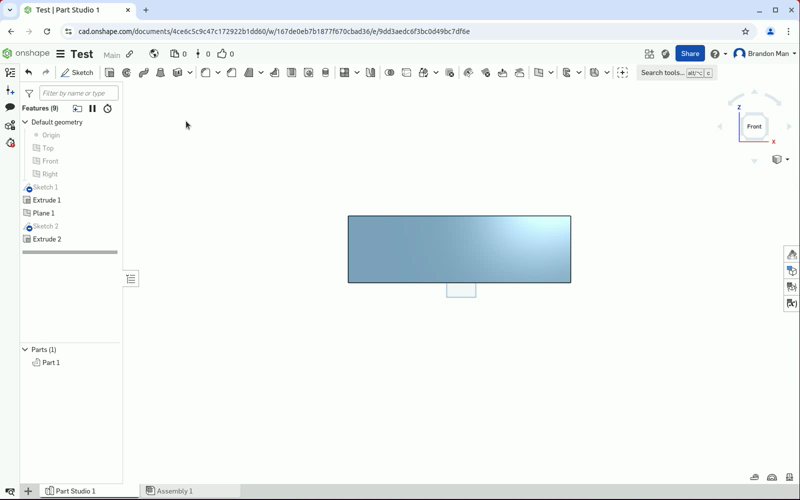
mouse_move(73, 189)
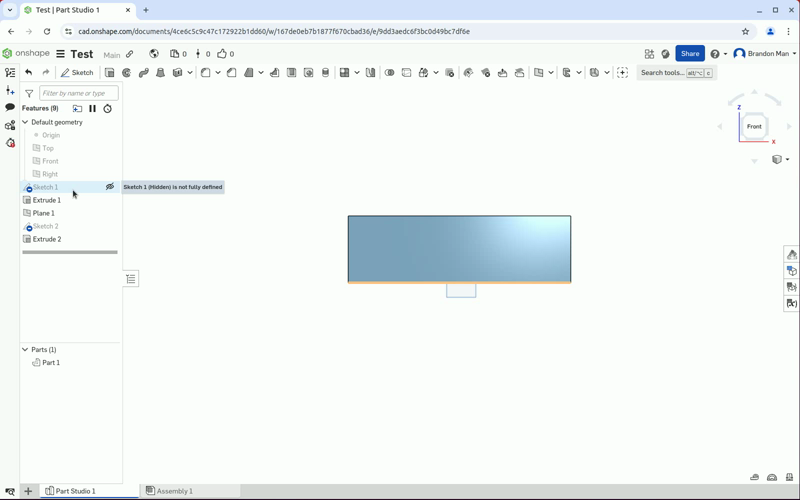
click(73, 189)
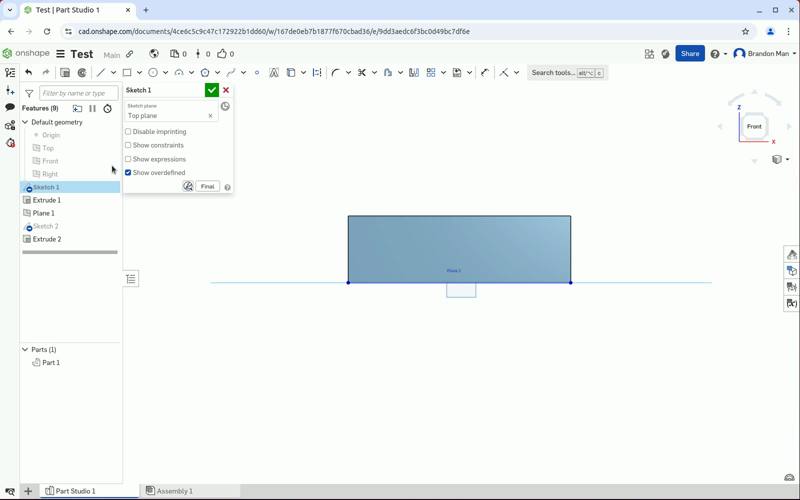
mouse_move(229, 92)
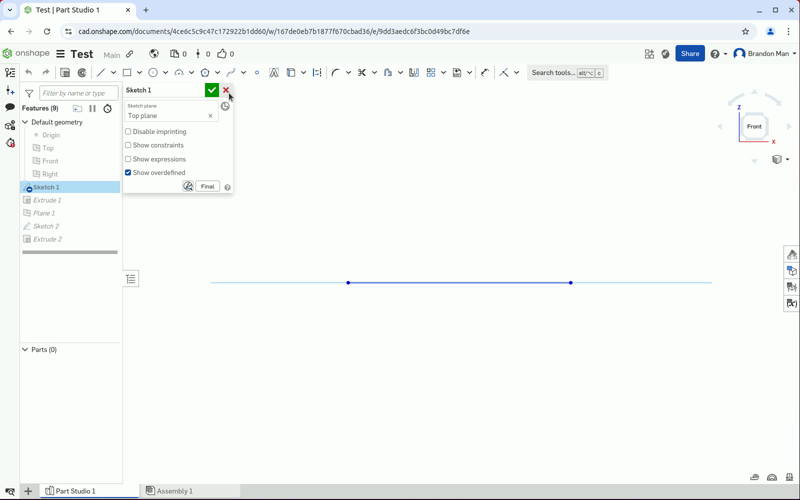
click(229, 92)
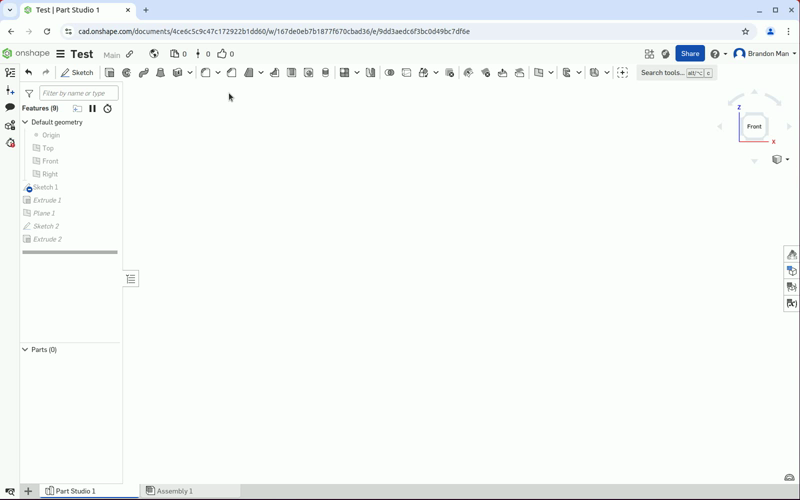
key(shift+s)
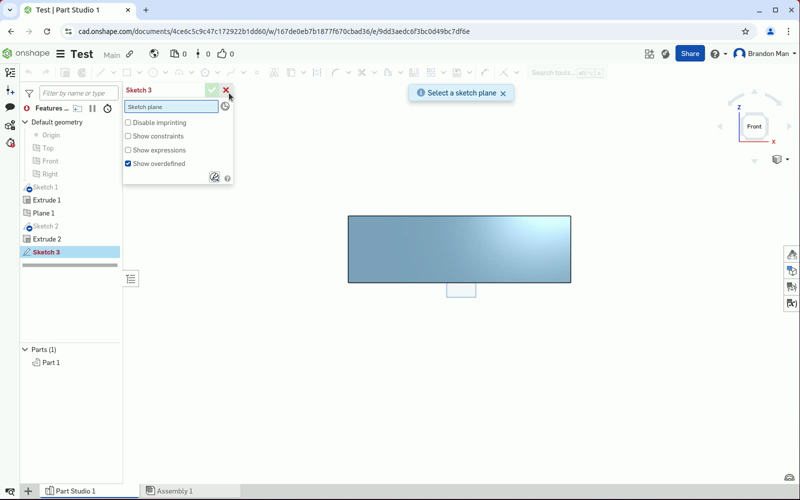
mouse_move(73, 215)
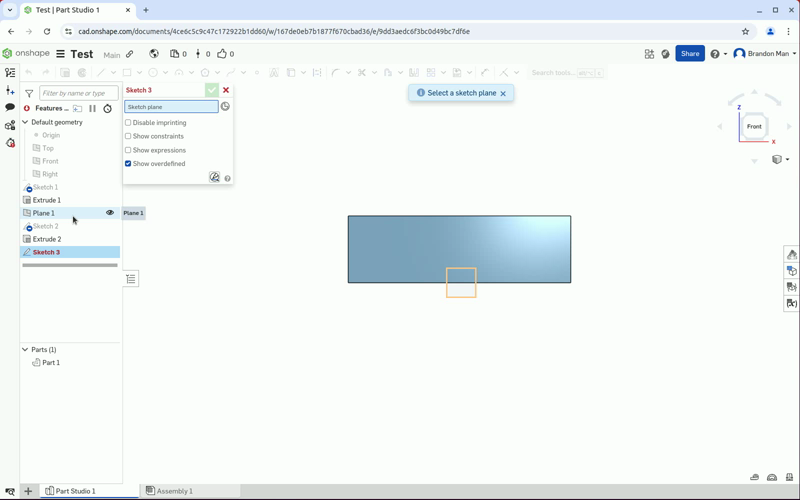
click(73, 215)
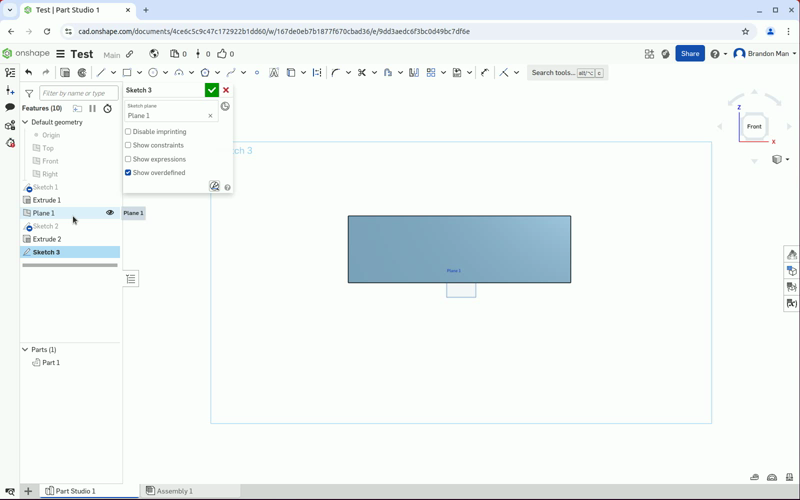
mouse_move(73, 352)
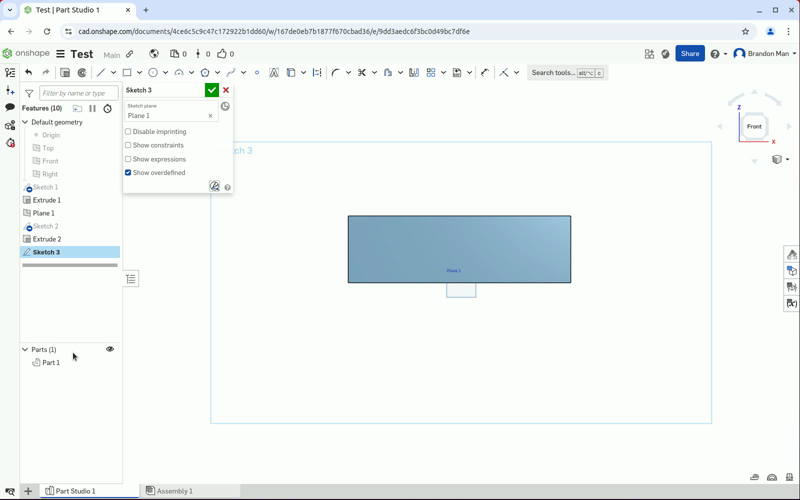
key(y)
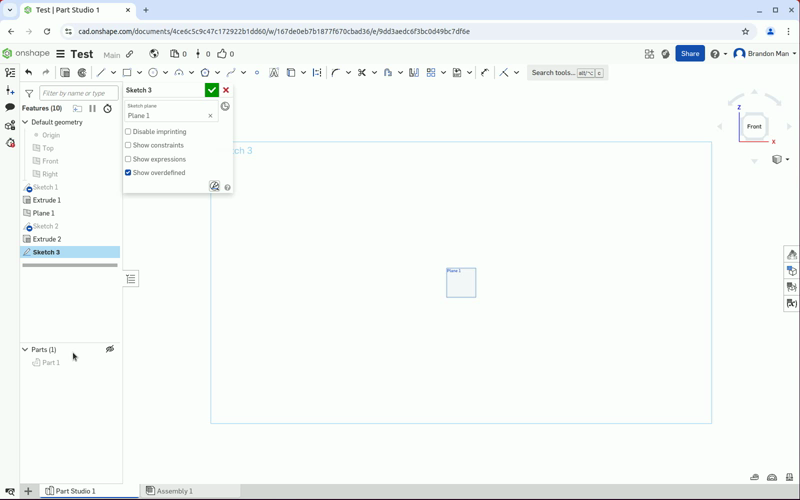
key(l)
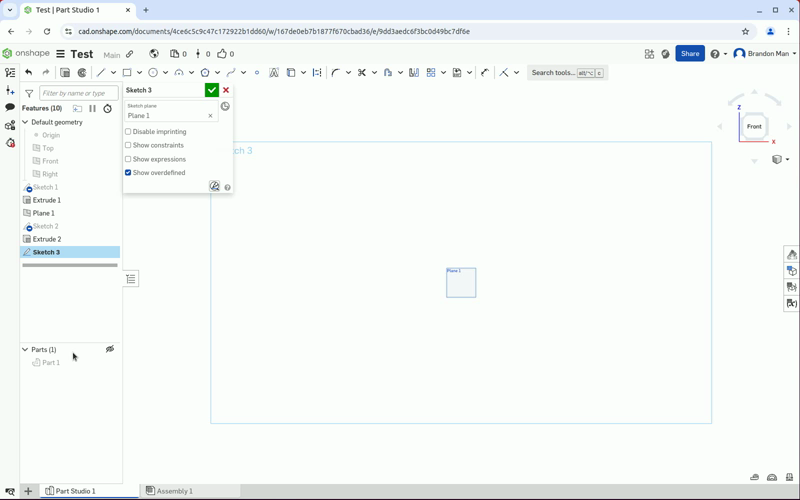
key_down(shift)
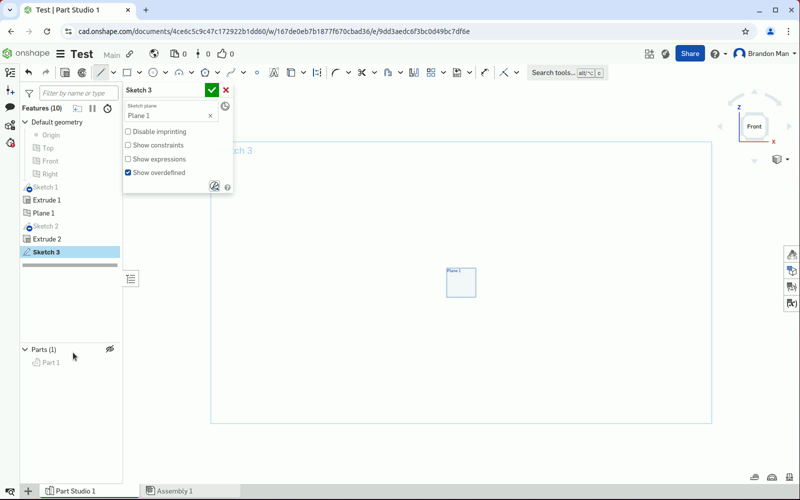
mouse_move(353, 282)
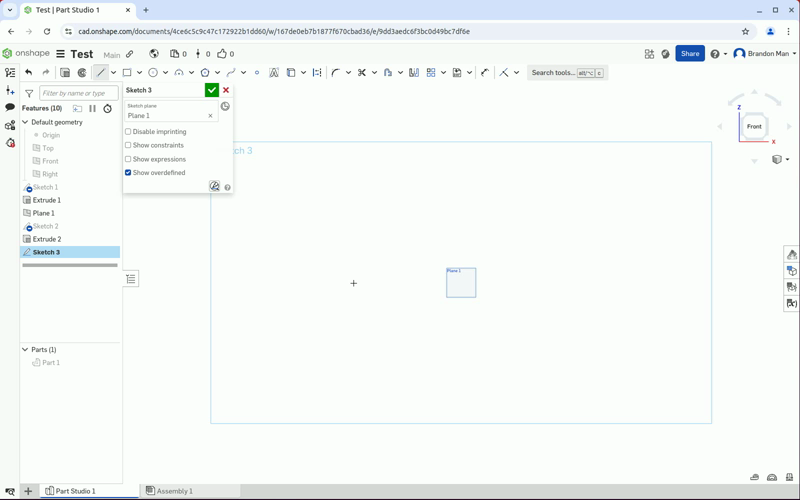
click(353, 282)
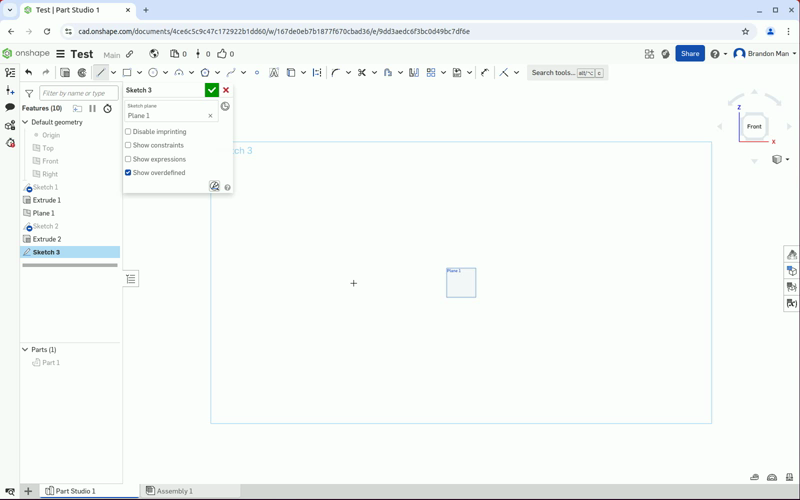
key_up(shift)
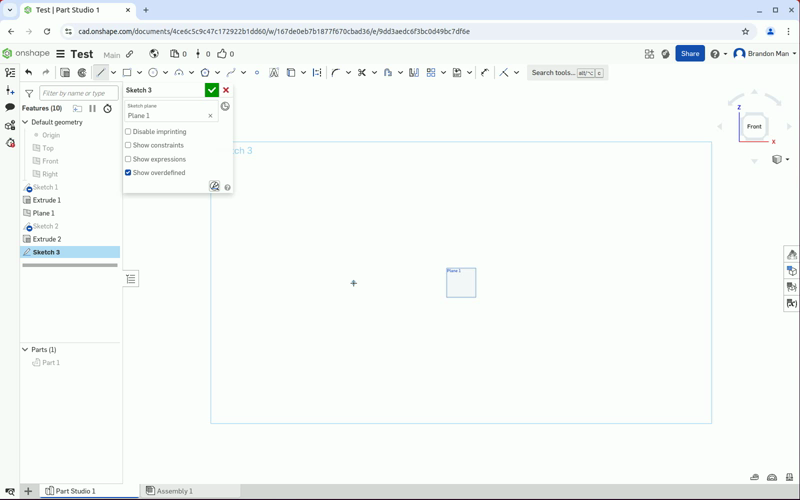
key_down(shift)
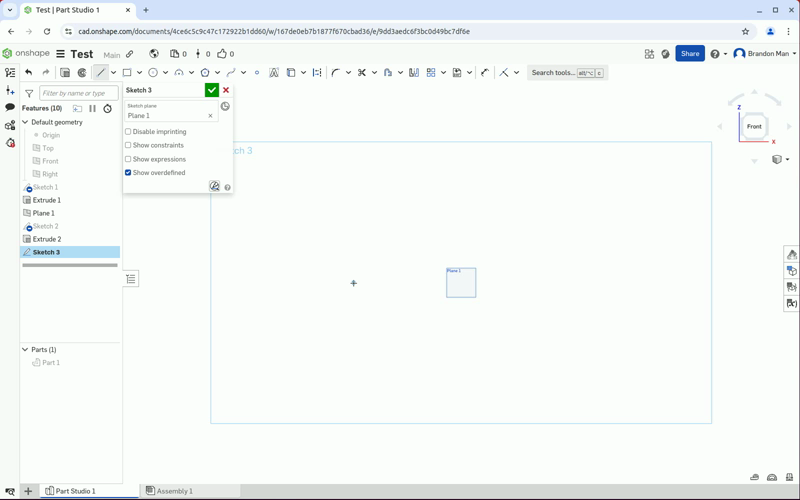
mouse_move(427, 282)
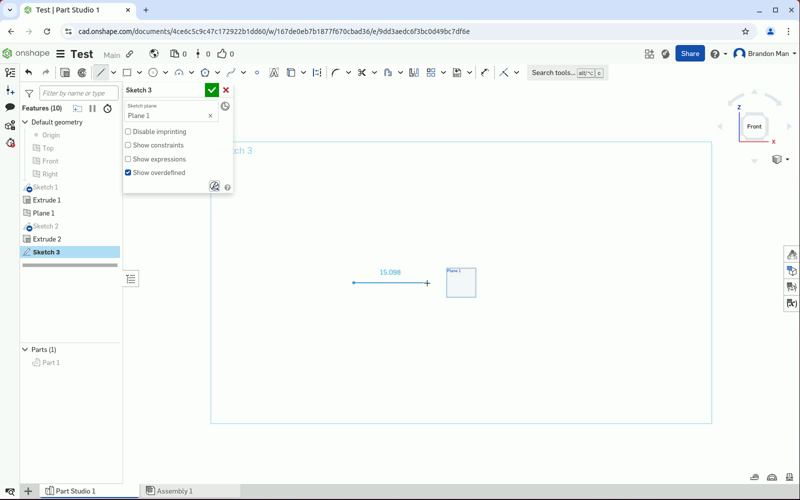
click(427, 282)
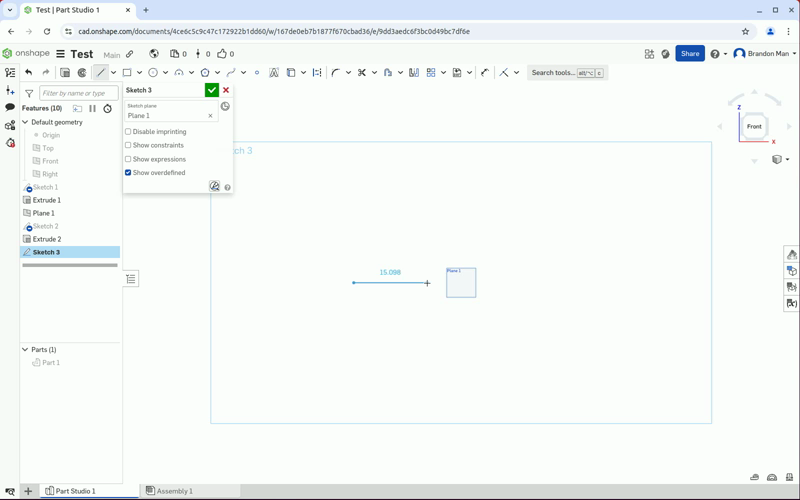
key_up(shift)
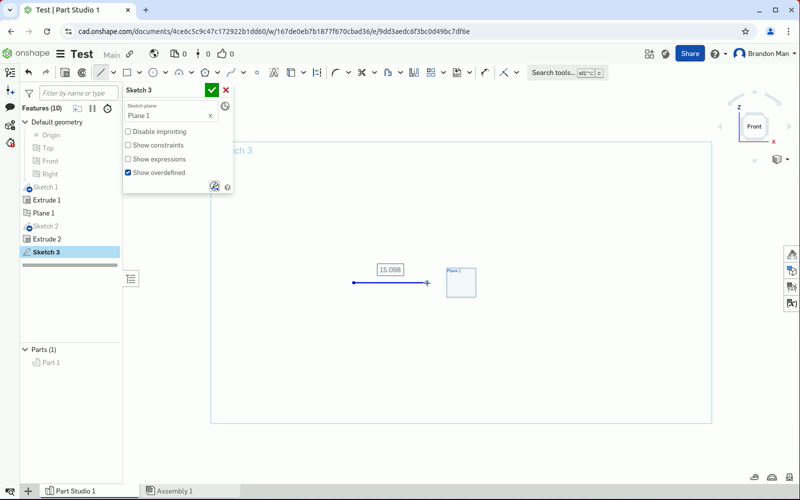
key_down(shift)
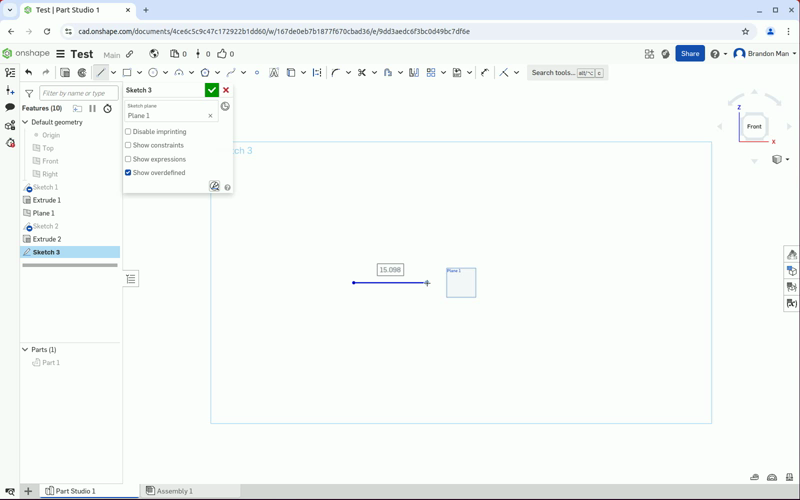
mouse_move(427, 222)
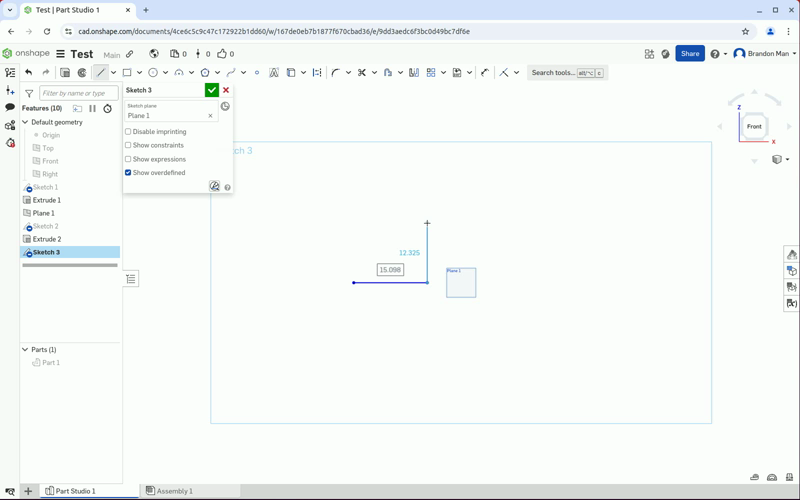
click(427, 222)
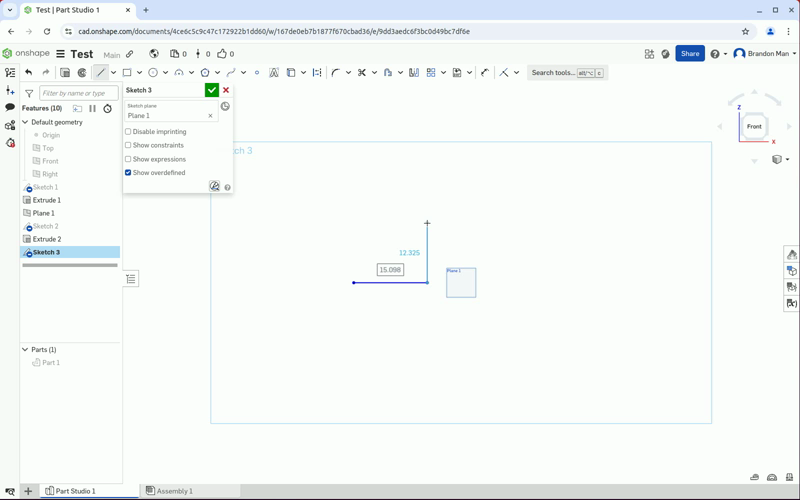
key_up(shift)
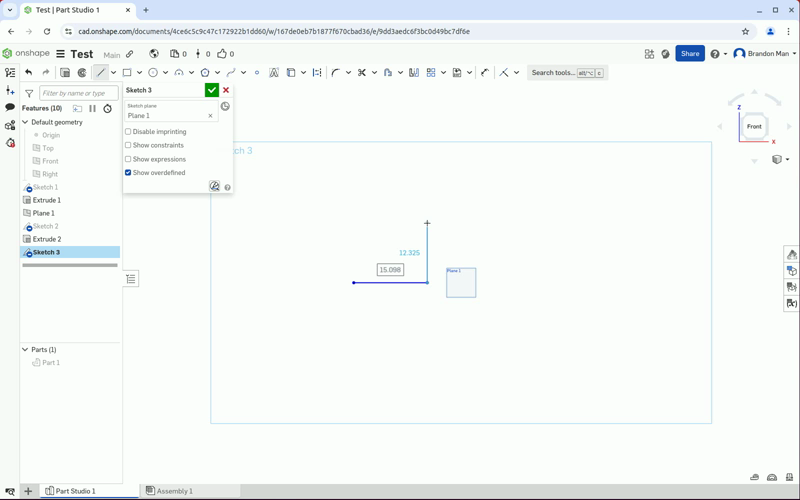
key_down(shift)
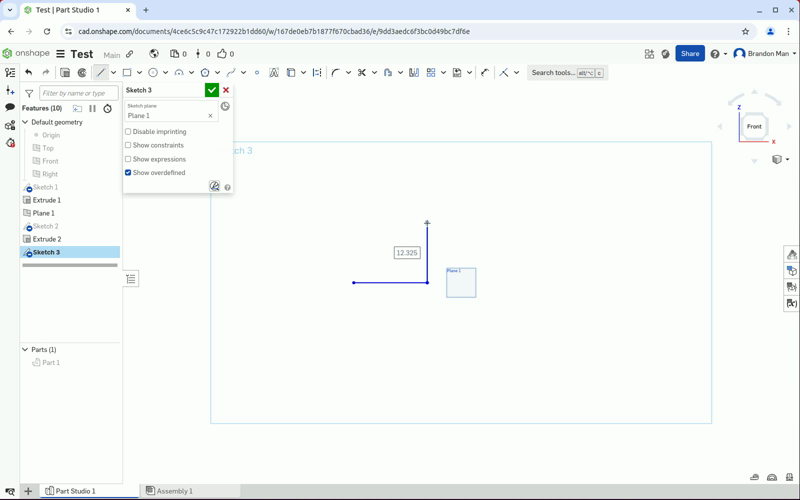
mouse_move(353, 222)
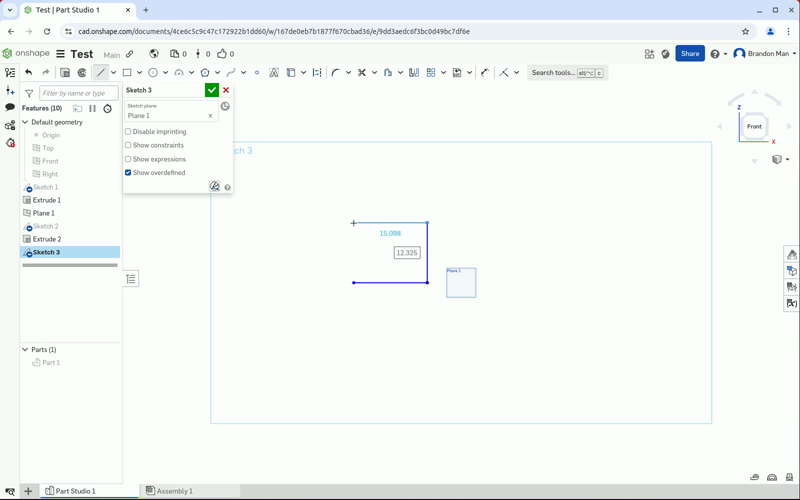
click(353, 222)
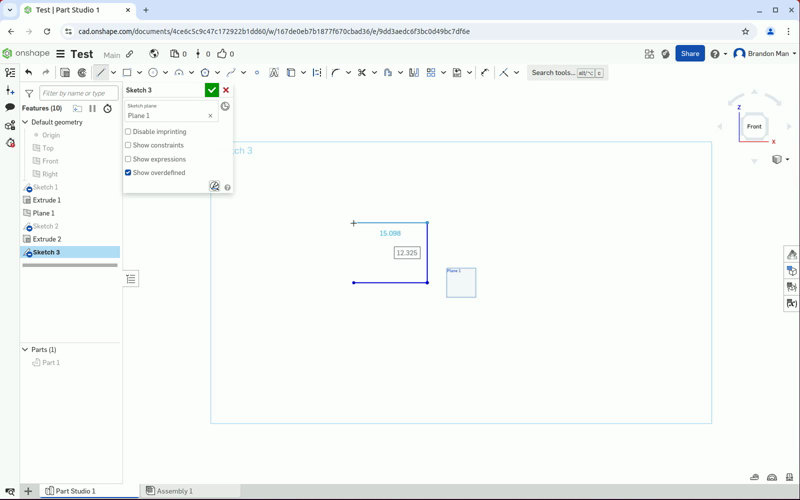
key_up(shift)
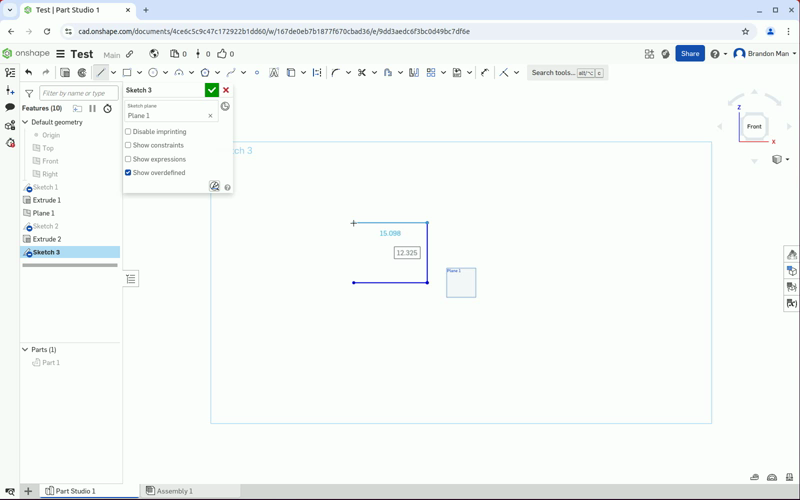
key_down(shift)
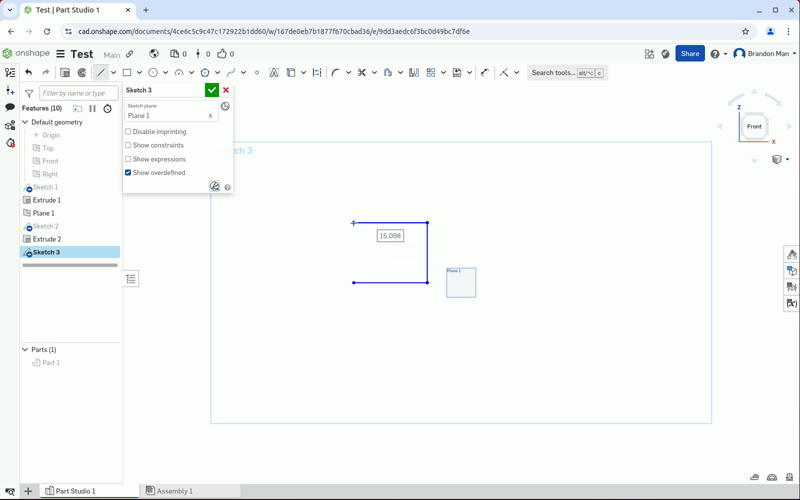
mouse_move(353, 282)
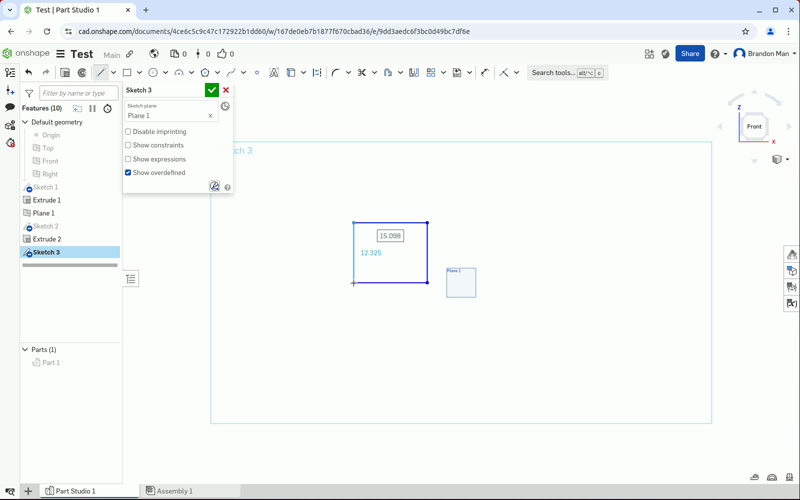
key_up(shift)
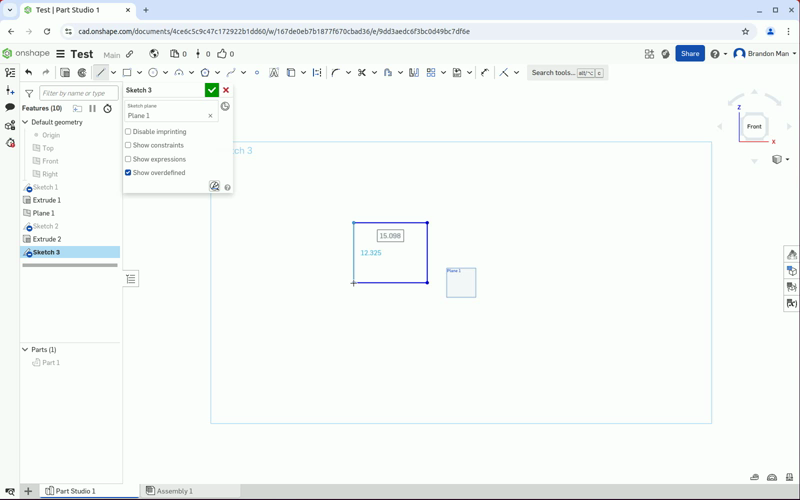
click(353, 282)
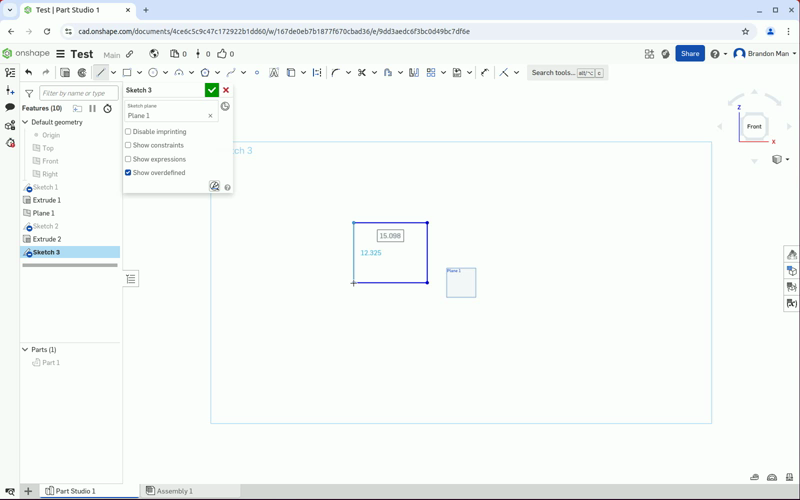
key(esc)
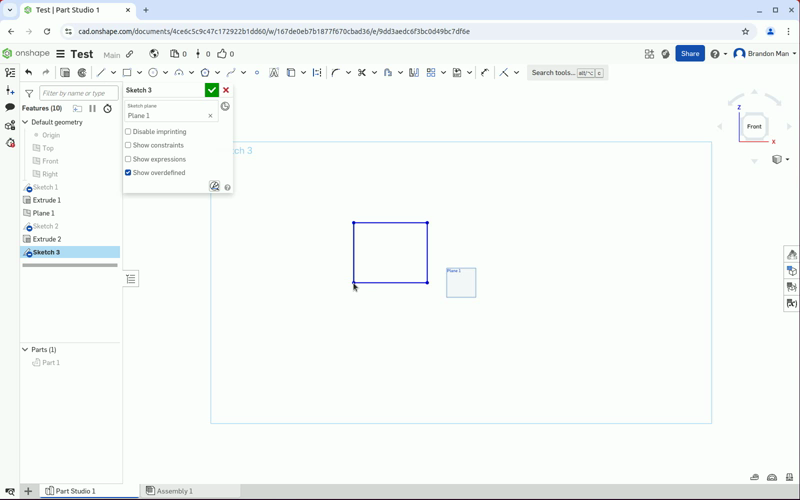
mouse_move(414, 250)
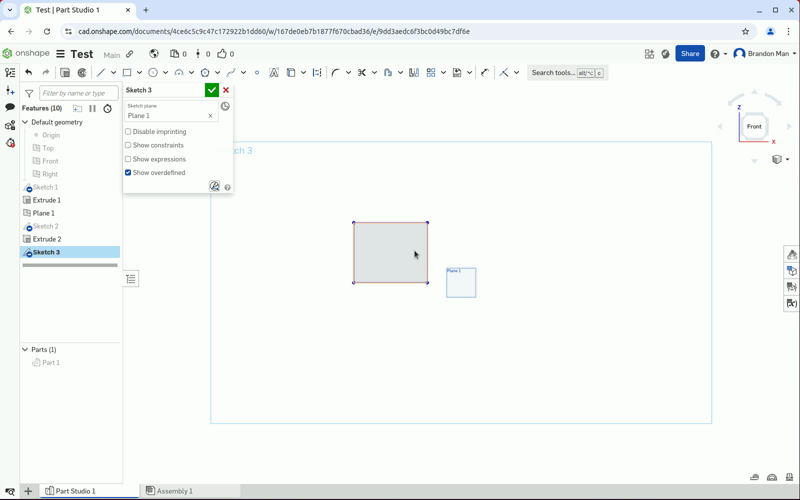
click(414, 250)
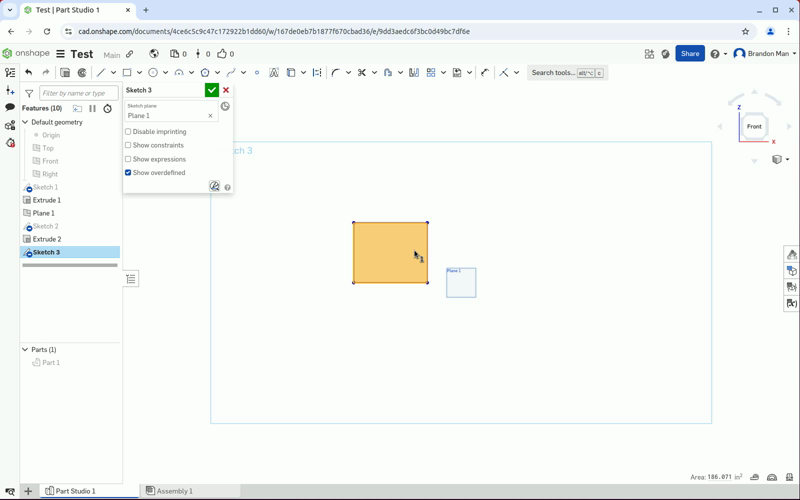
mouse_move(73, 352)
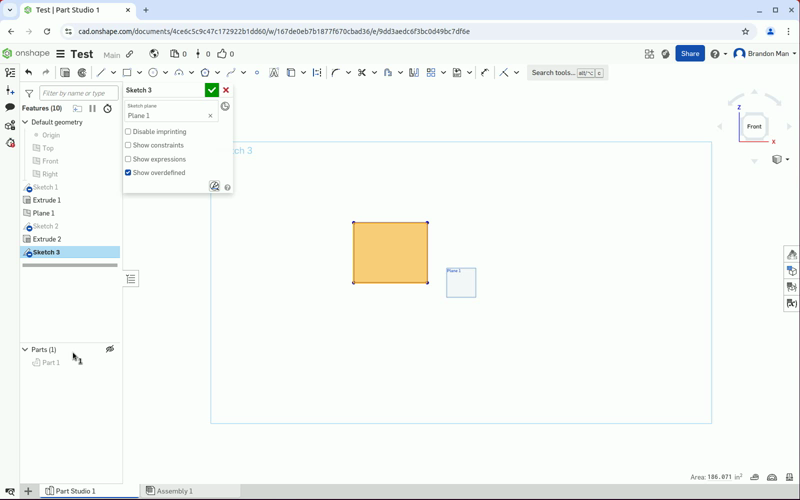
key(shift+y)
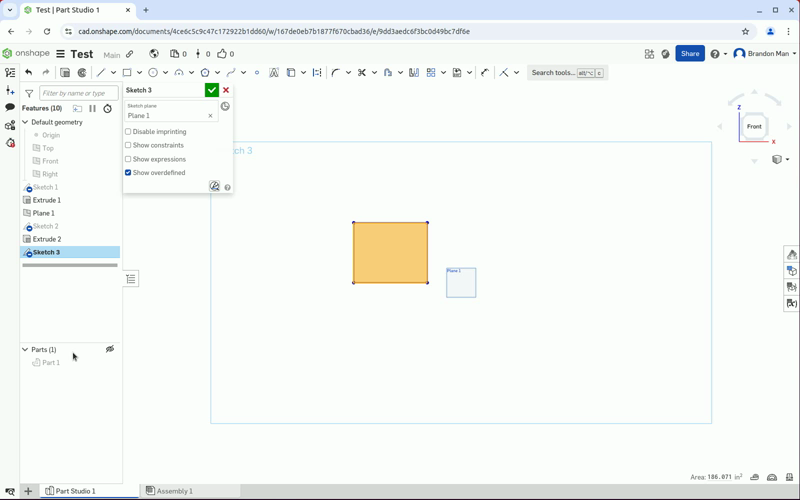
key(shift+e)
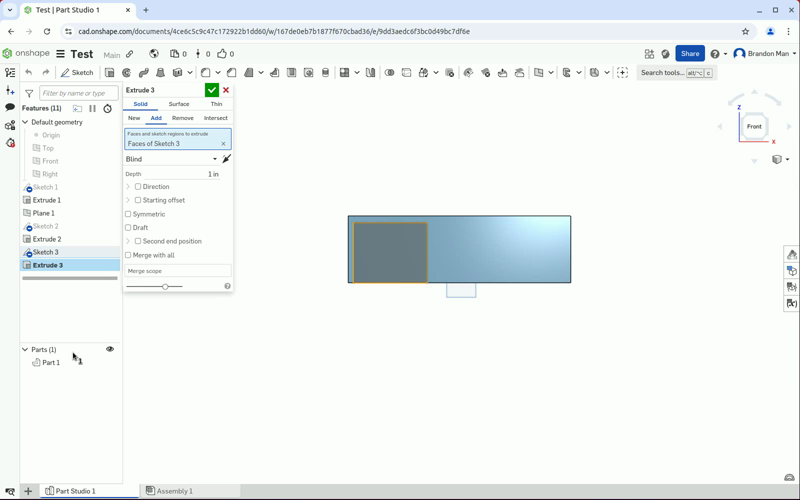
mouse_move(143, 106)
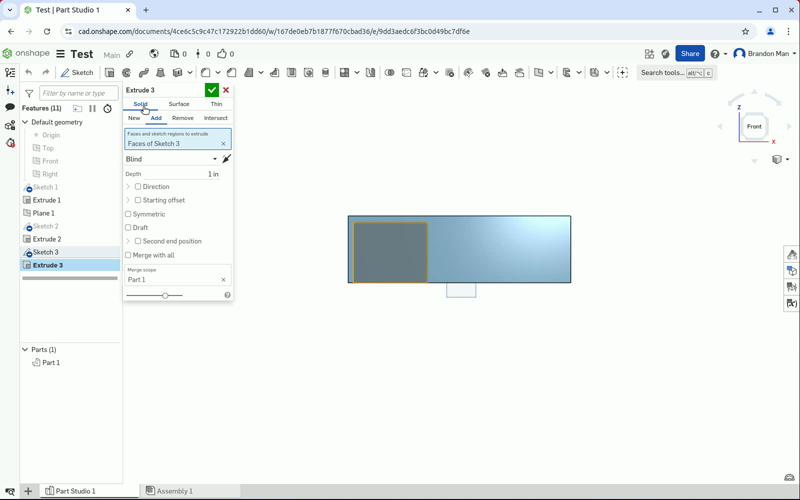
click(143, 106)
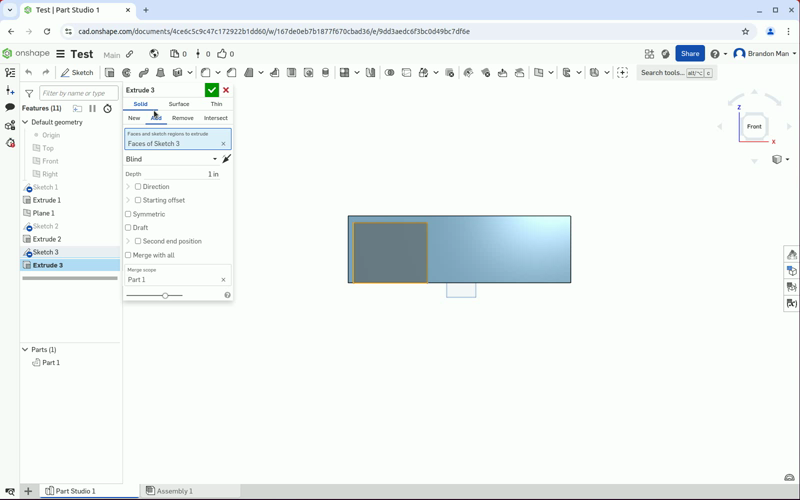
mouse_move(186, 120)
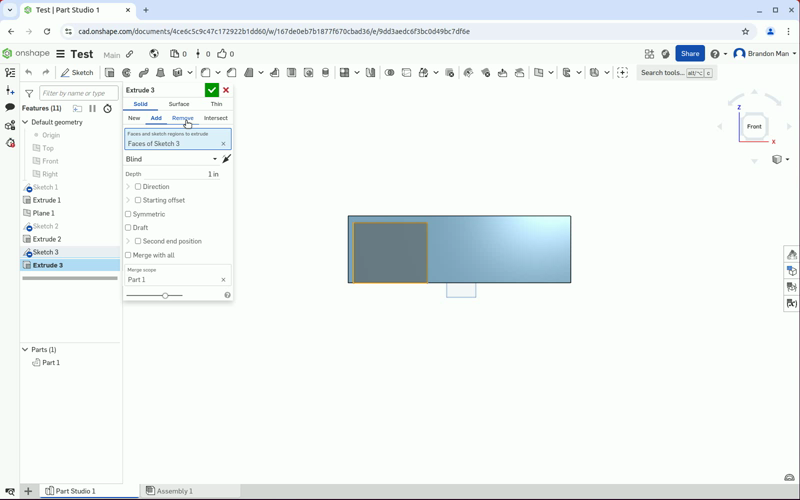
click(186, 120)
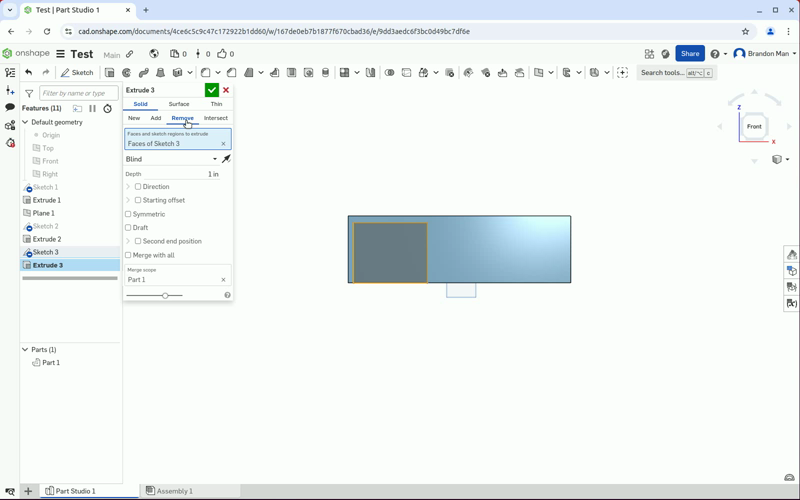
key(tab, 4)
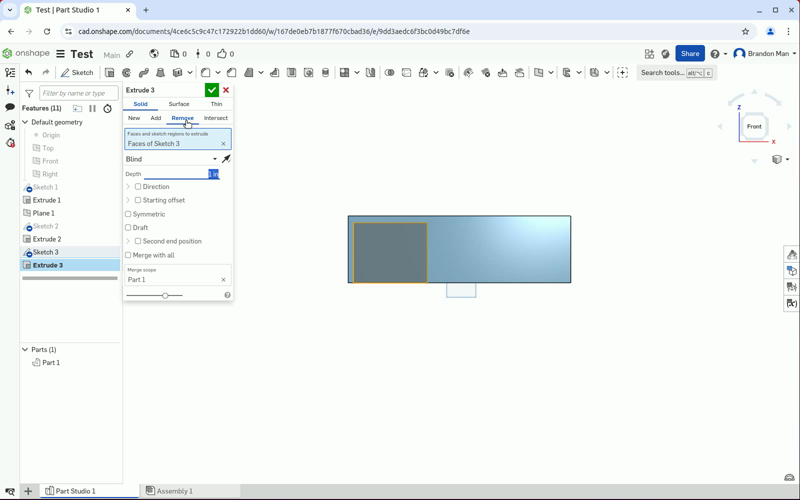
text(6.981)
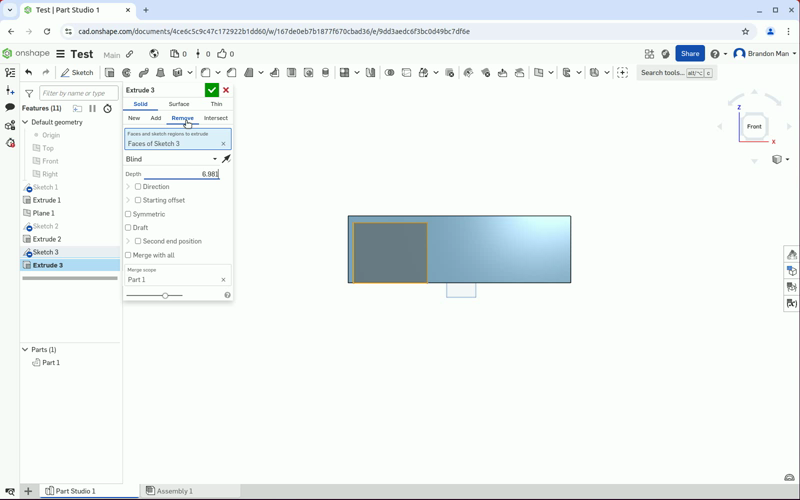
key(tab, 6)
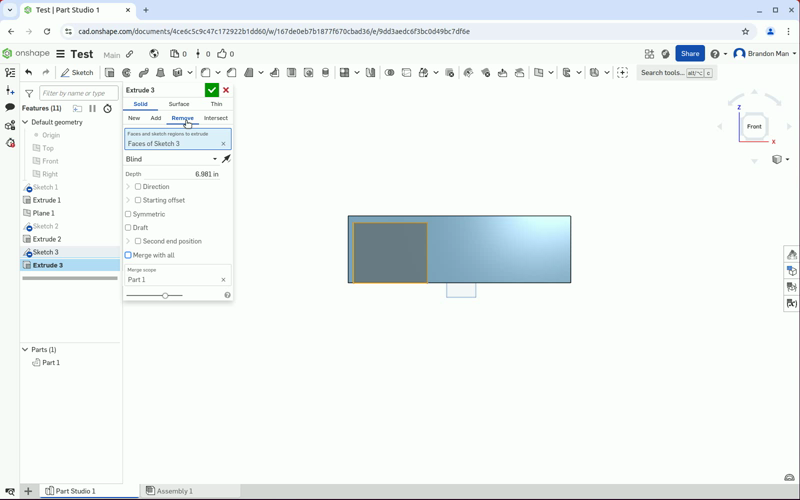
key(space)
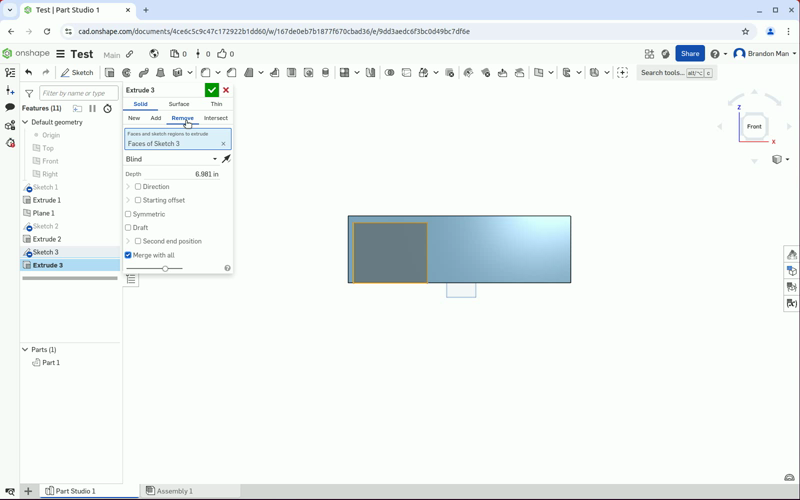
key(enter)
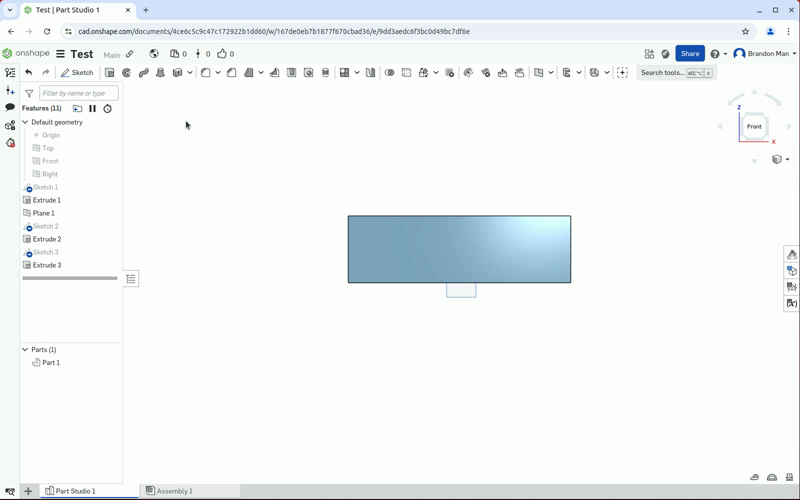
key(shift+h)
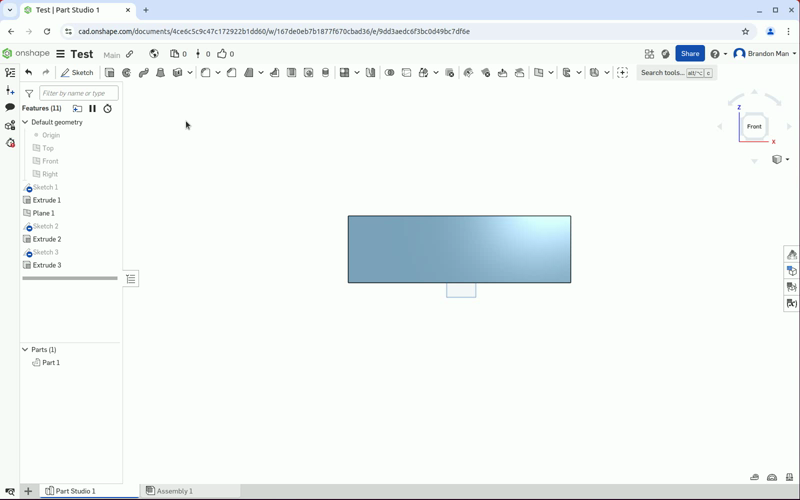
key(shift+h)
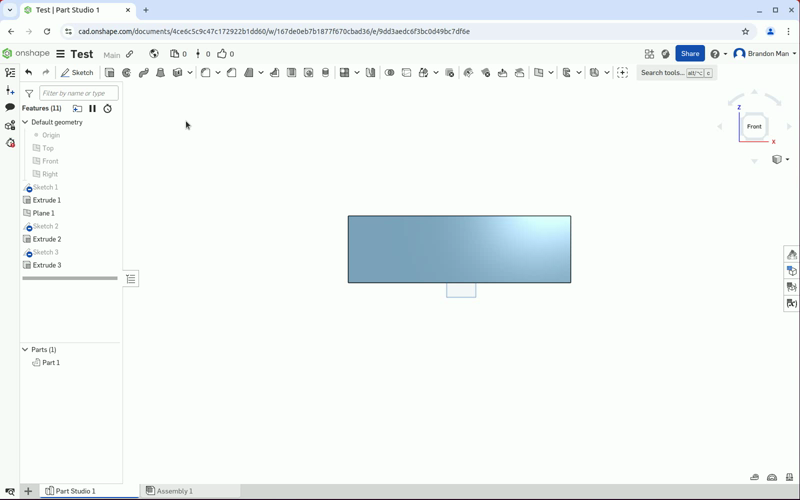
mouse_move(73, 189)
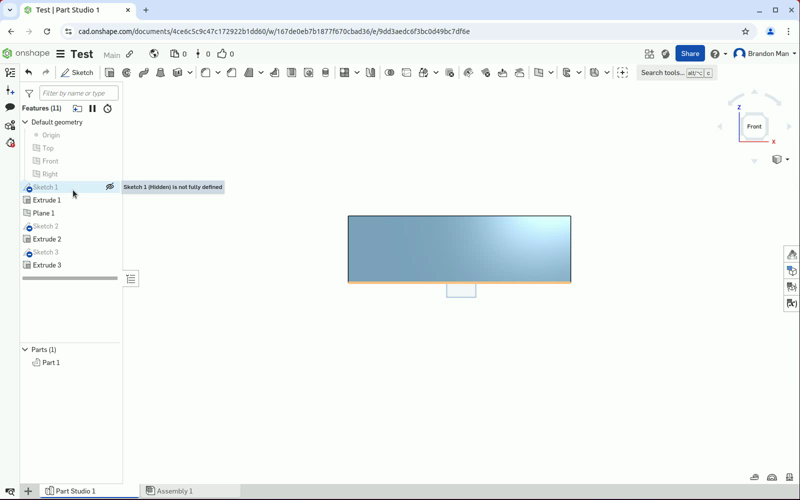
click(73, 189)
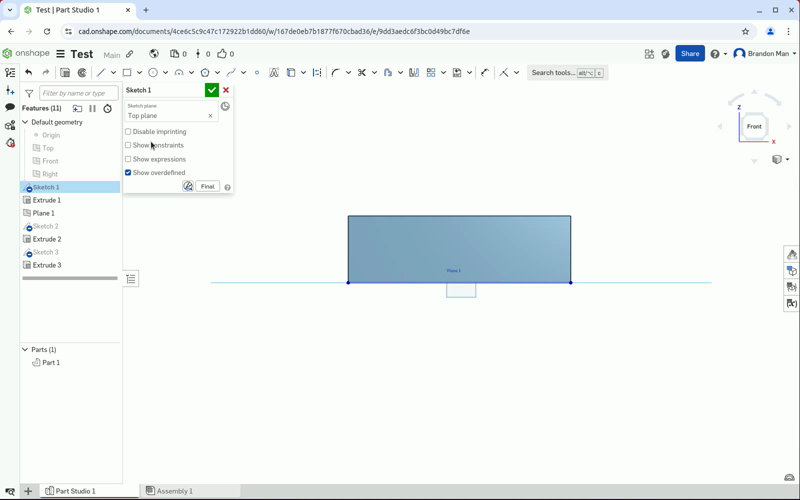
mouse_move(229, 92)
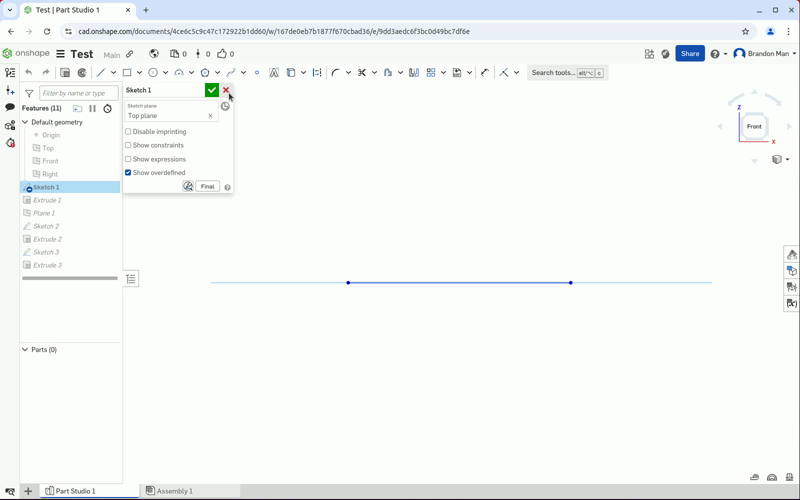
click(229, 92)
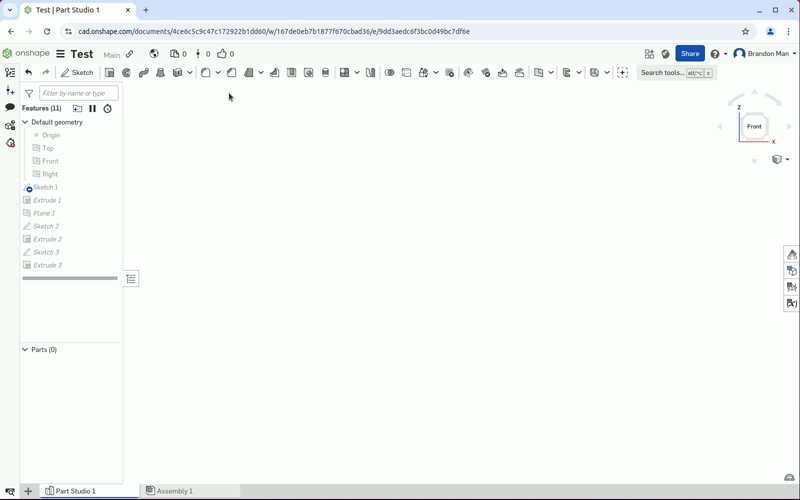
key(shift+s)
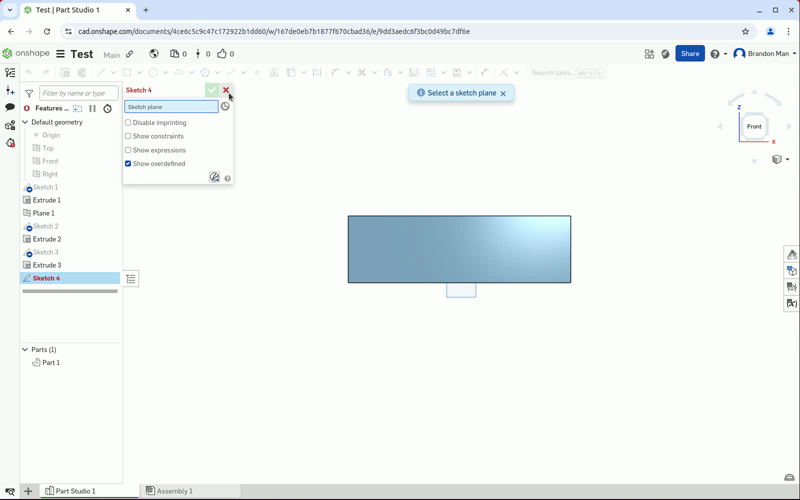
mouse_move(73, 215)
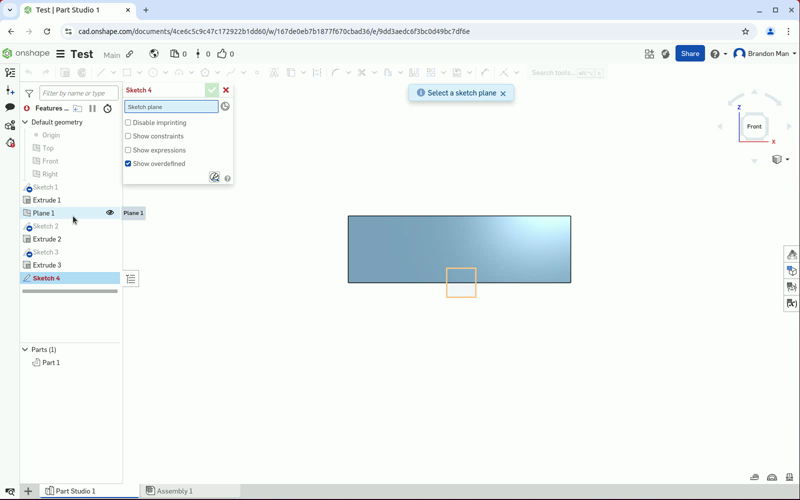
click(73, 215)
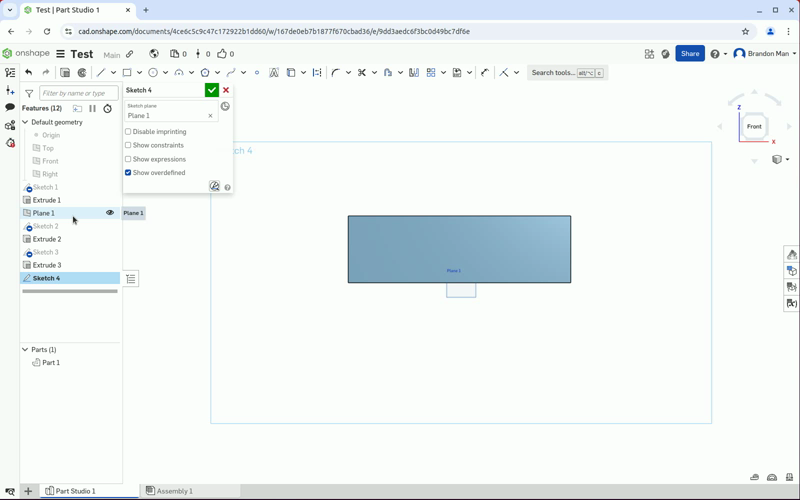
mouse_move(73, 352)
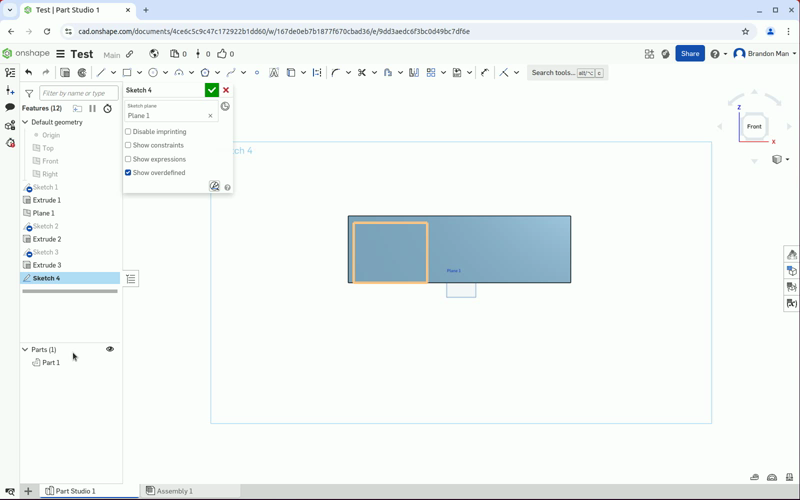
key(y)
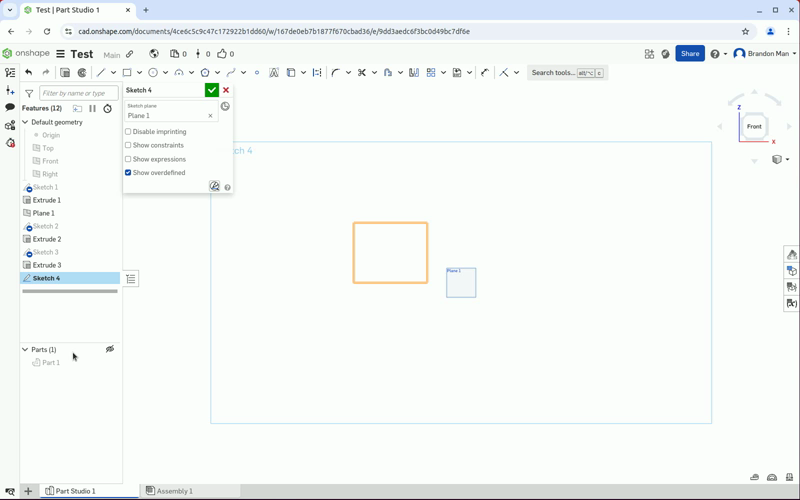
key(l)
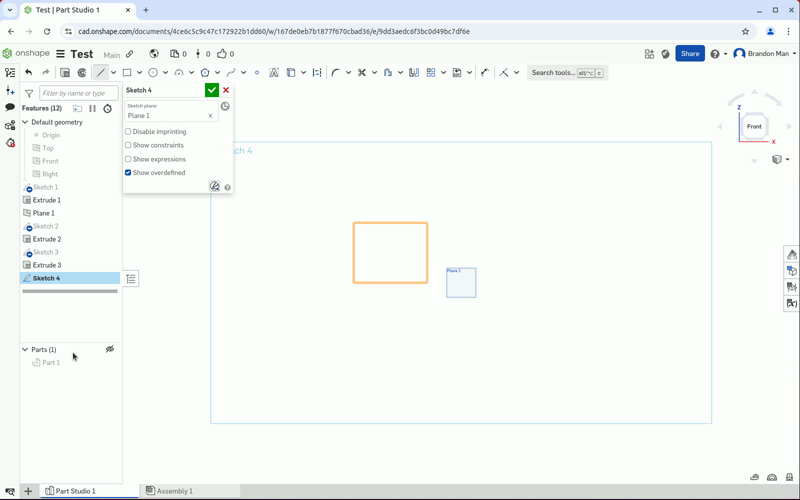
key_down(shift)
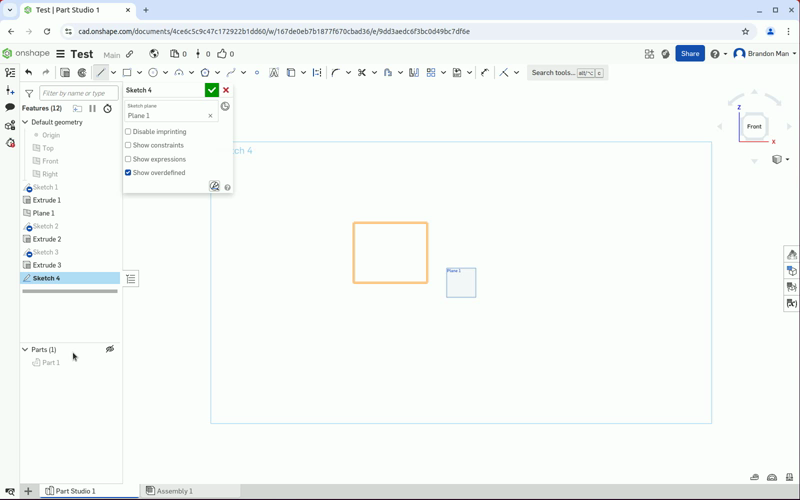
mouse_move(443, 282)
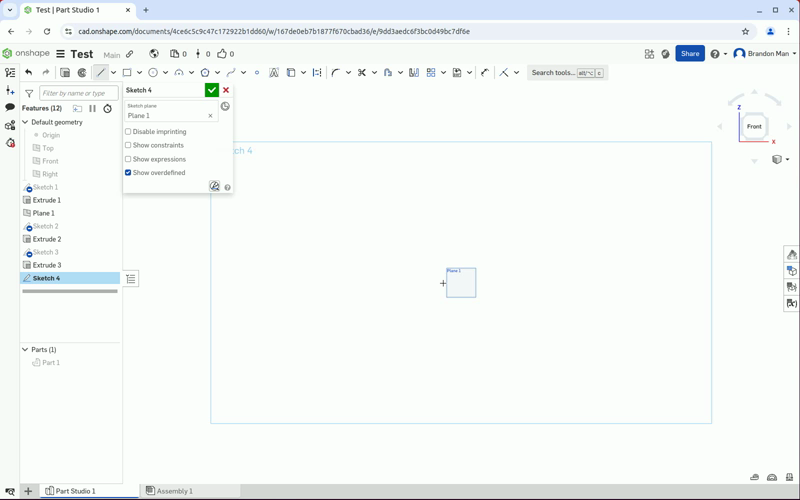
click(443, 282)
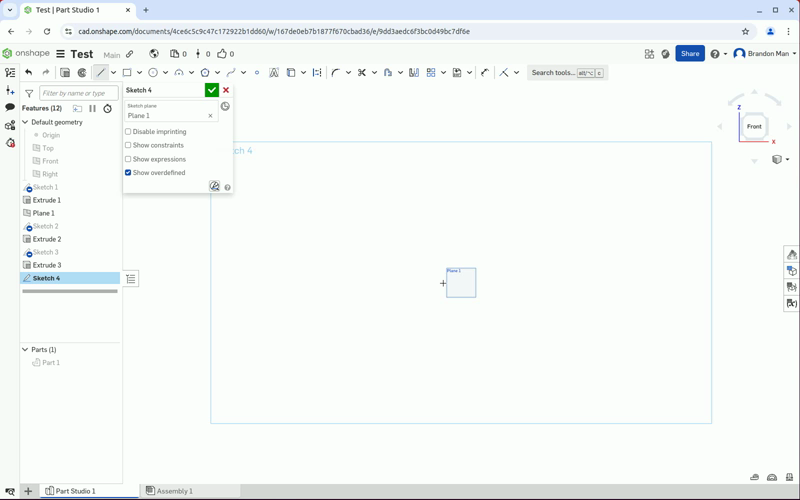
key_up(shift)
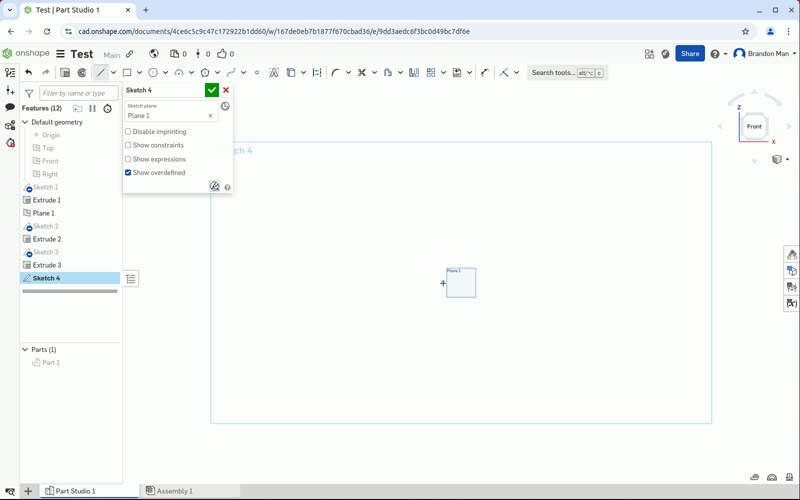
key_down(shift)
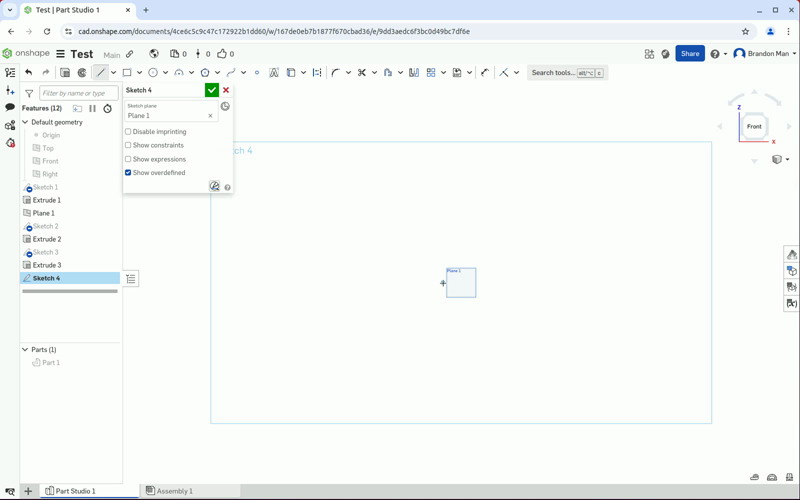
mouse_move(516, 282)
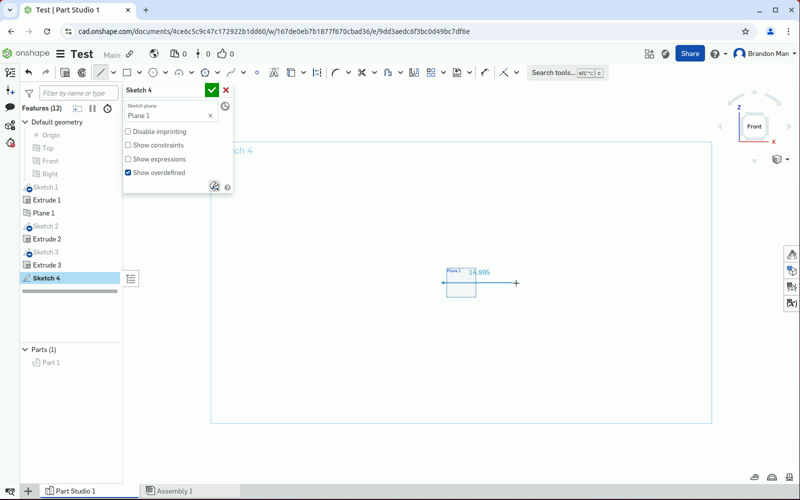
click(516, 282)
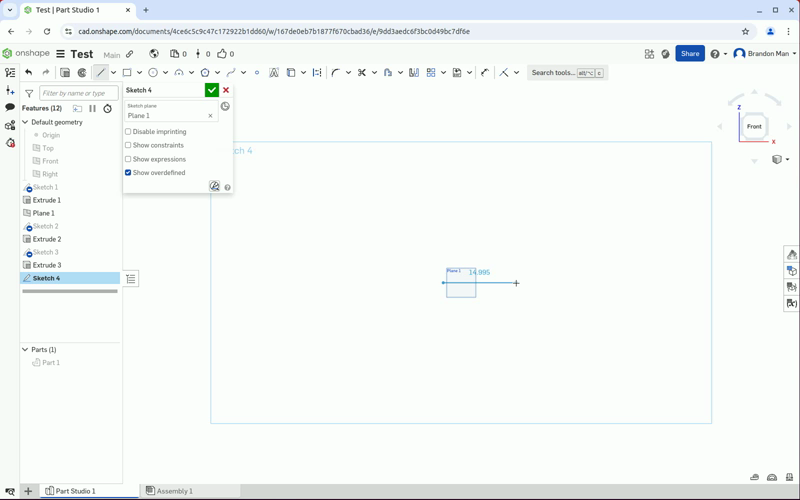
key_up(shift)
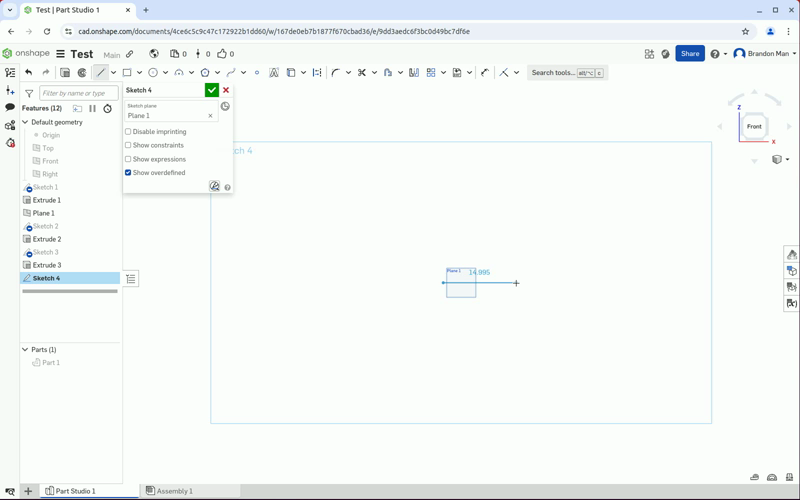
key_down(shift)
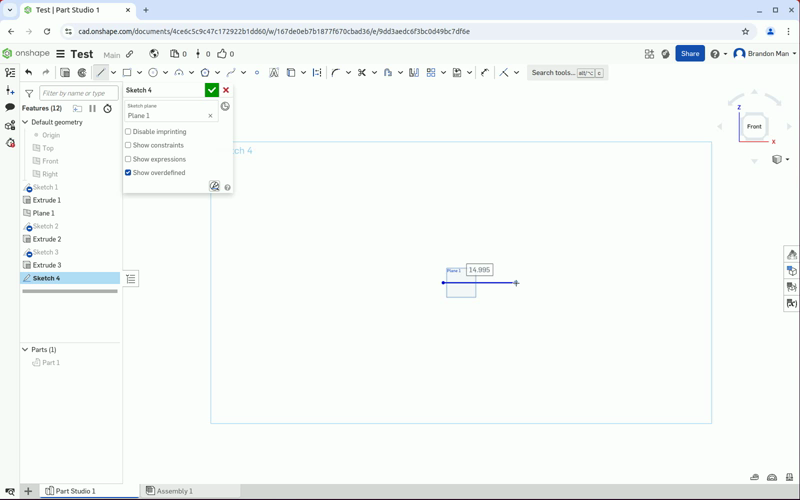
mouse_move(516, 222)
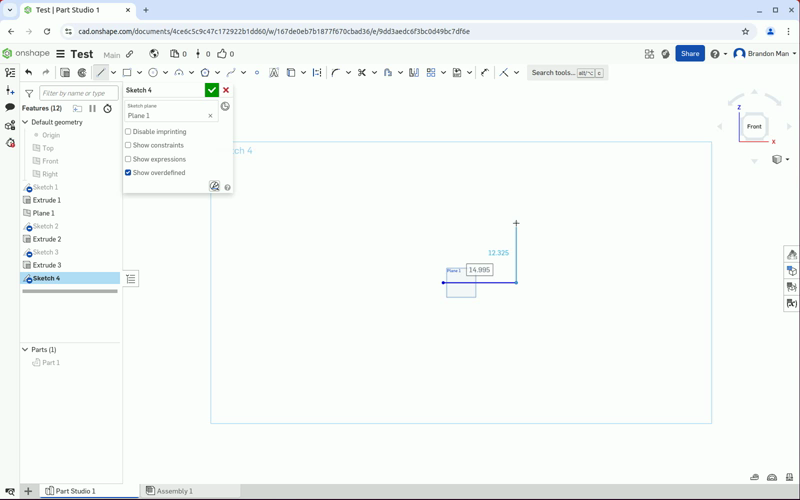
click(516, 222)
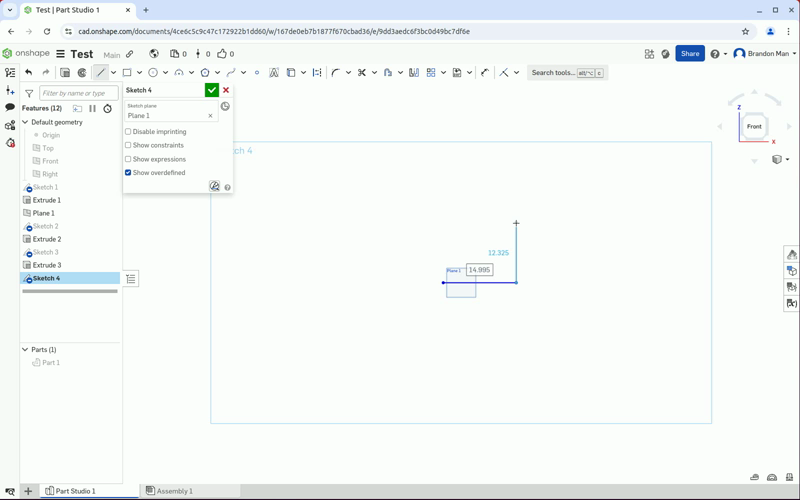
key_up(shift)
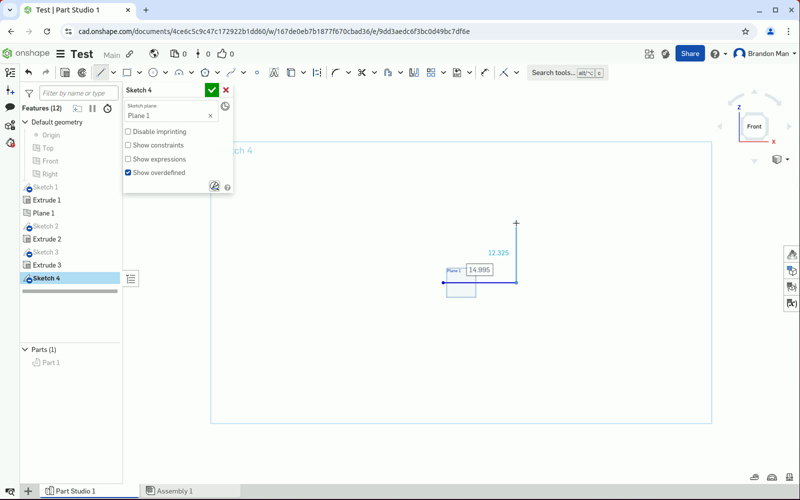
key_down(shift)
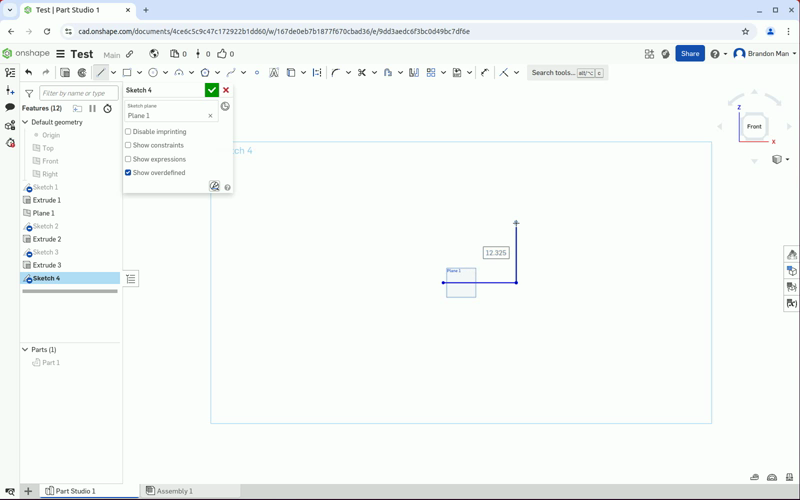
mouse_move(443, 222)
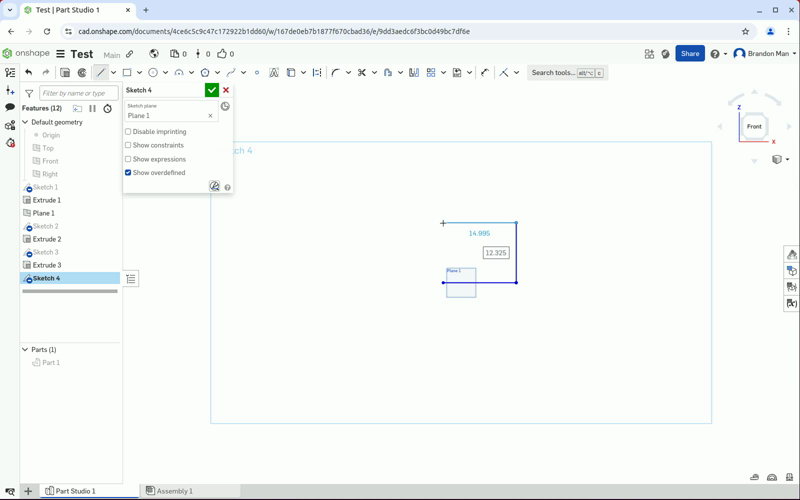
click(443, 222)
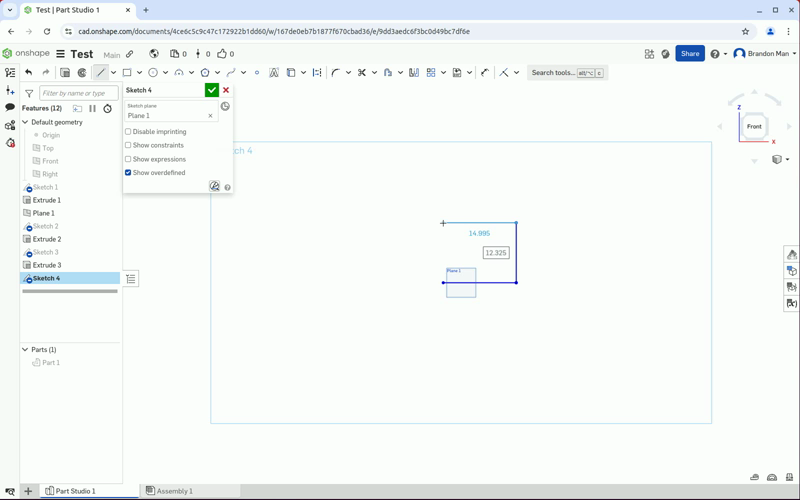
key_up(shift)
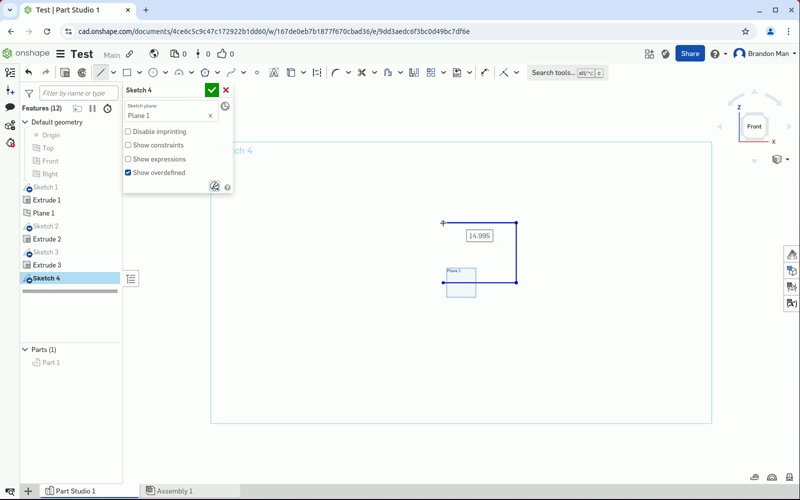
key_down(shift)
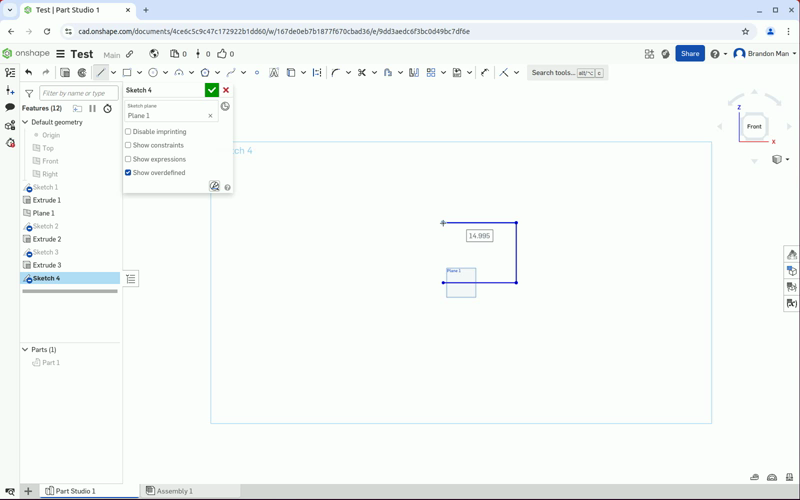
mouse_move(443, 282)
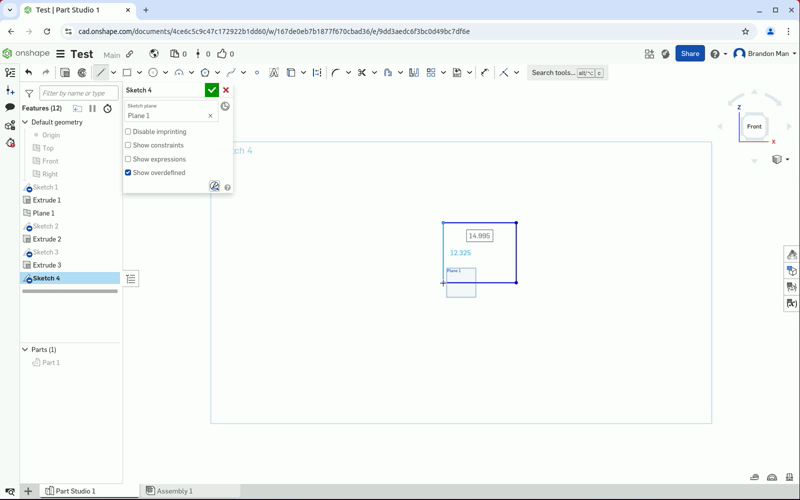
key_up(shift)
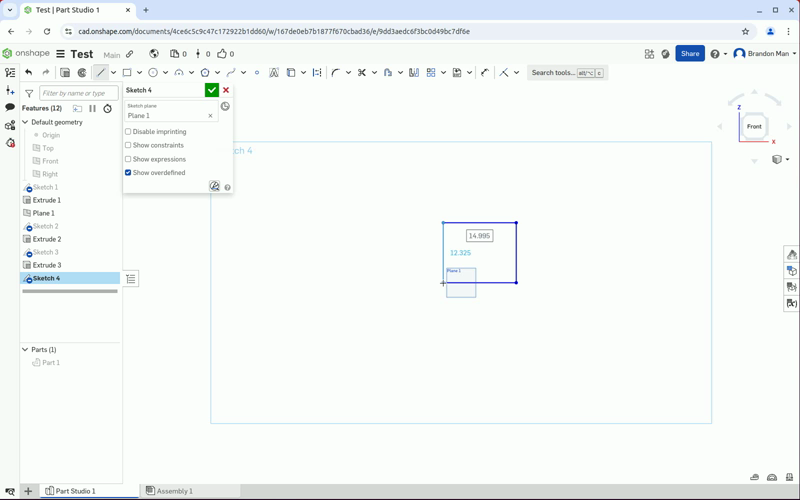
click(443, 282)
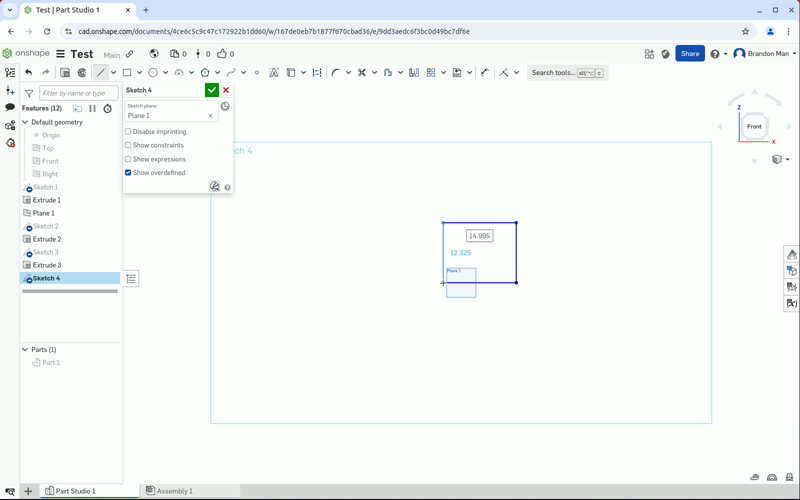
key(esc)
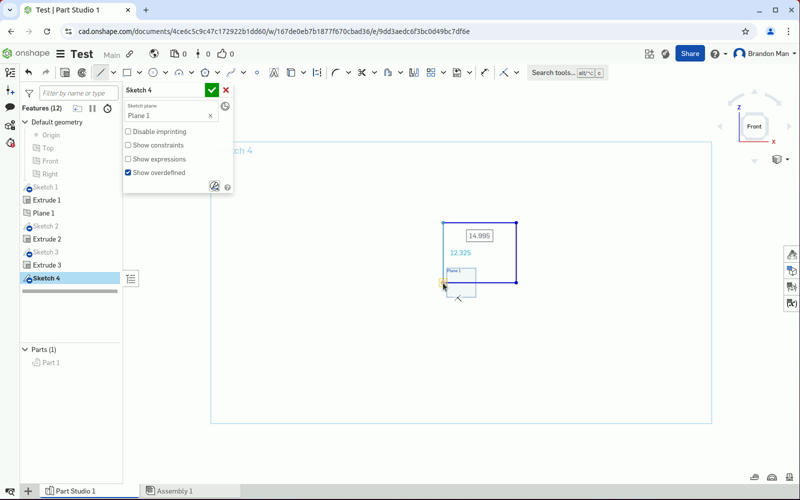
mouse_move(449, 277)
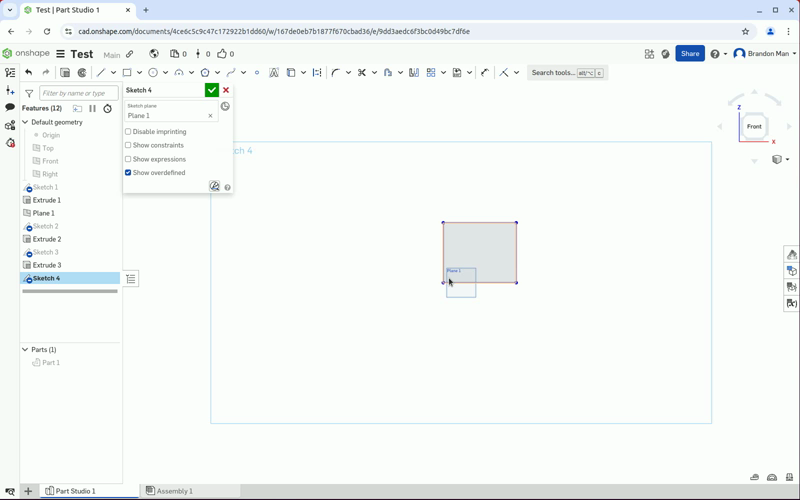
click(449, 277)
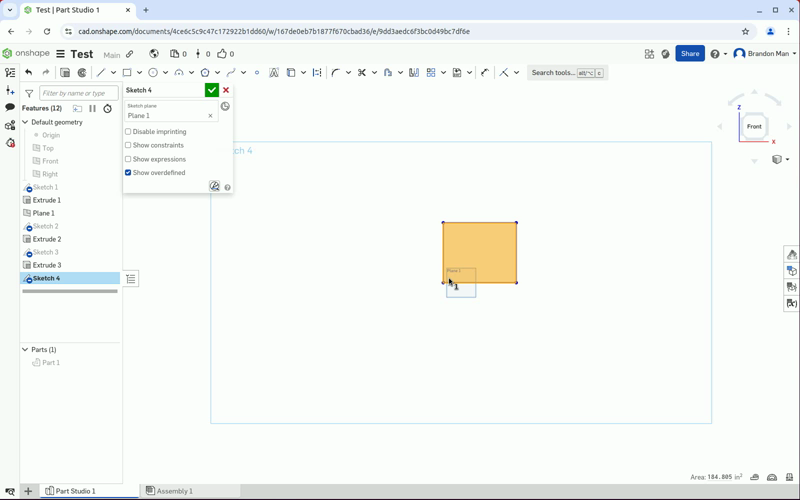
mouse_move(73, 352)
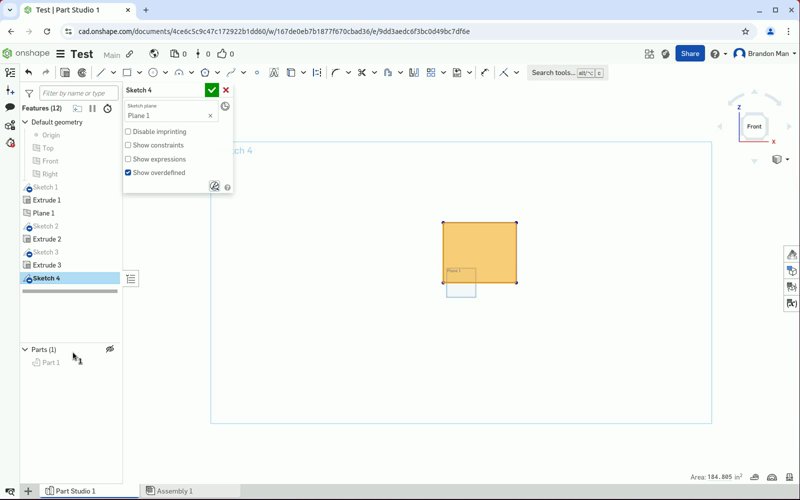
key(shift+y)
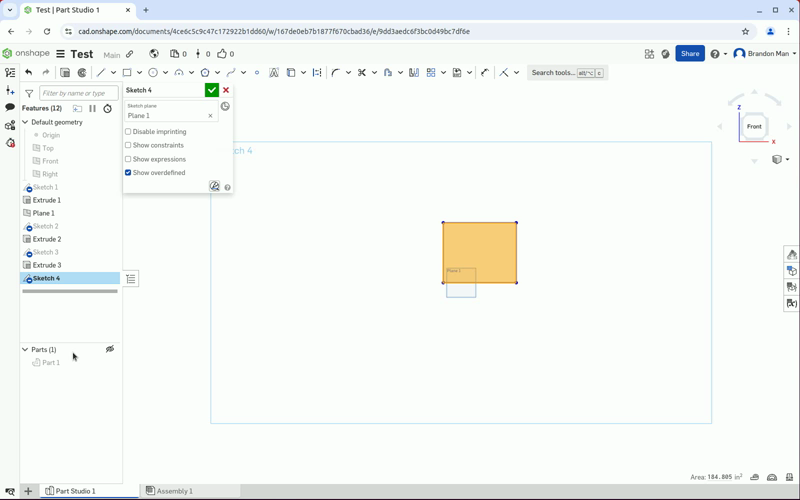
key(shift+e)
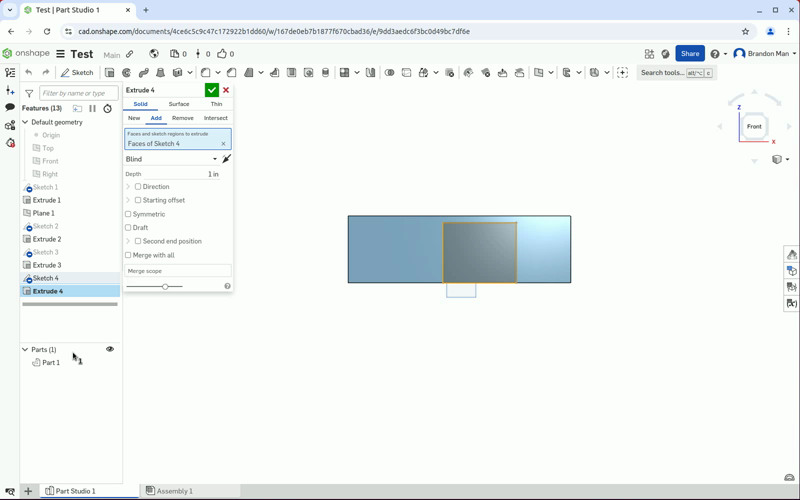
mouse_move(143, 106)
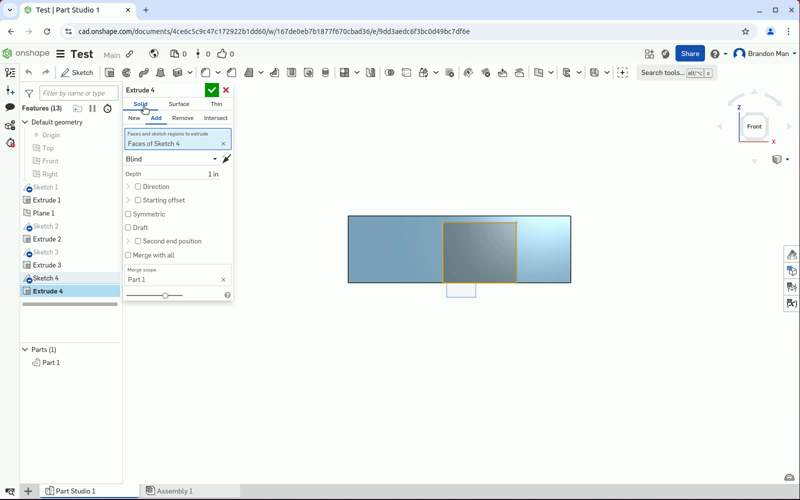
click(143, 106)
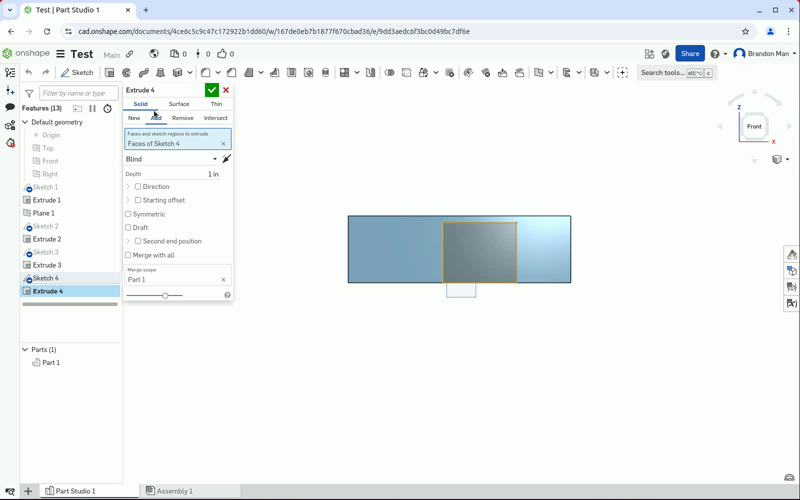
mouse_move(186, 120)
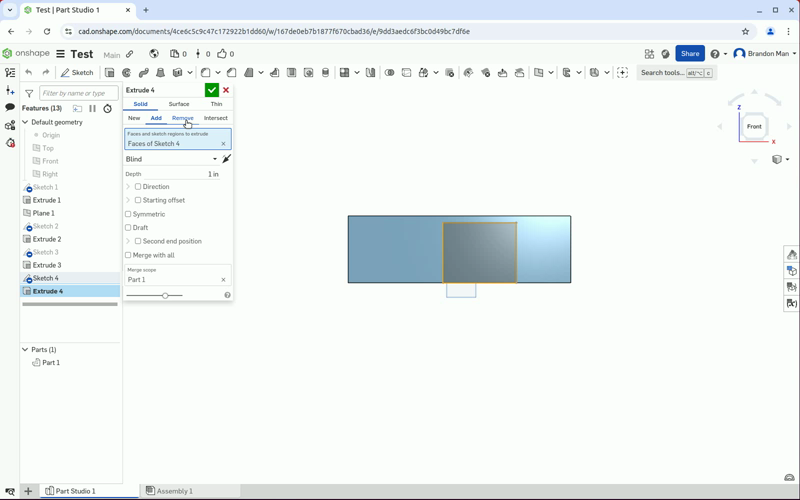
click(186, 120)
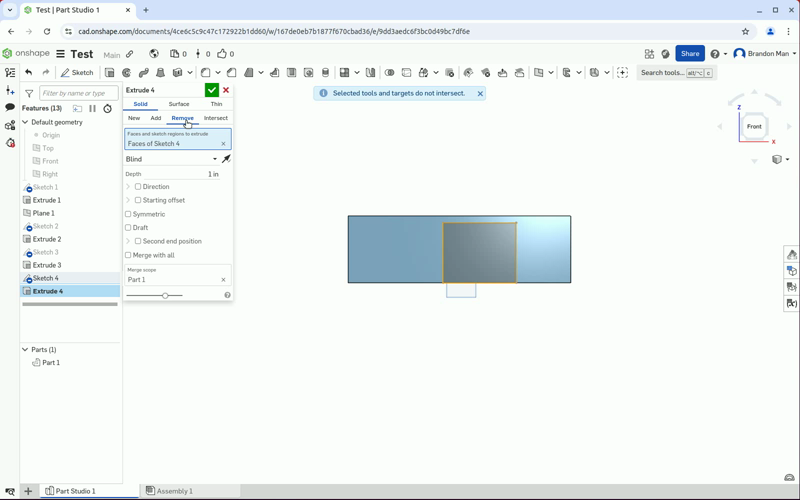
key(tab, 4)
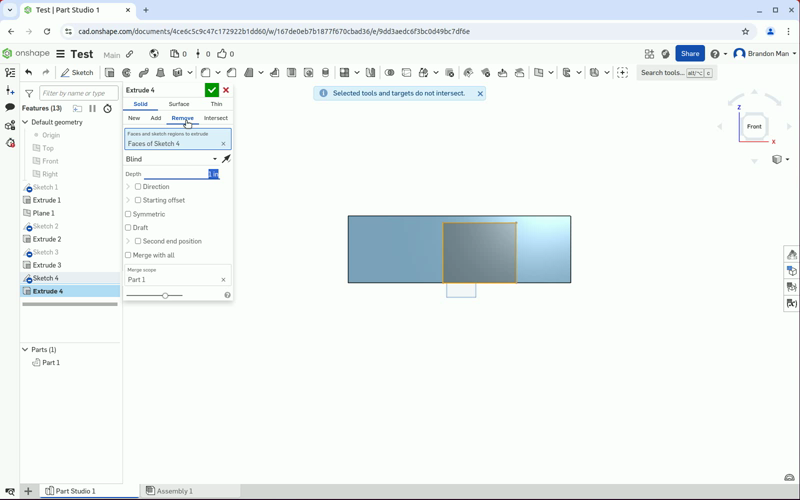
text(6.981)
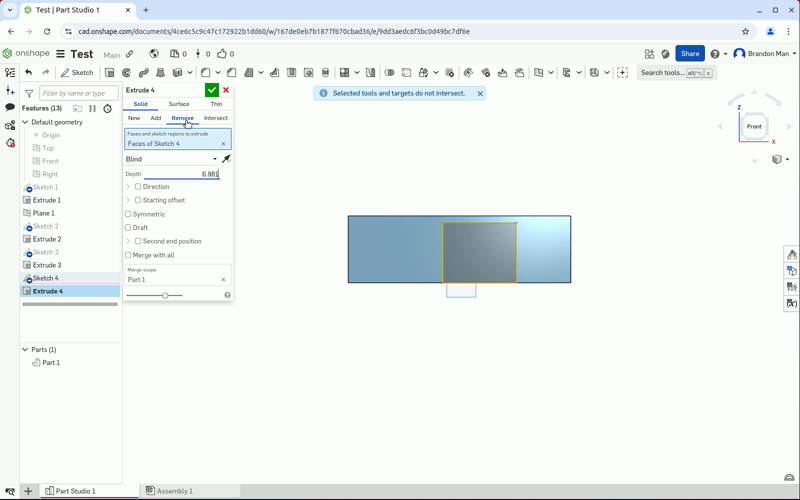
key(tab, 6)
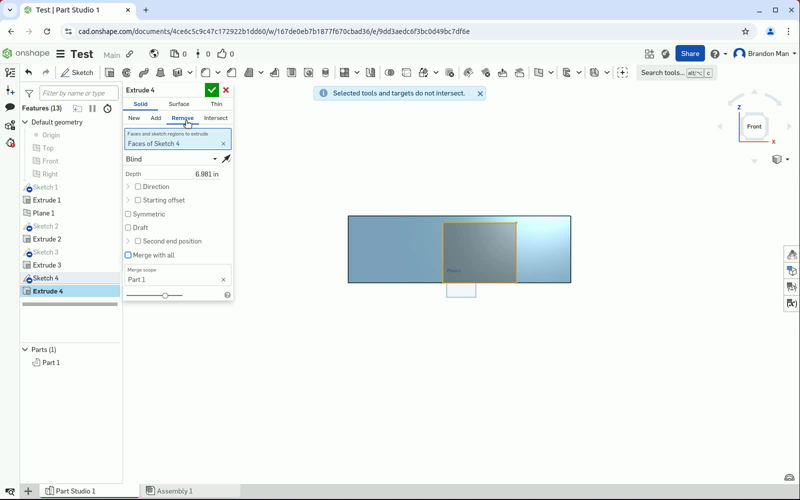
key(space)
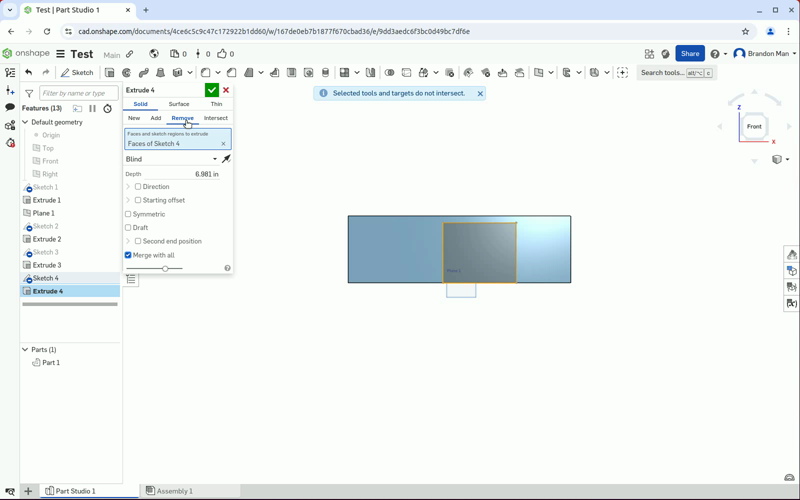
key(enter)
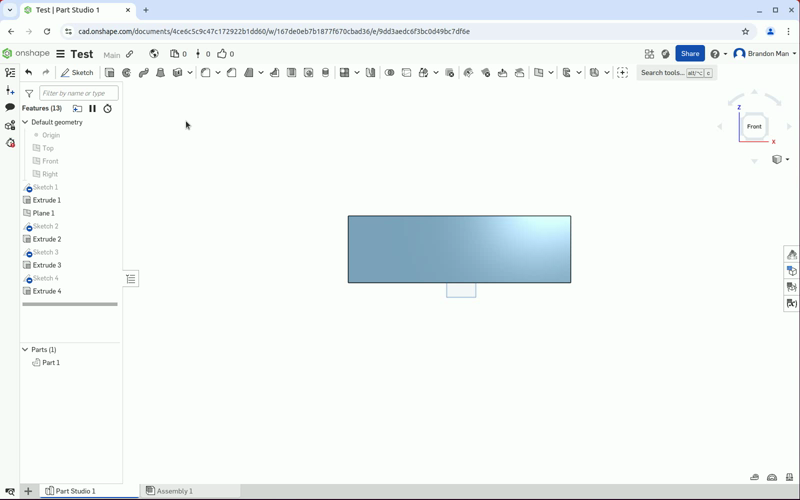
key(shift+h)
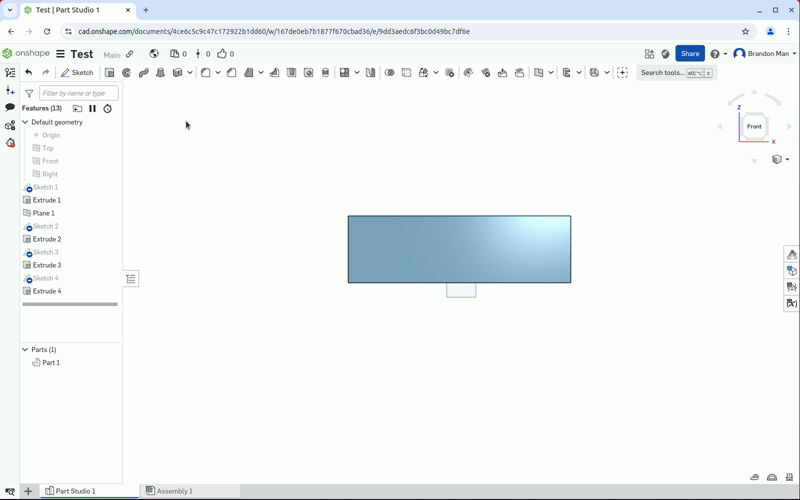
key(shift+h)
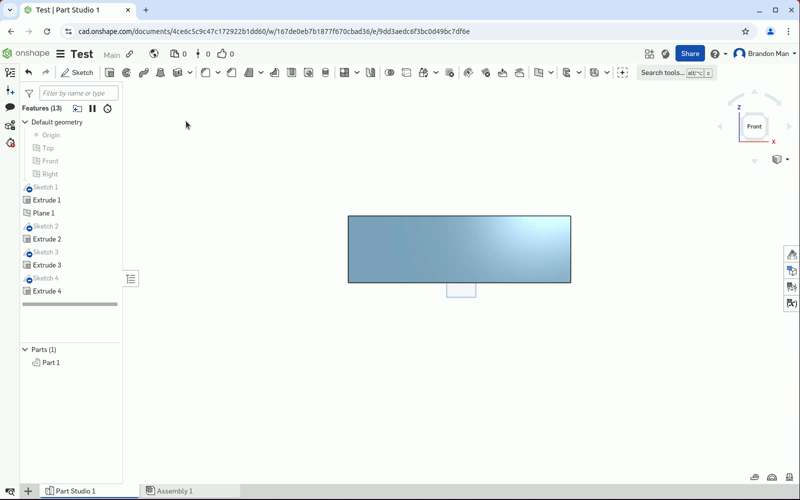
mouse_move(73, 189)
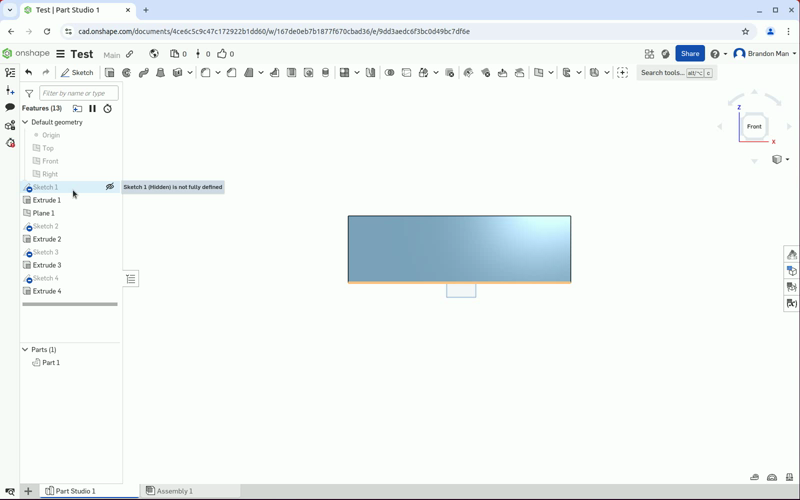
click(73, 189)
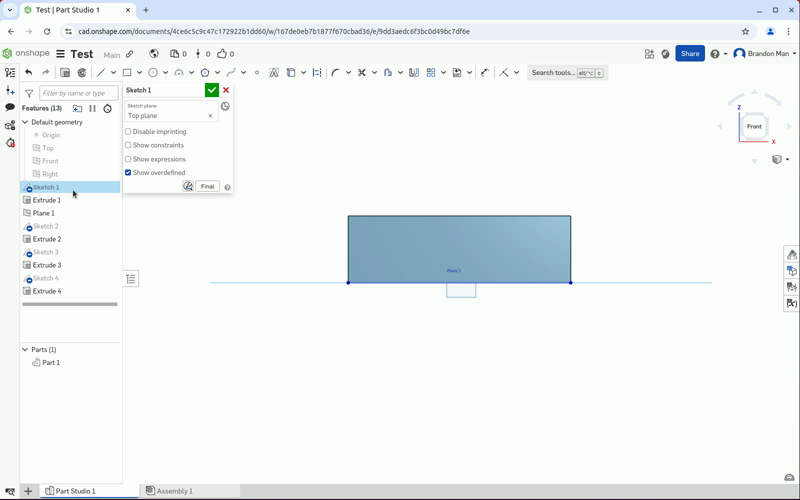
mouse_move(229, 92)
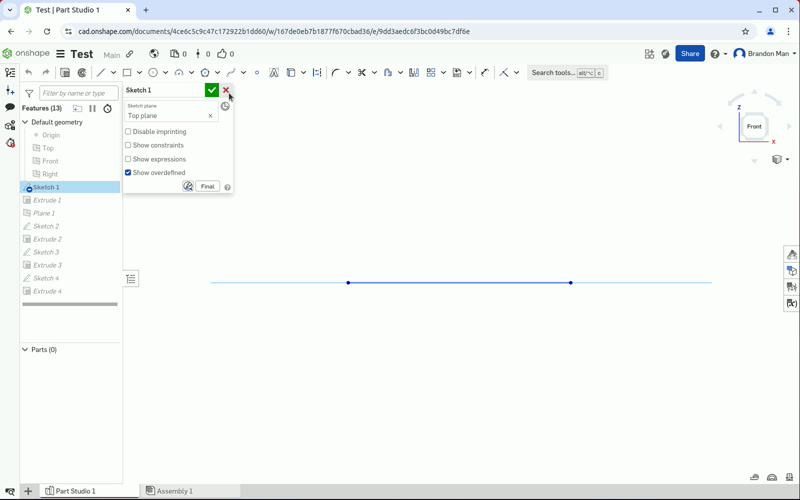
click(229, 92)
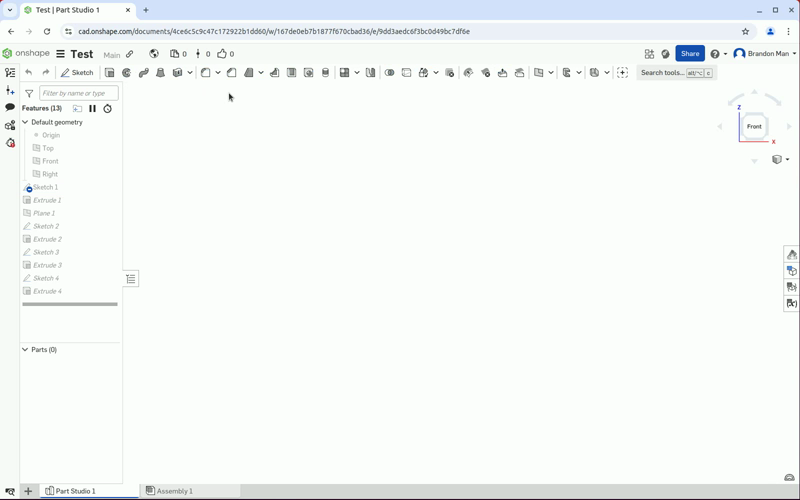
key(shift+s)
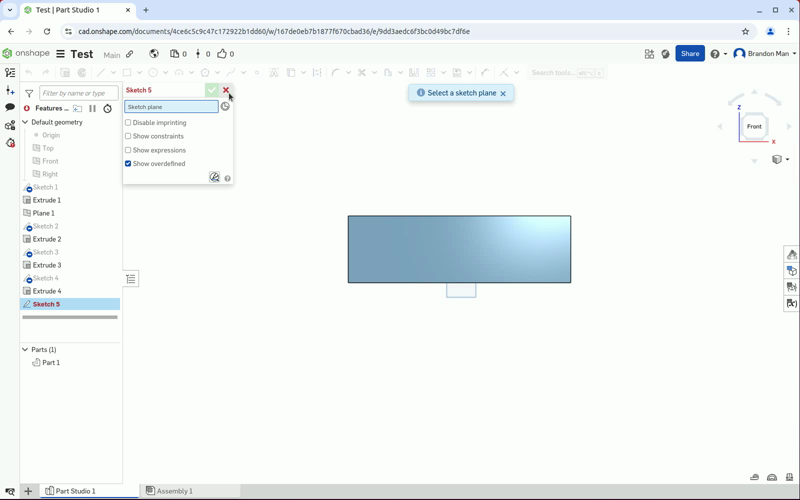
mouse_move(73, 215)
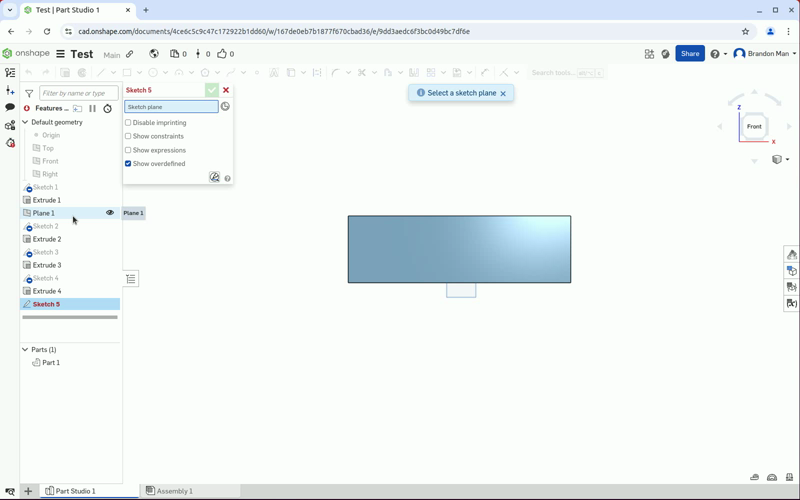
click(73, 215)
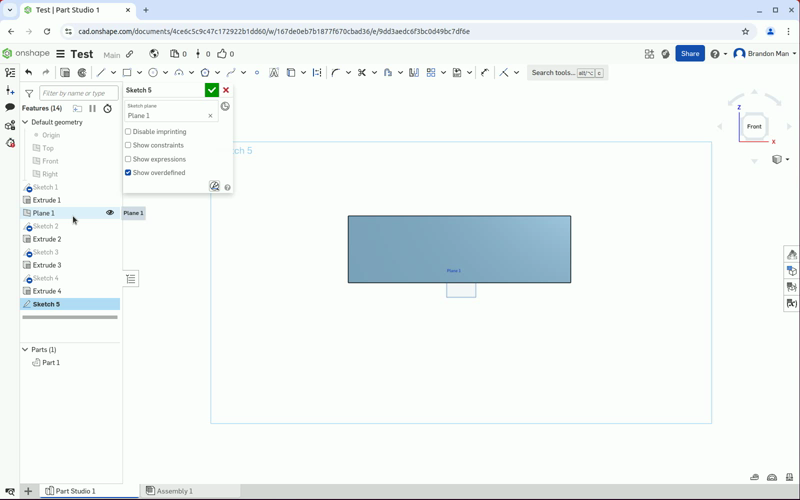
mouse_move(73, 352)
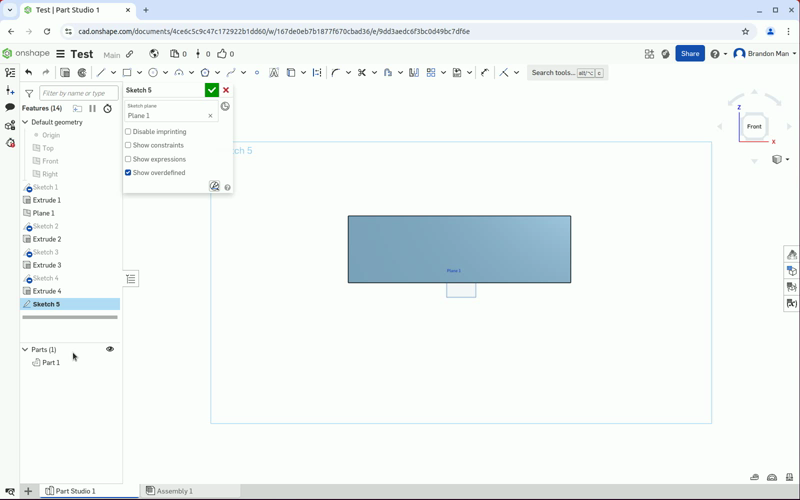
key(y)
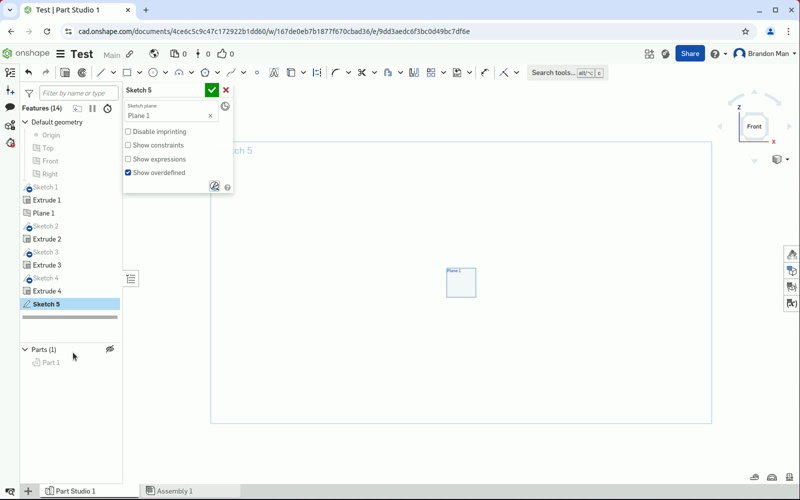
key(l)
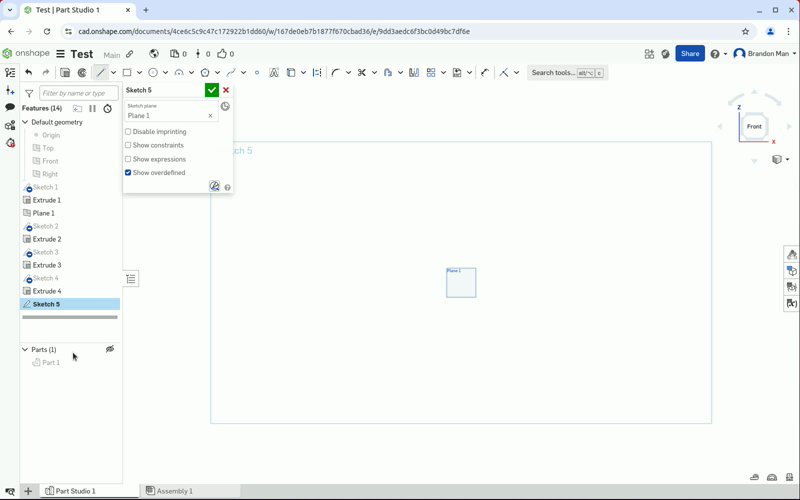
key_down(shift)
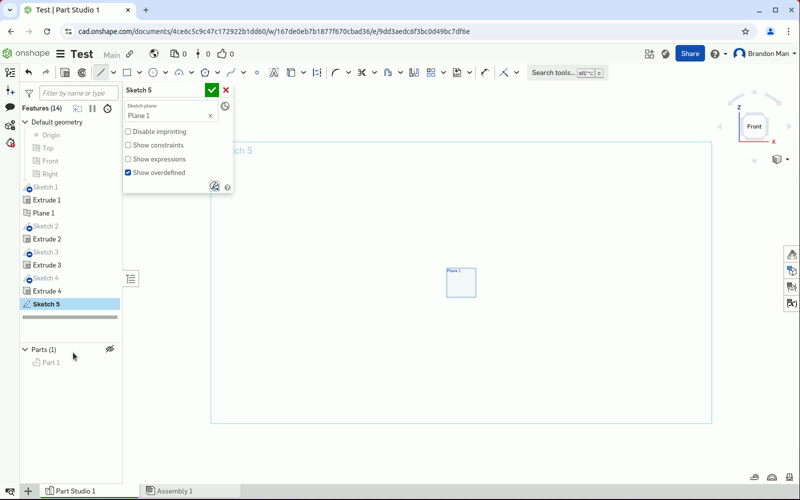
mouse_move(540, 282)
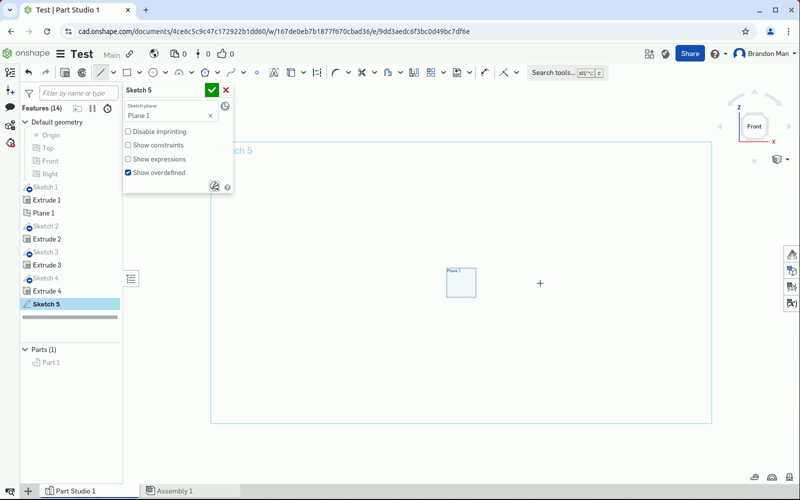
click(540, 282)
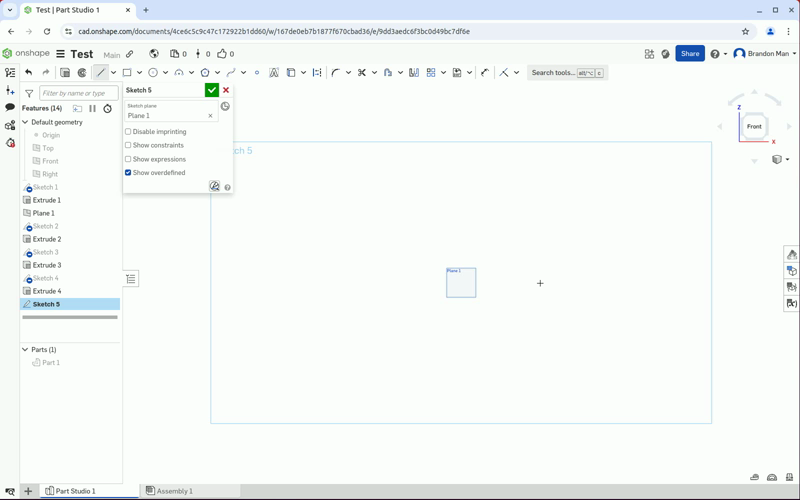
key_up(shift)
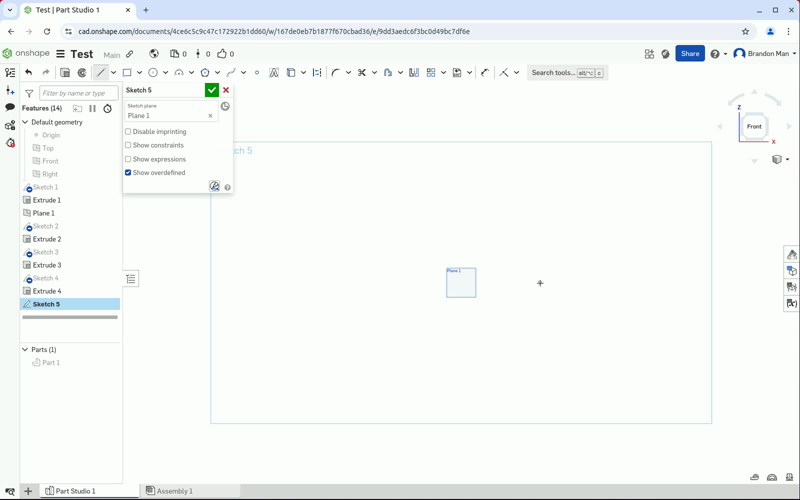
key_down(shift)
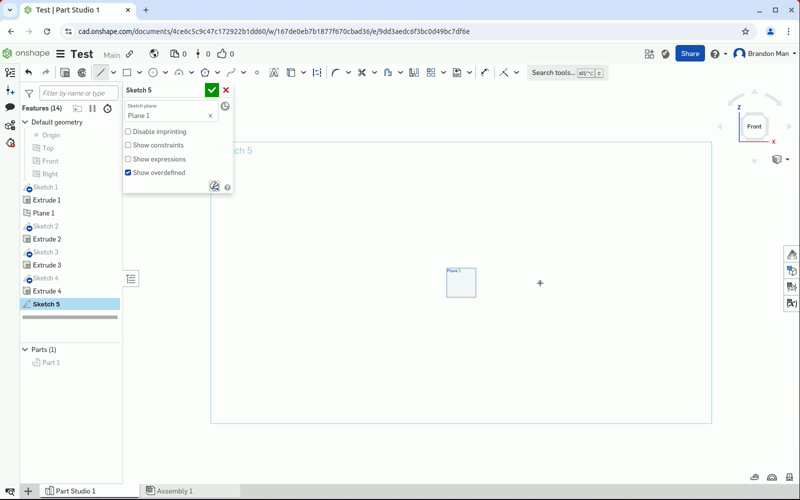
mouse_move(570, 282)
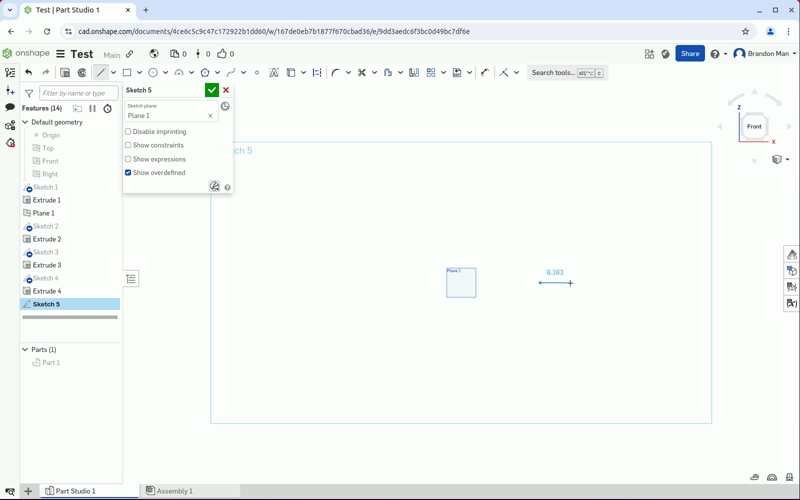
mouse_move(560, 282)
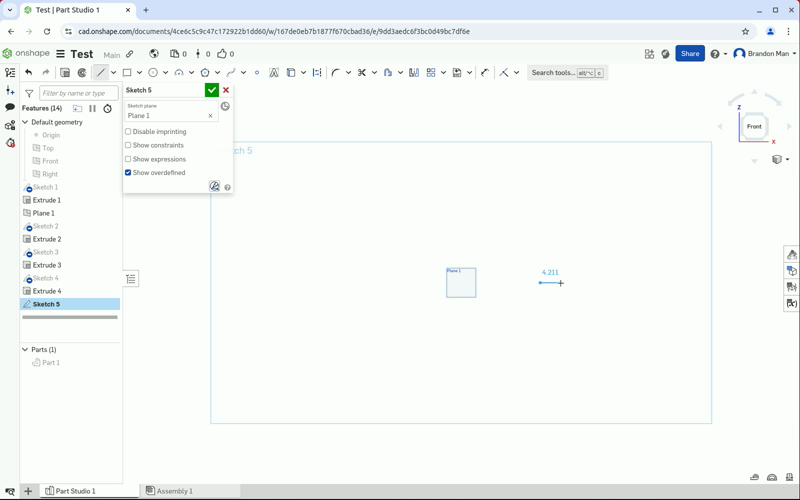
click(560, 282)
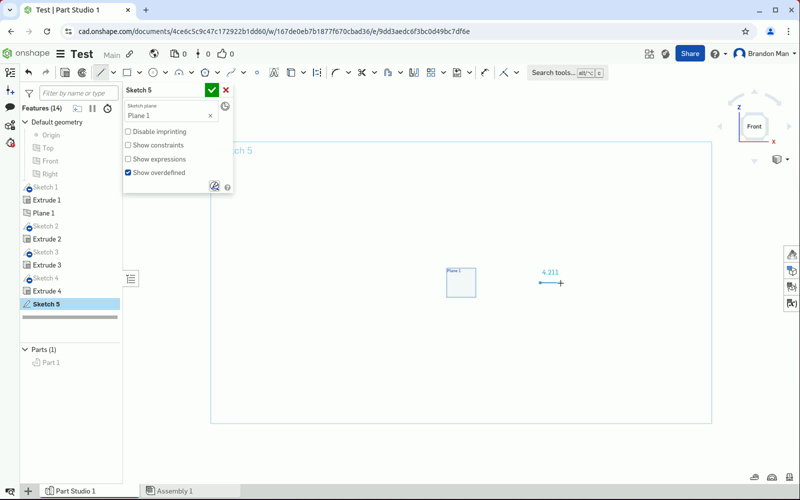
key_up(shift)
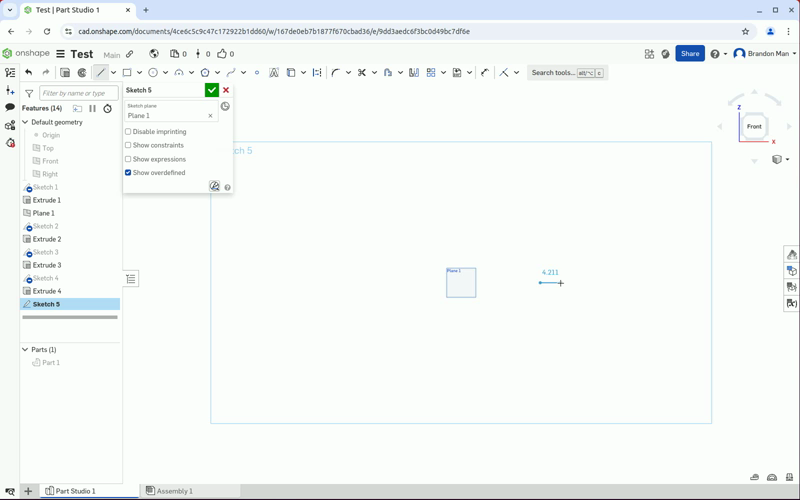
key_down(shift)
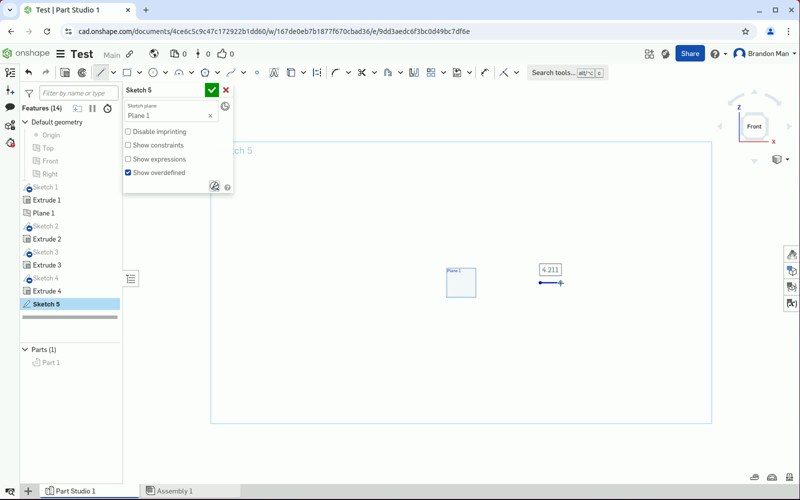
mouse_move(589, 282)
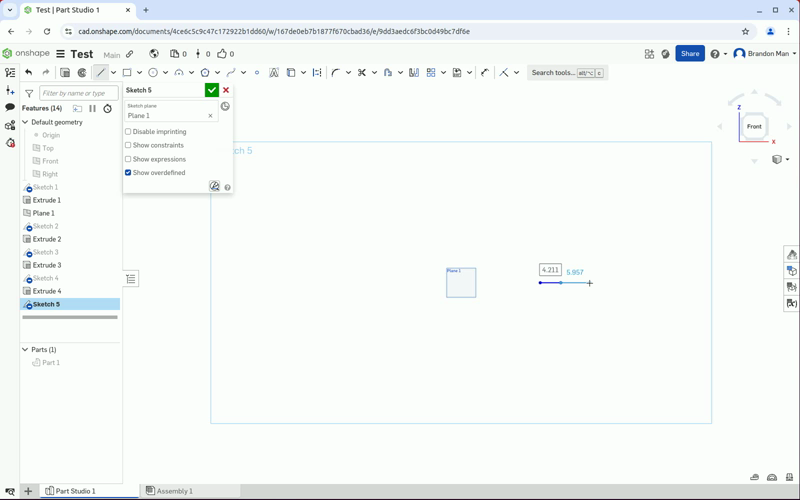
mouse_move(560, 248)
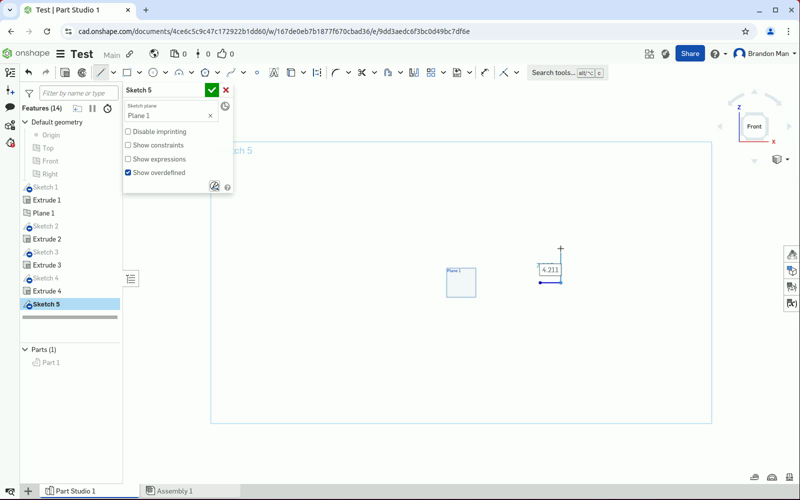
click(560, 248)
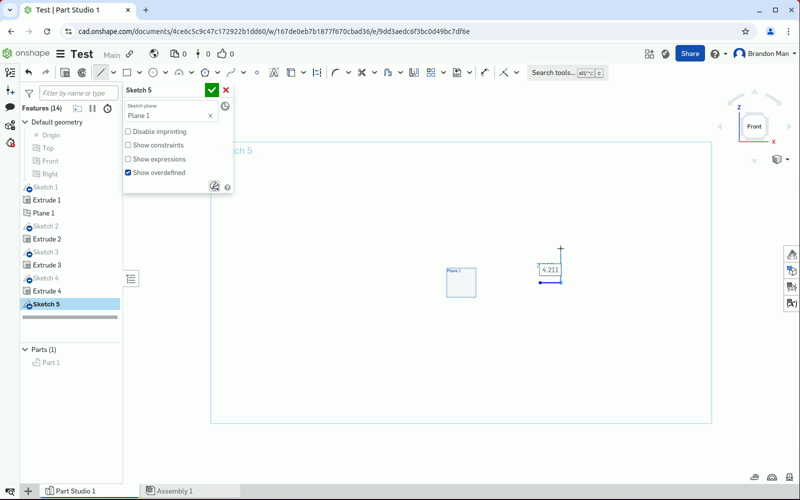
key_up(shift)
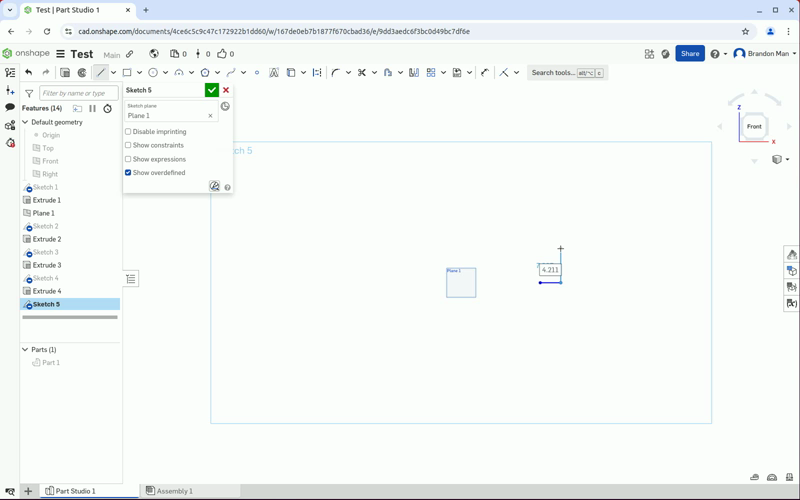
key_down(shift)
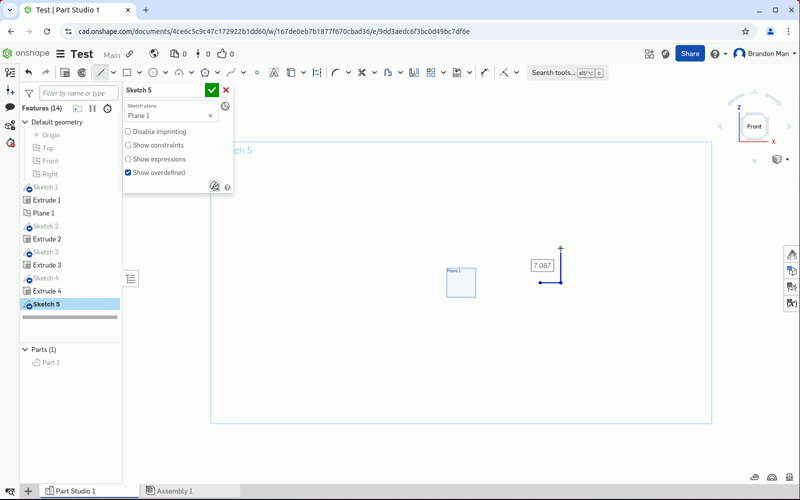
mouse_move(589, 248)
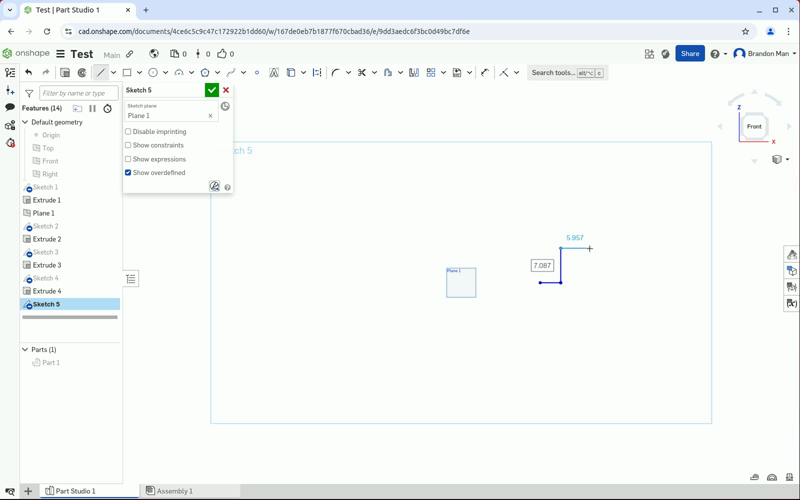
mouse_move(540, 248)
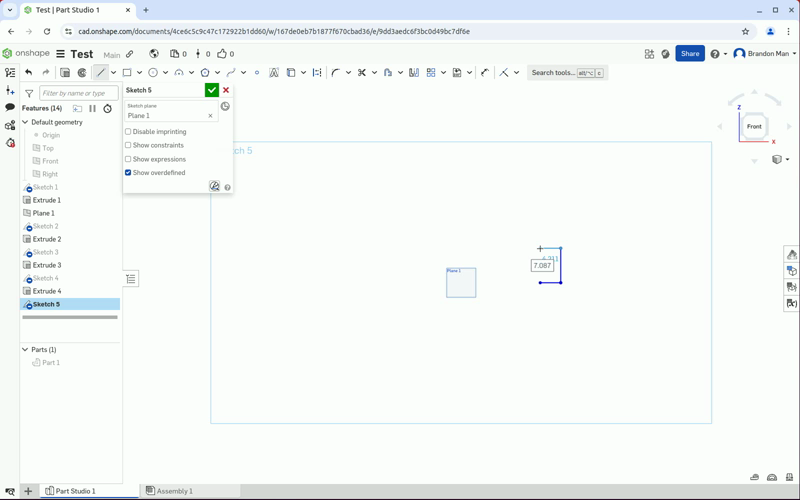
click(540, 248)
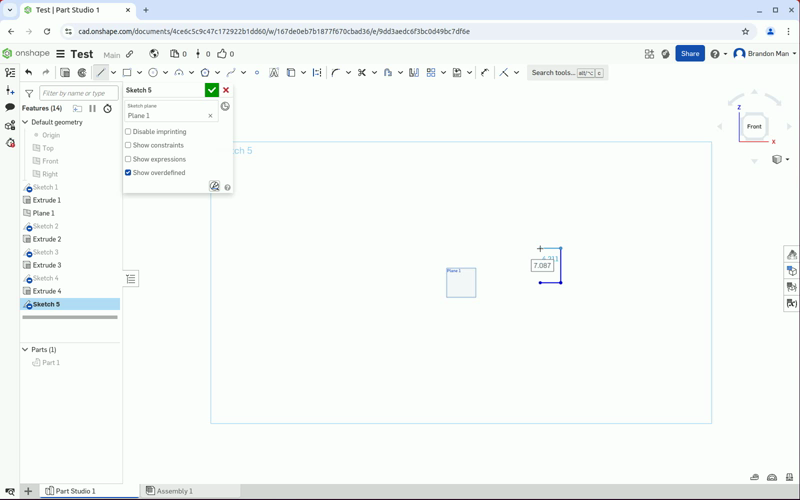
key_up(shift)
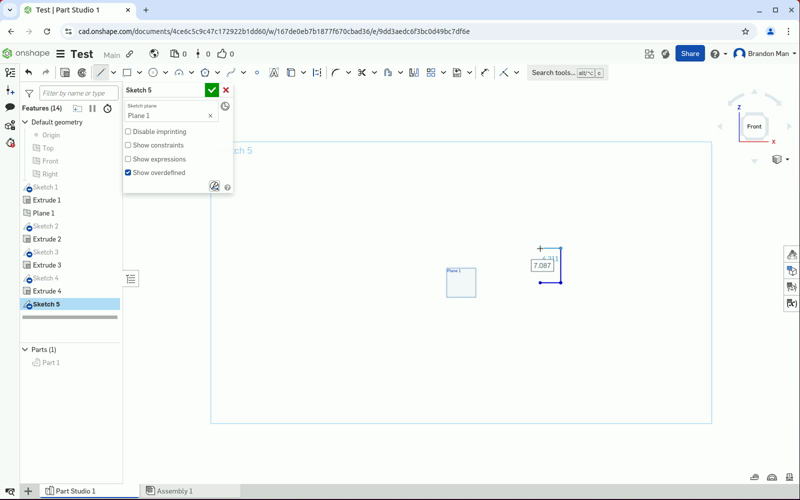
mouse_move(570, 248)
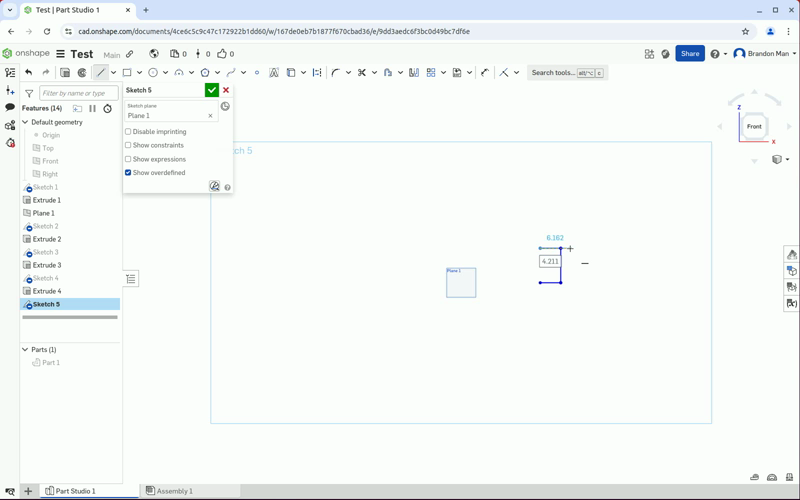
key_down(shift)
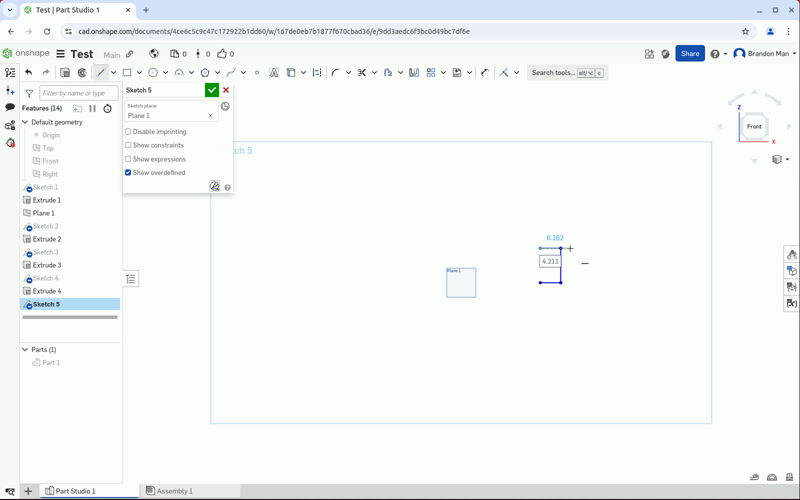
mouse_move(540, 282)
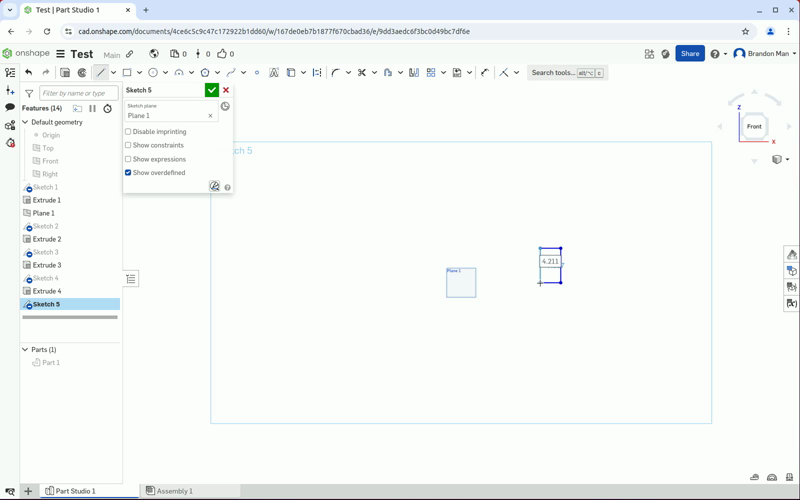
key_up(shift)
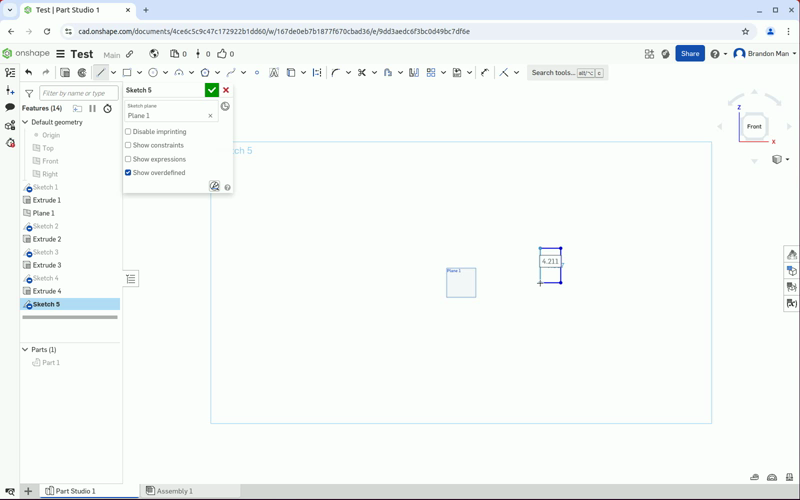
click(540, 282)
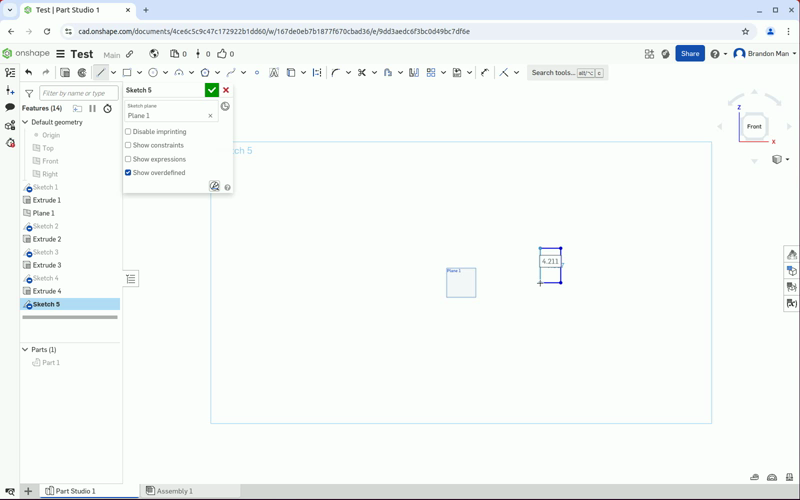
key(esc)
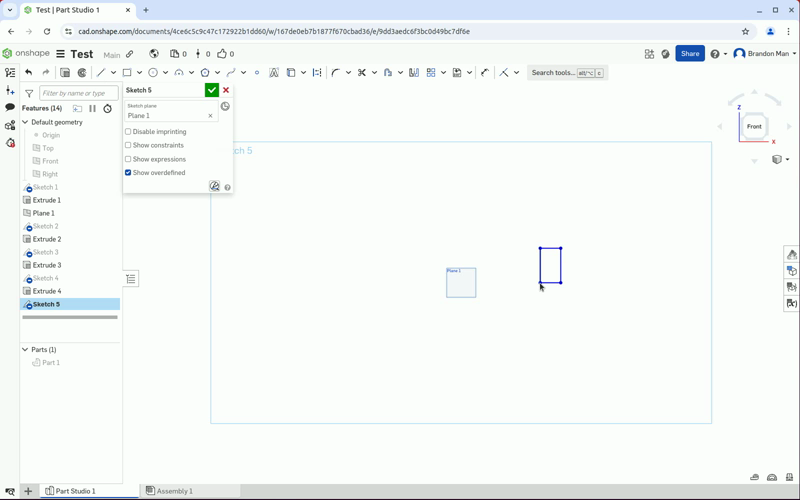
mouse_move(559, 281)
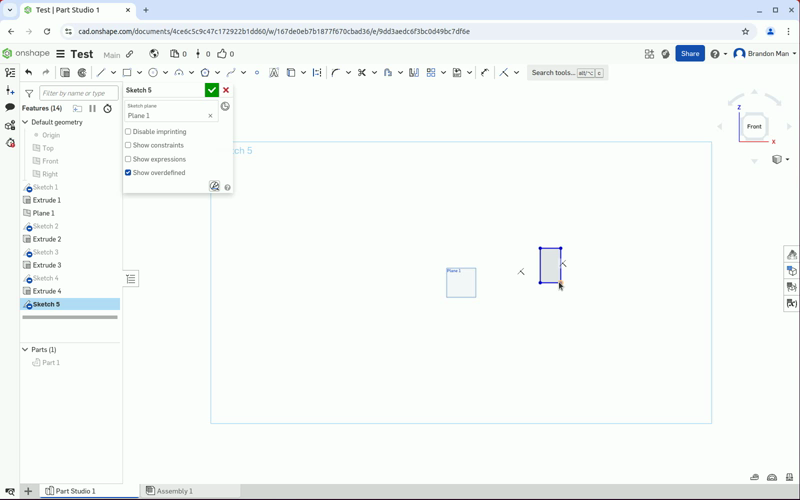
scroll(6)
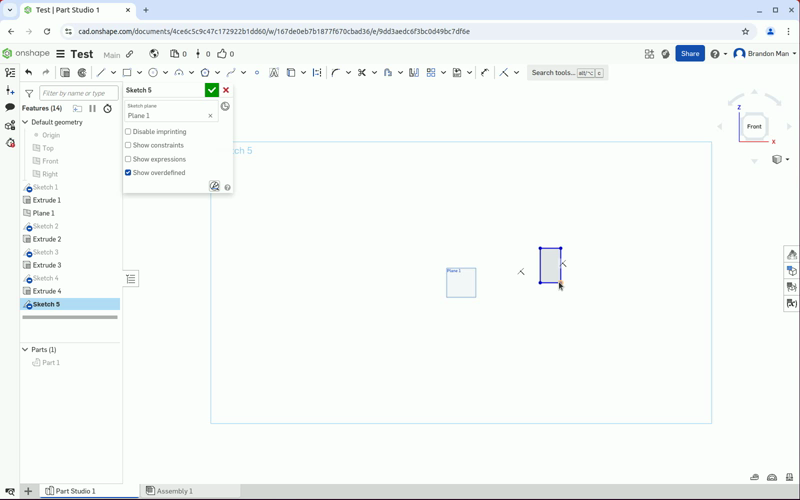
scroll(6)
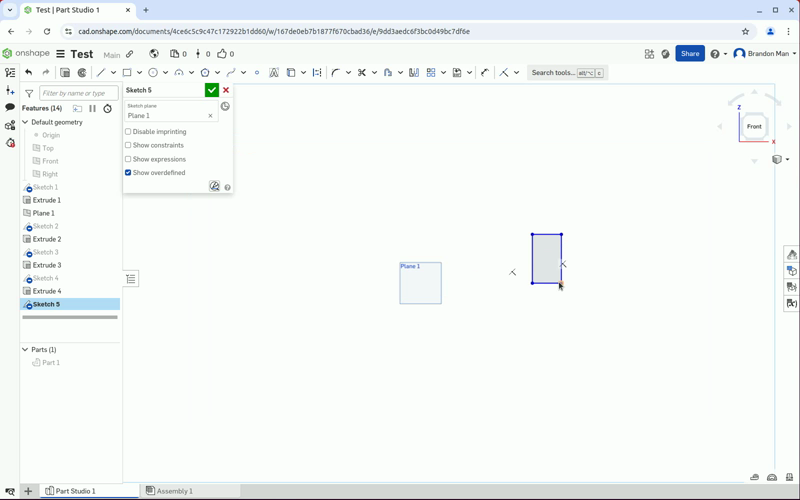
scroll(6)
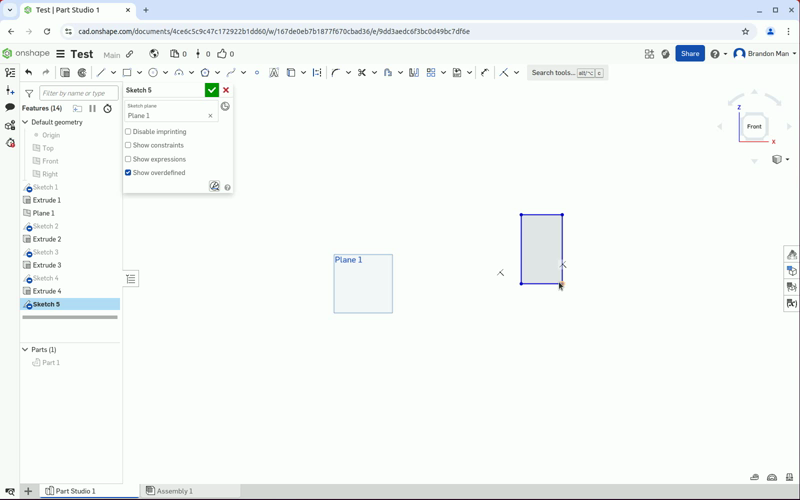
scroll(6)
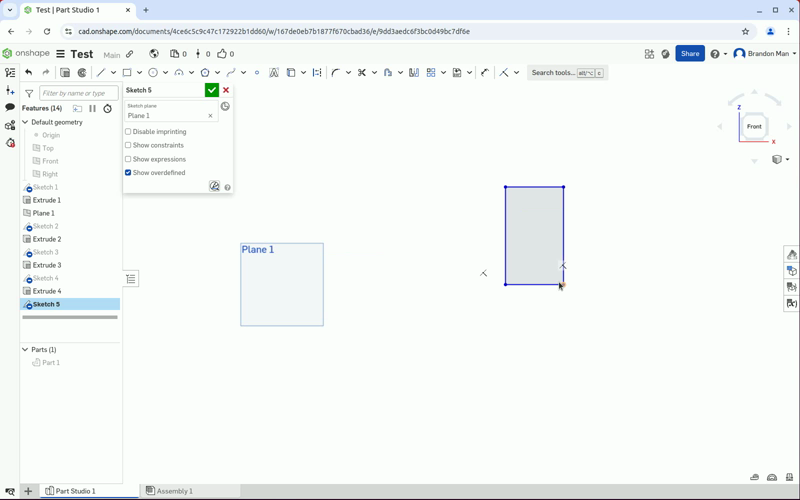
scroll(6)
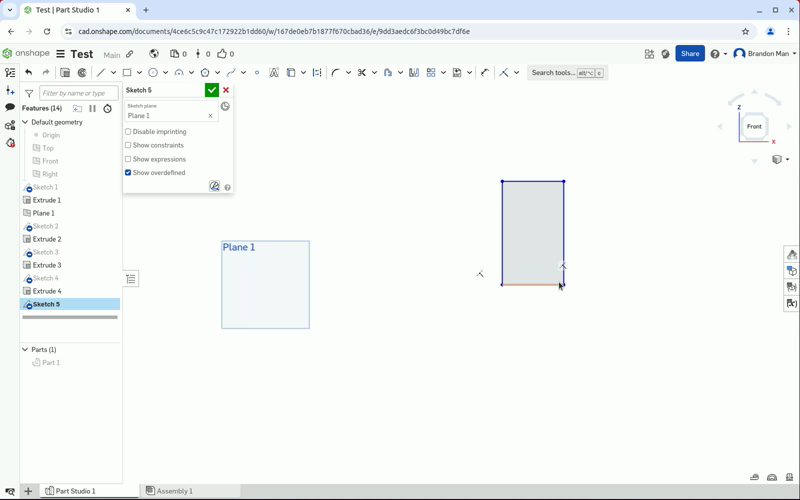
scroll(6)
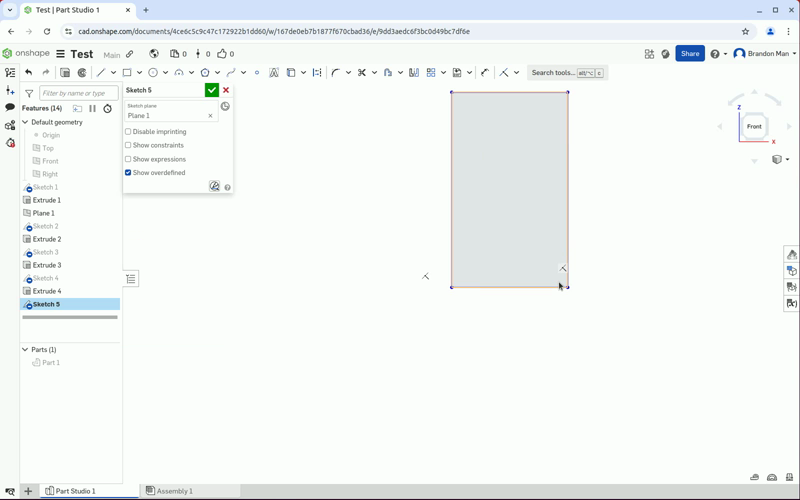
scroll(6)
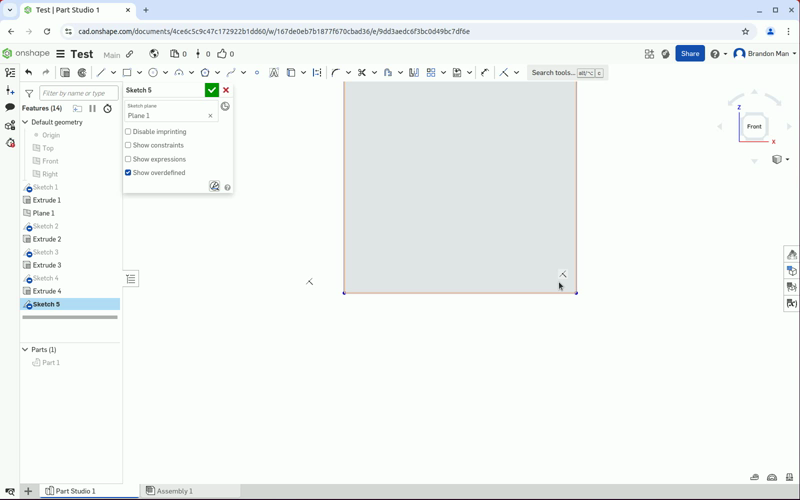
click(559, 281)
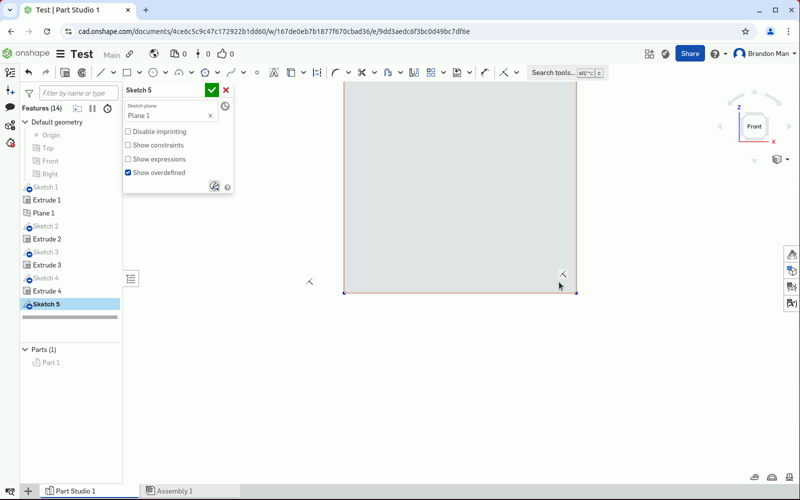
scroll(-6)
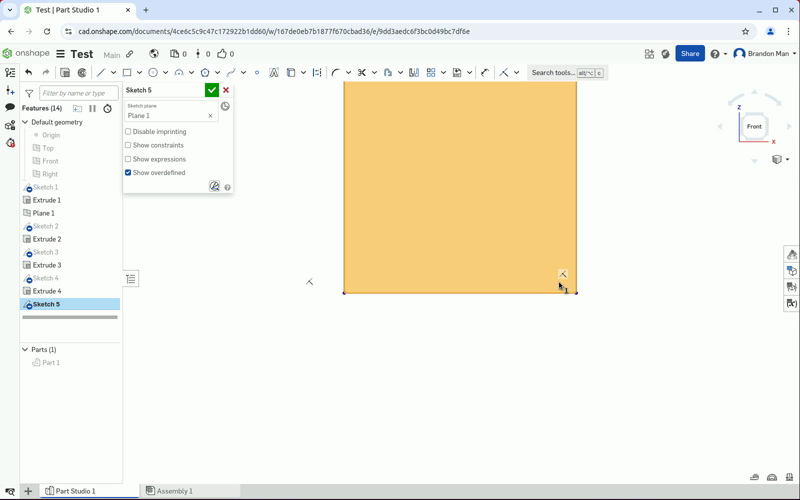
scroll(-6)
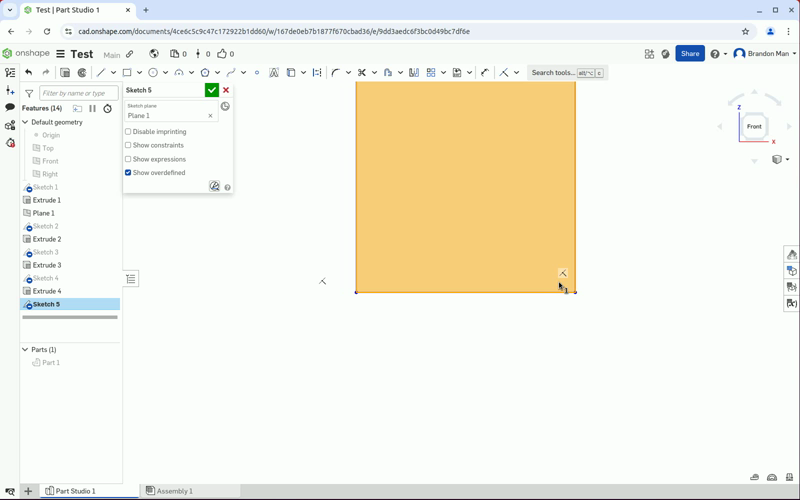
scroll(-6)
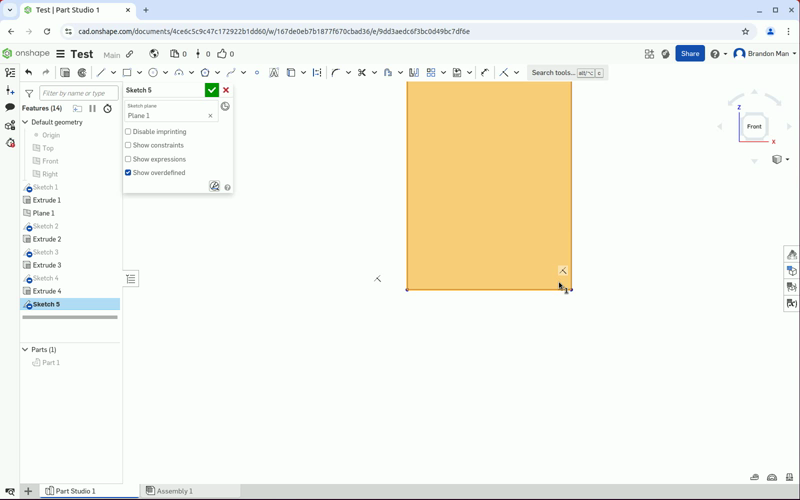
scroll(-6)
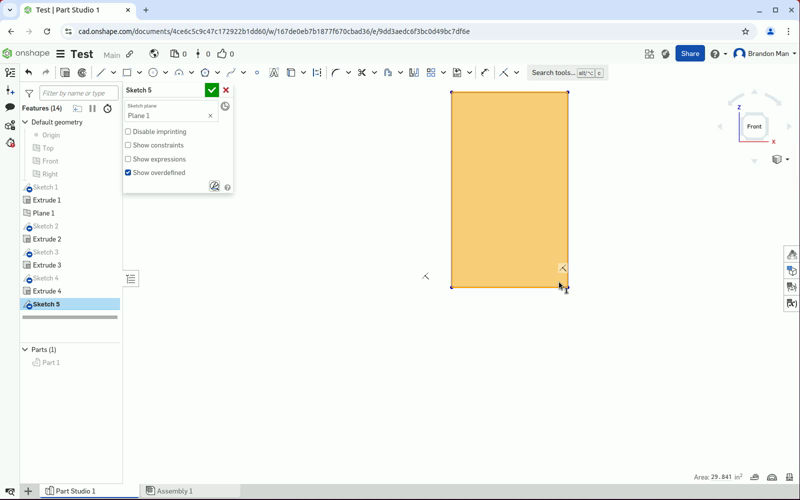
scroll(-6)
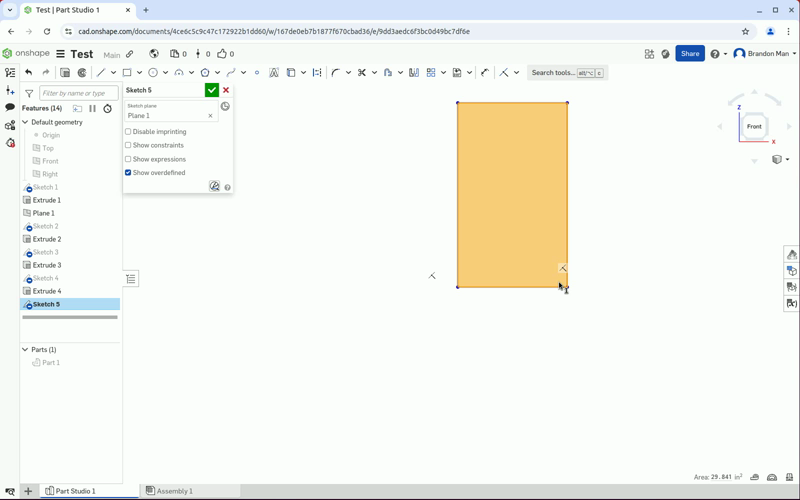
scroll(-6)
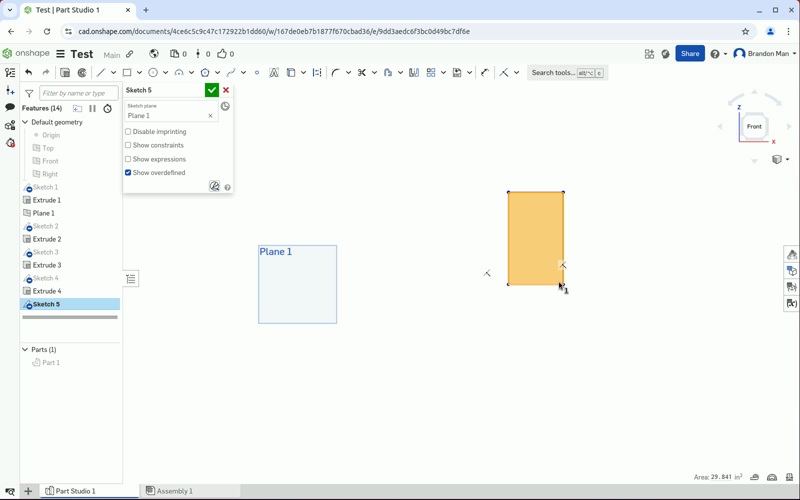
scroll(-6)
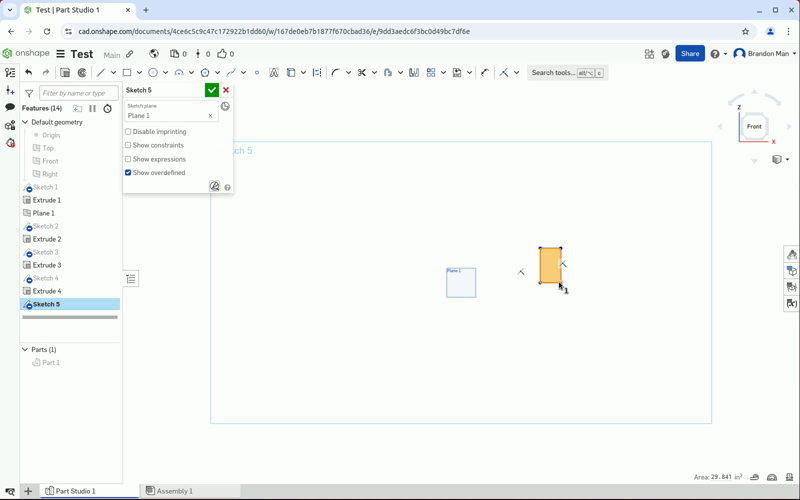
mouse_move(73, 352)
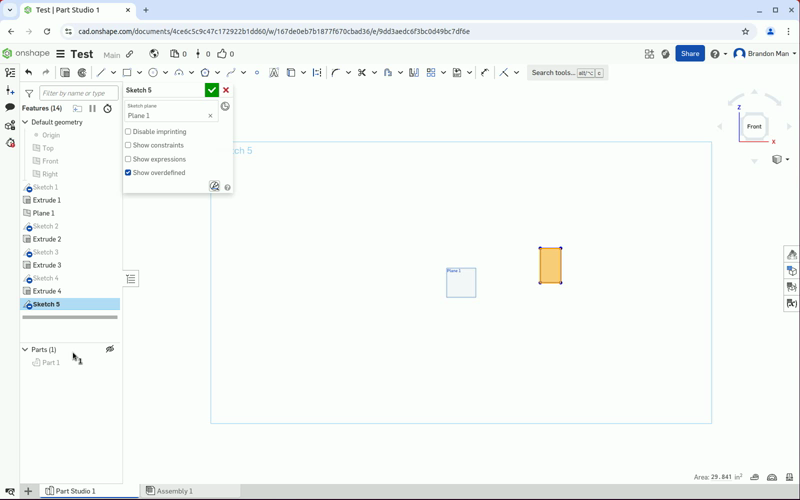
key(shift+y)
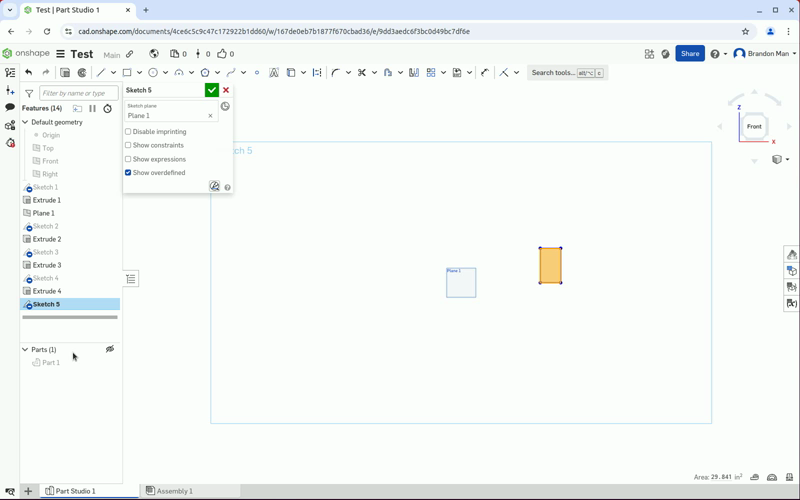
key(shift+e)
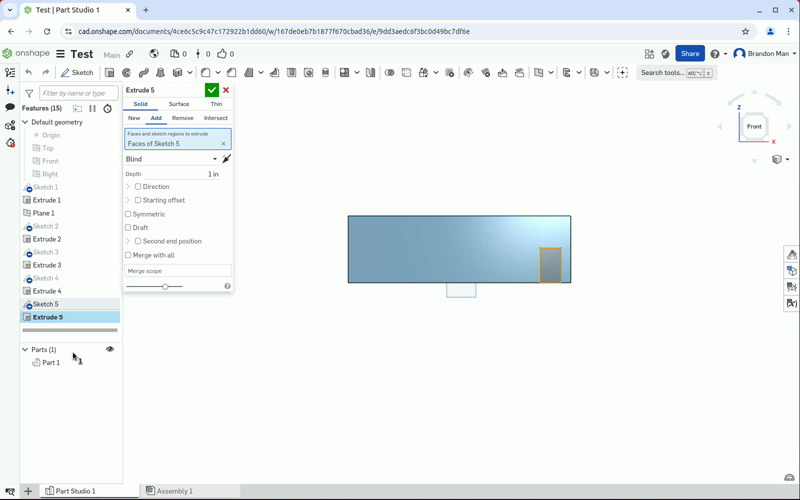
mouse_move(143, 106)
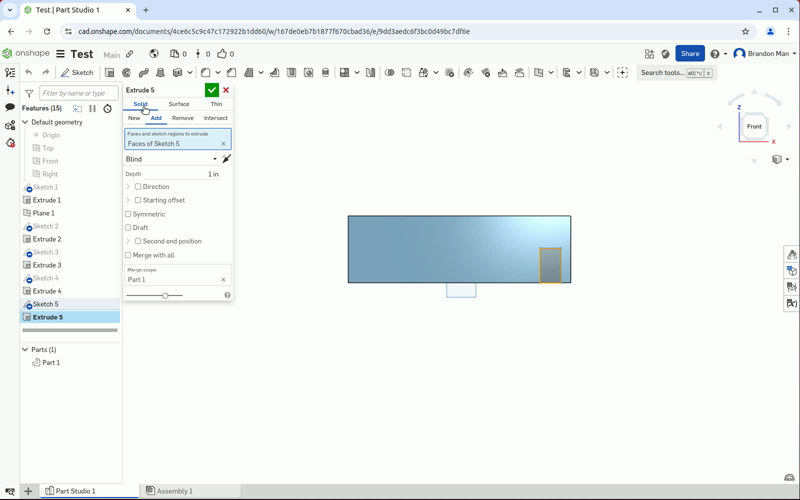
click(143, 106)
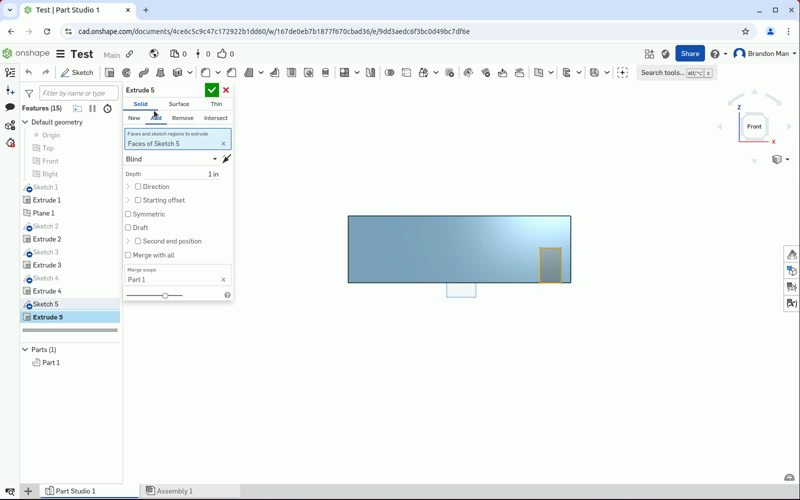
mouse_move(186, 120)
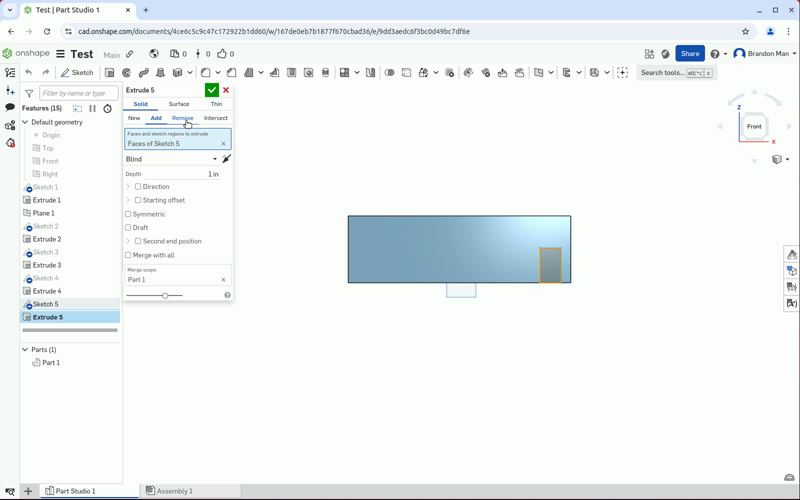
click(186, 120)
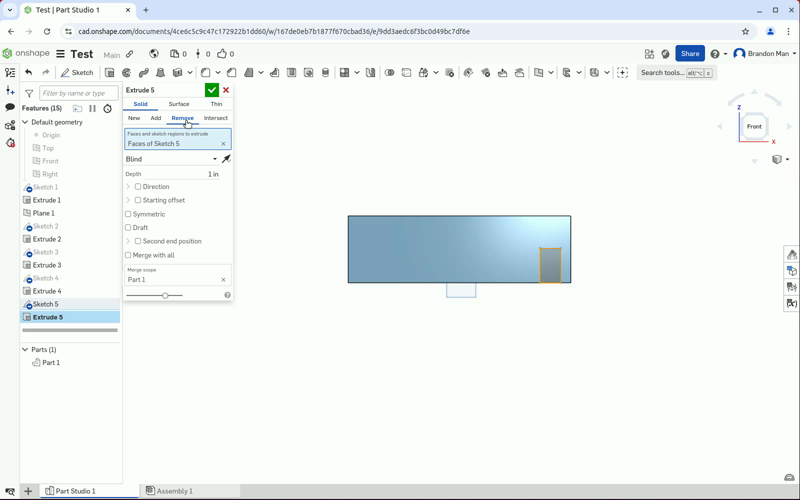
key(tab, 4)
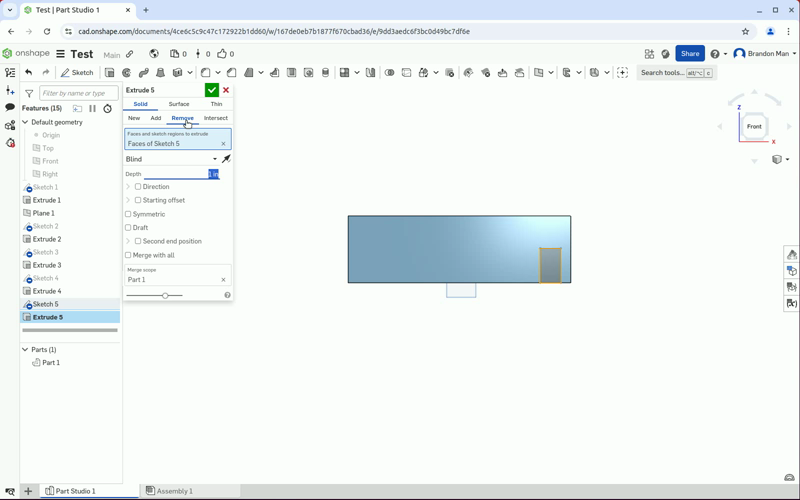
text(6.981)
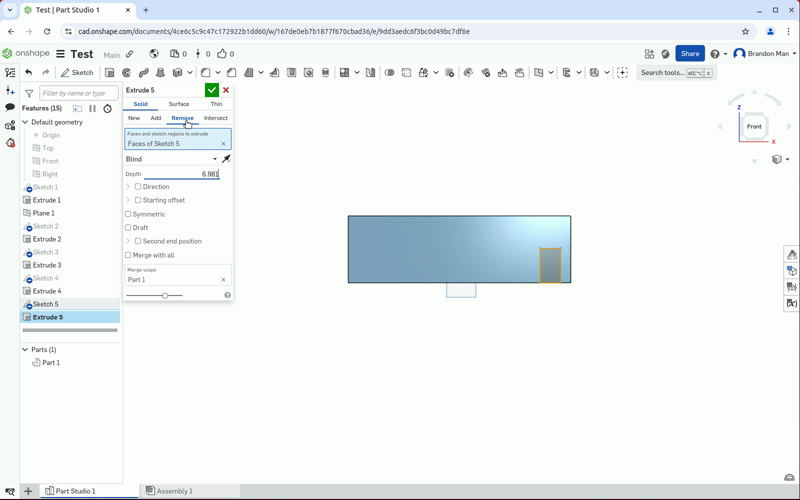
key(tab, 6)
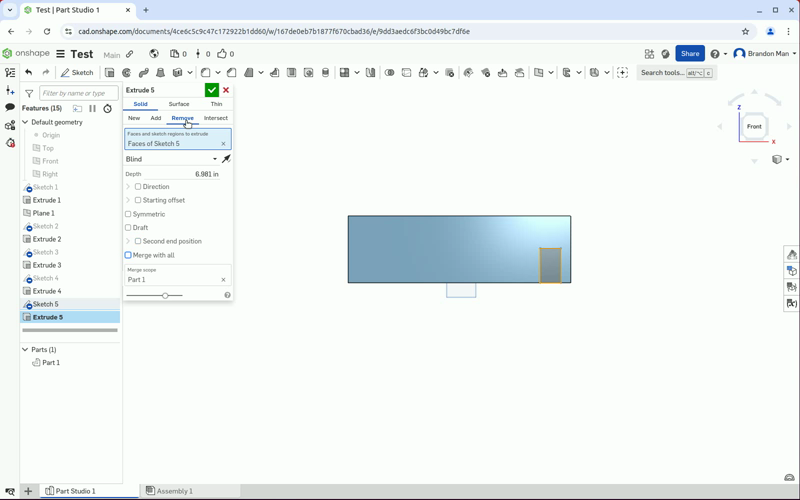
key(space)
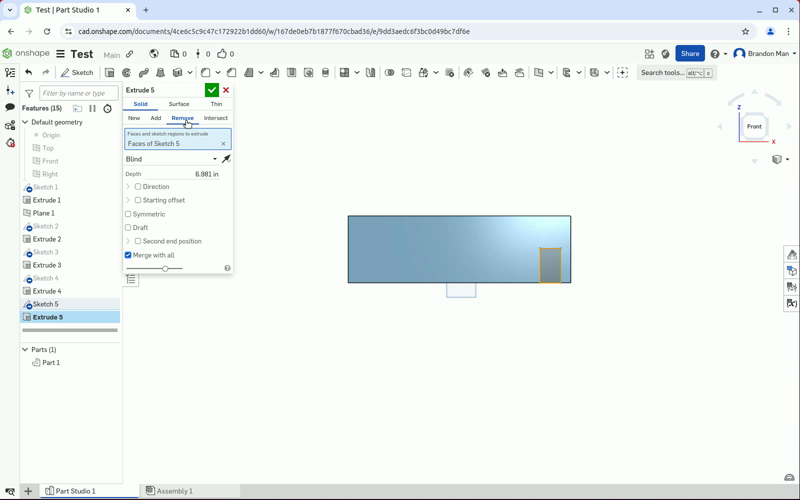
key(enter)
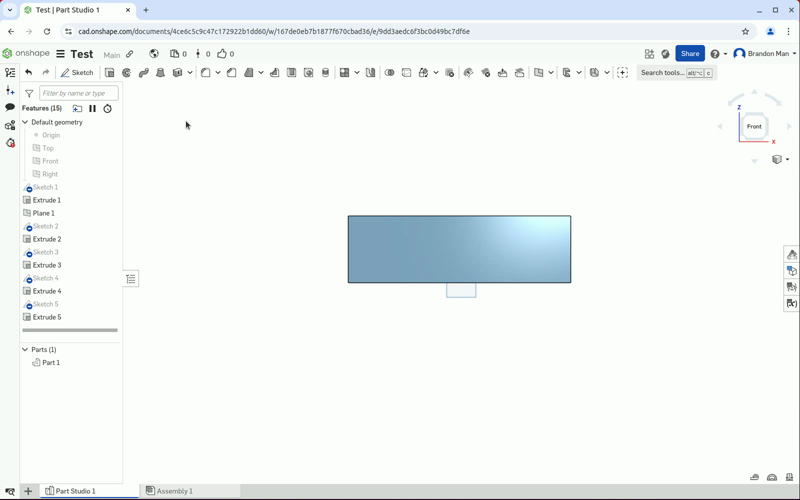
key(shift+h)
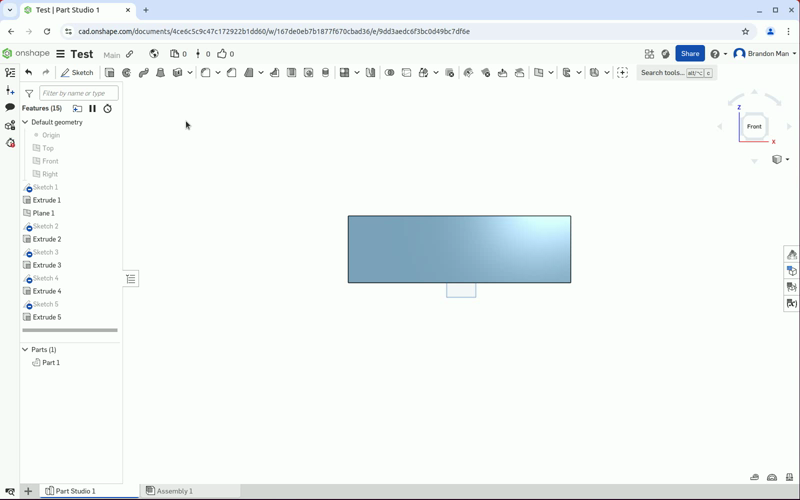
key(shift+h)
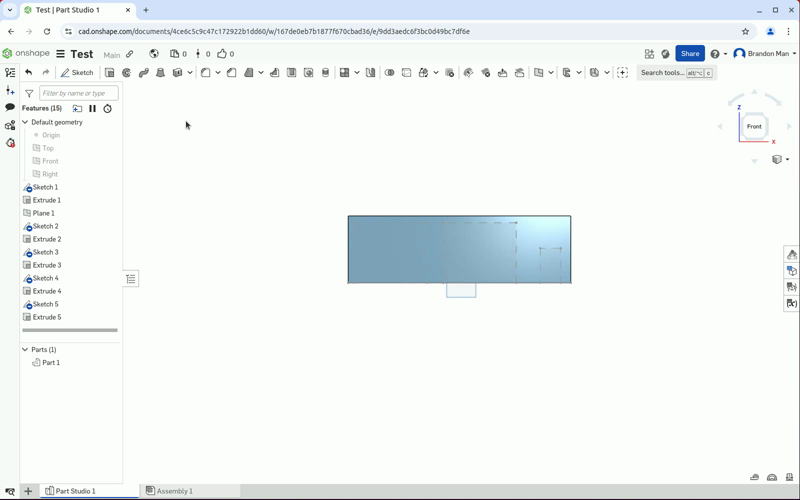
key(shift+7)
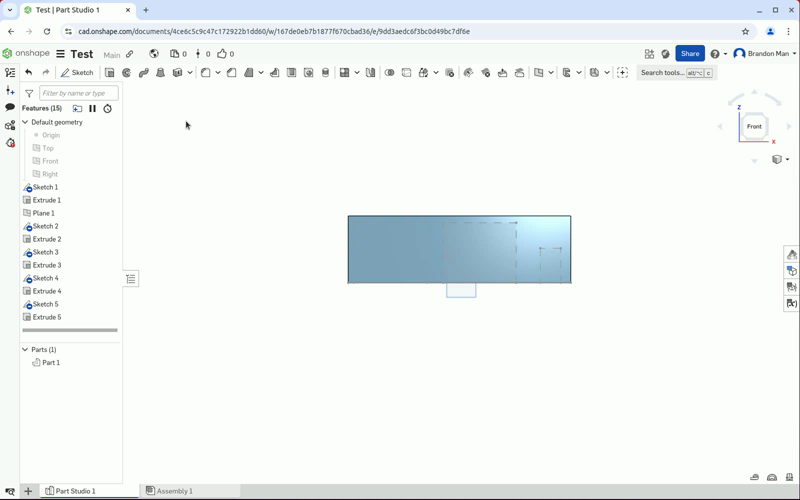
key(left, 2)
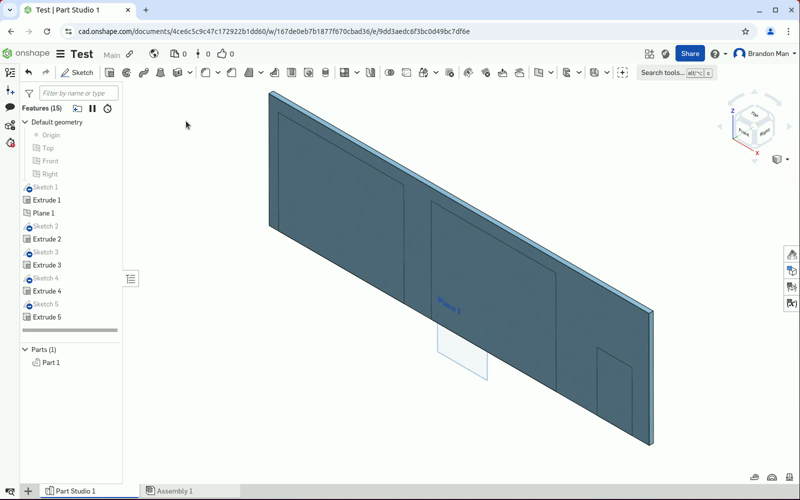
key(down, 2)
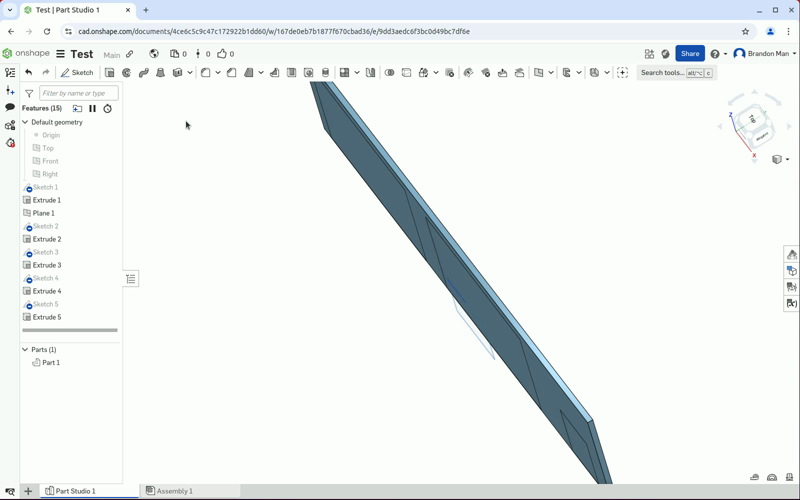
key(up, 2)
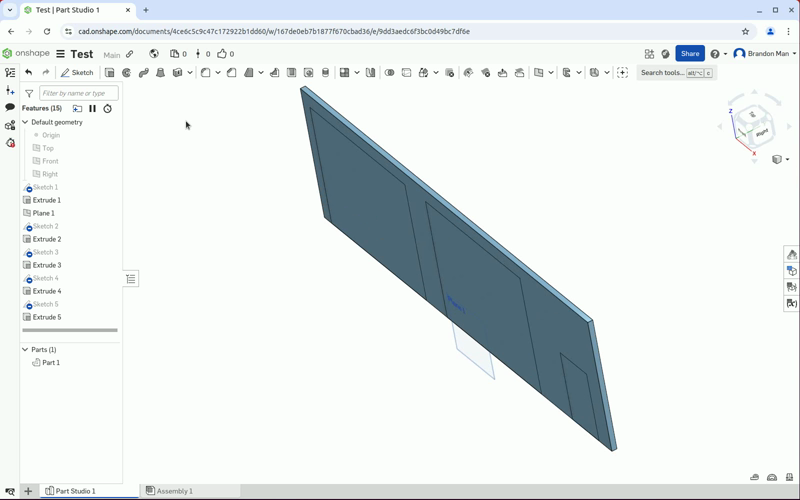
key(right, 2)
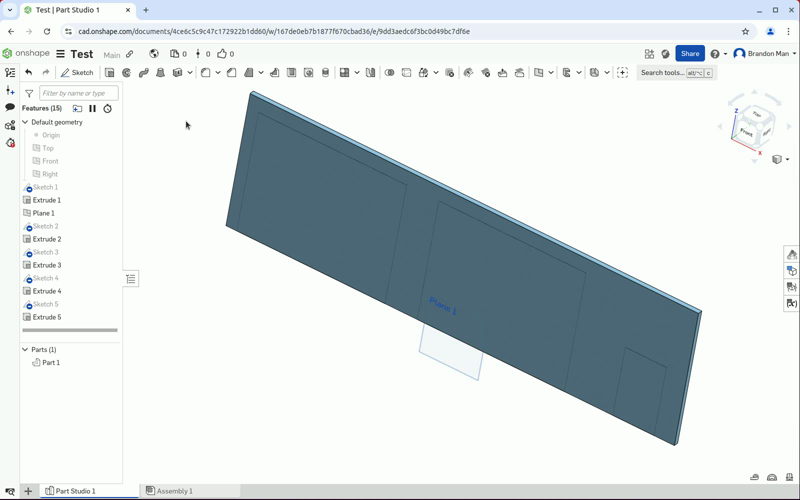
mouse_move(73, 189)
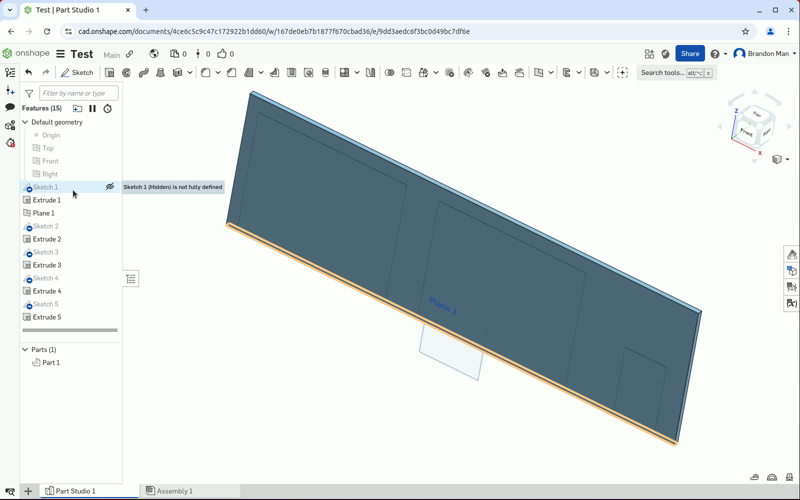
click(73, 189)